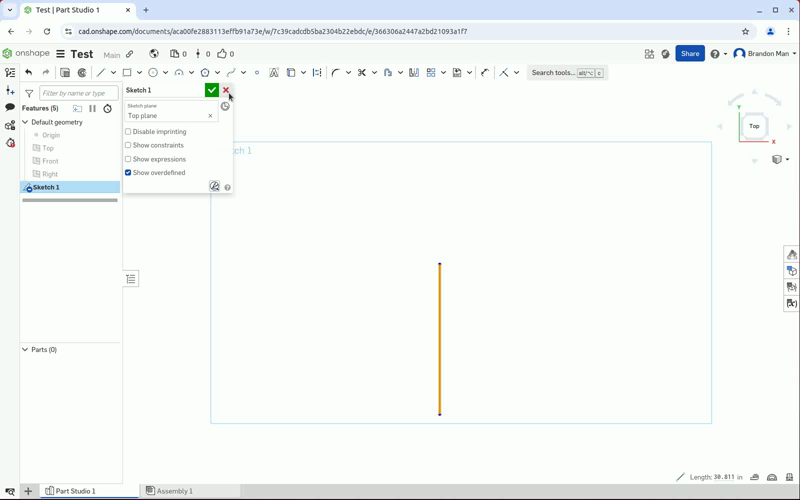
key(shift+h)
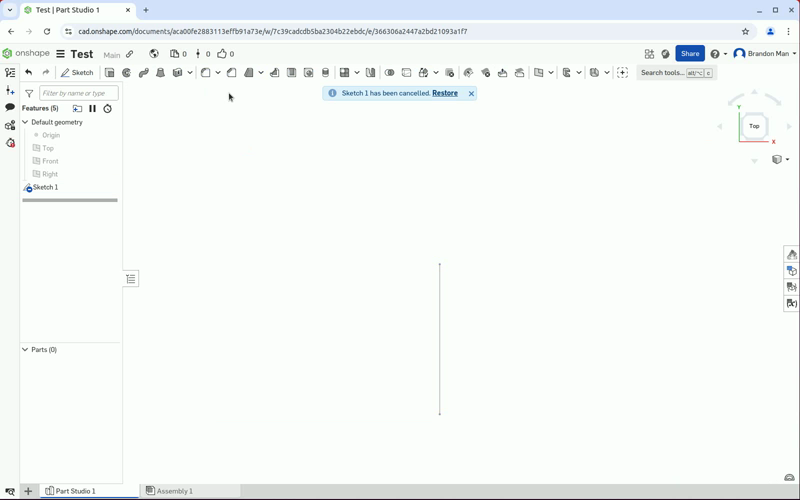
key(shift+s)
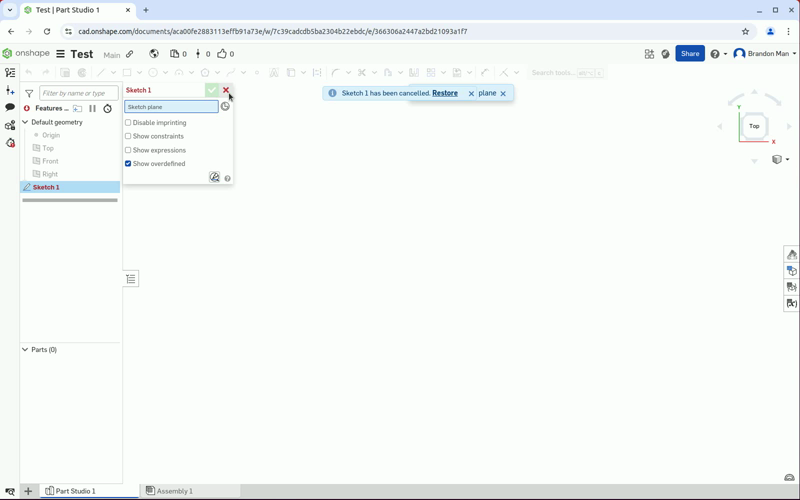
mouse_move(73, 150)
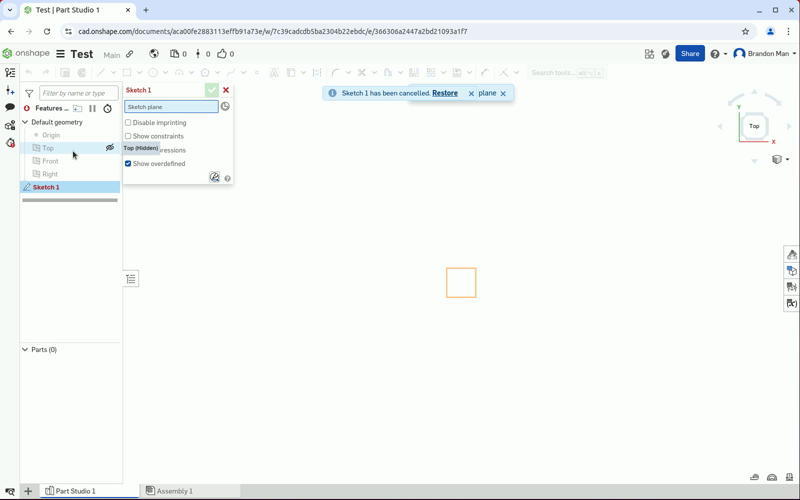
click(73, 150)
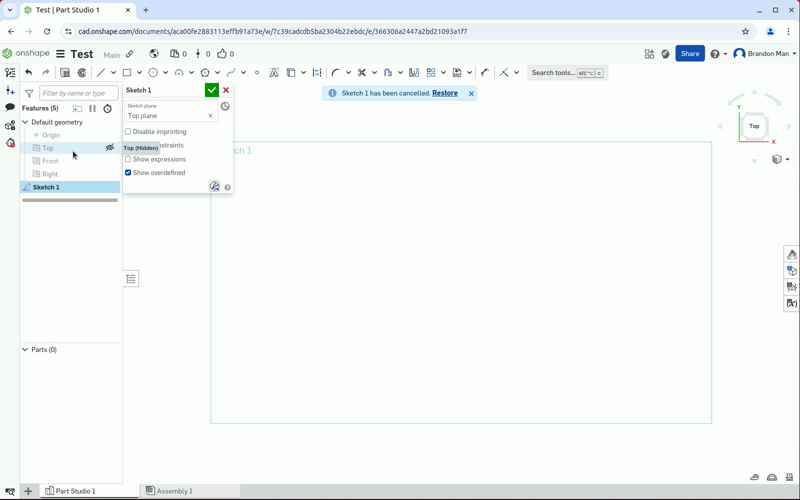
mouse_move(73, 352)
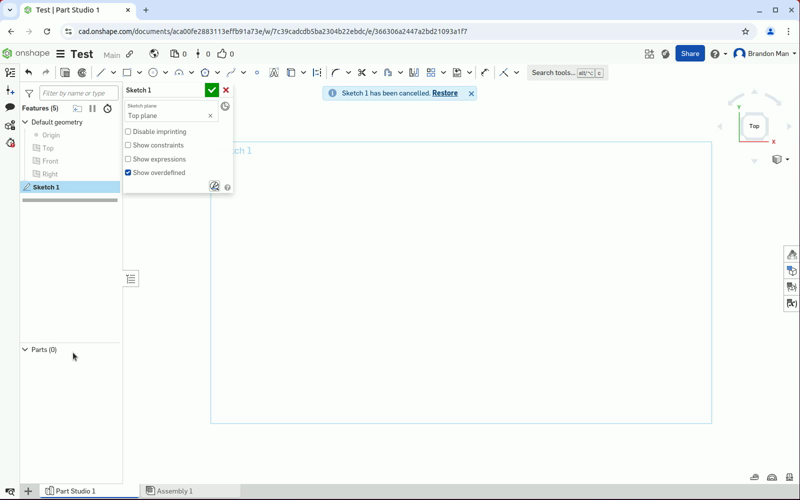
key(y)
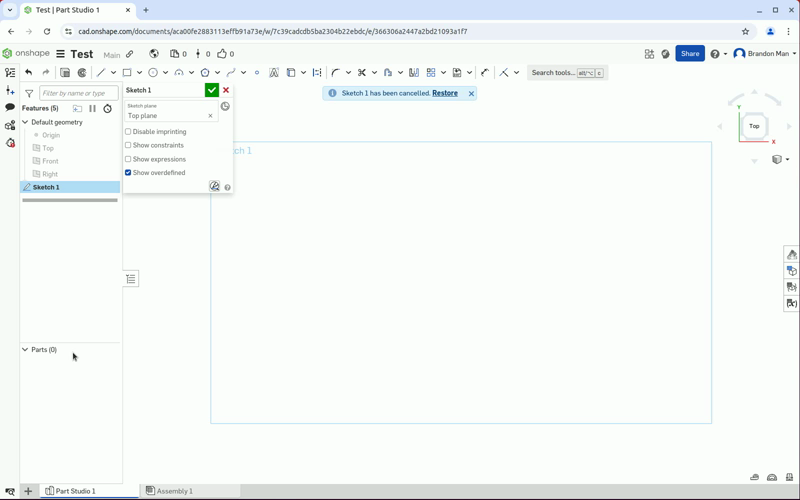
key(l)
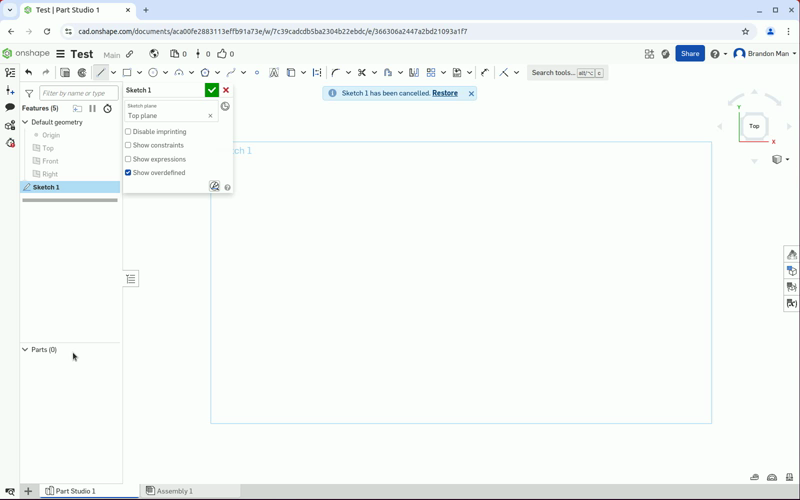
key_down(shift)
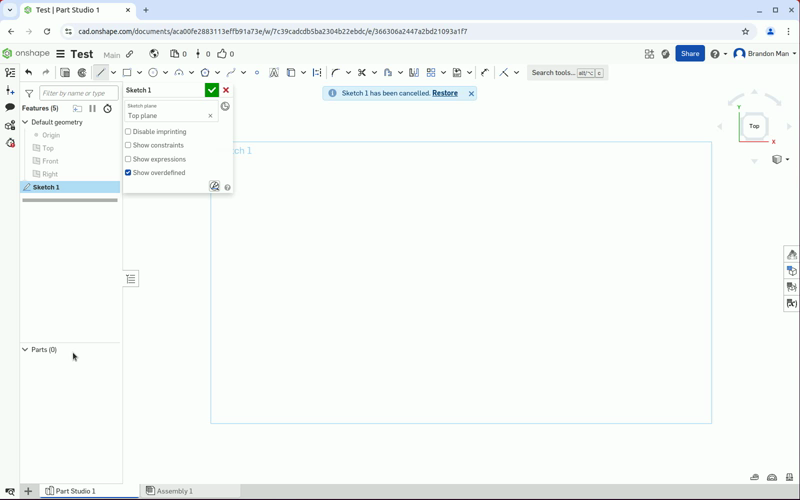
mouse_move(423, 320)
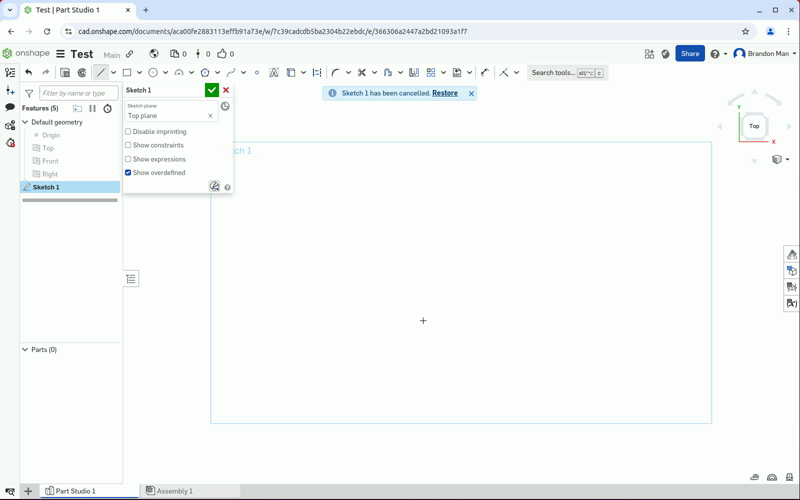
click(423, 320)
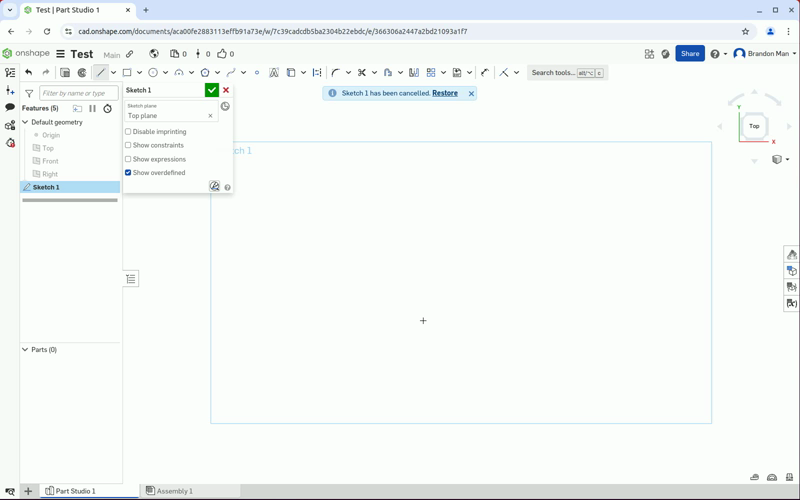
key_up(shift)
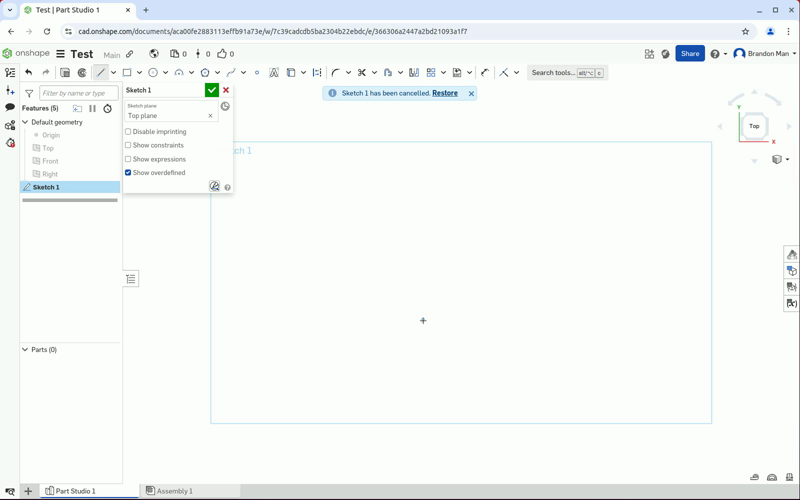
key_down(shift)
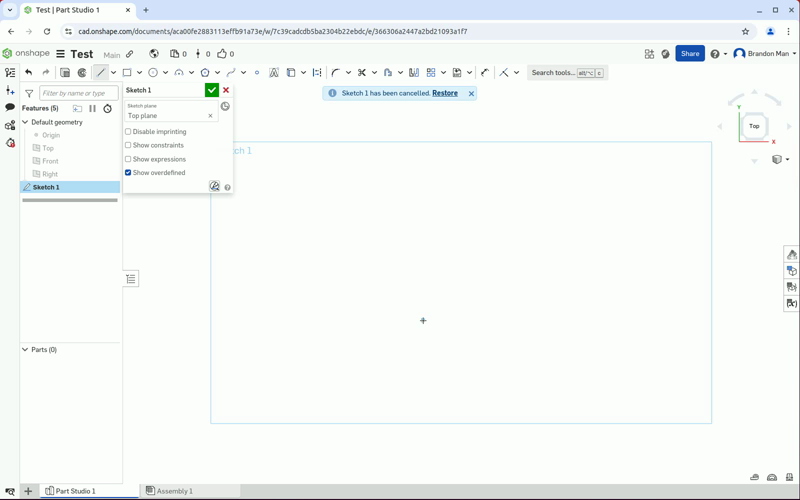
mouse_move(498, 320)
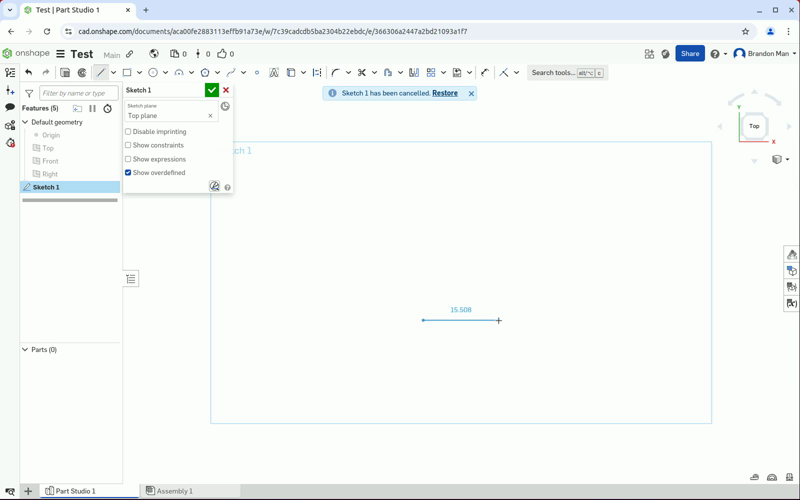
click(498, 320)
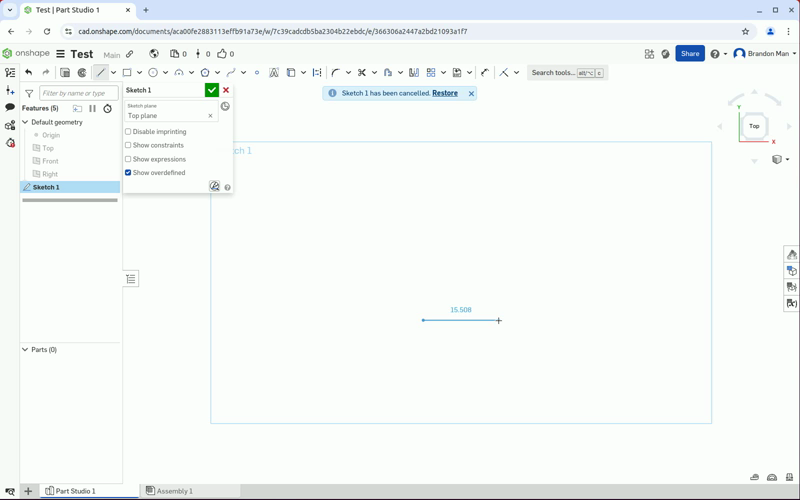
key_up(shift)
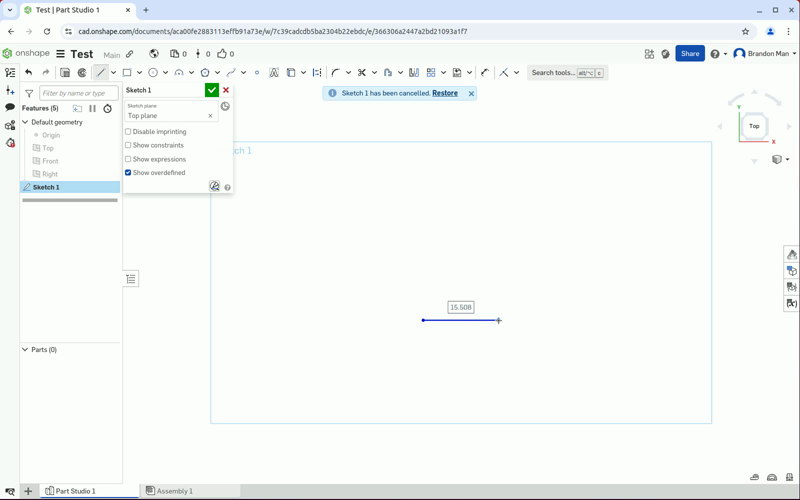
key(esc)
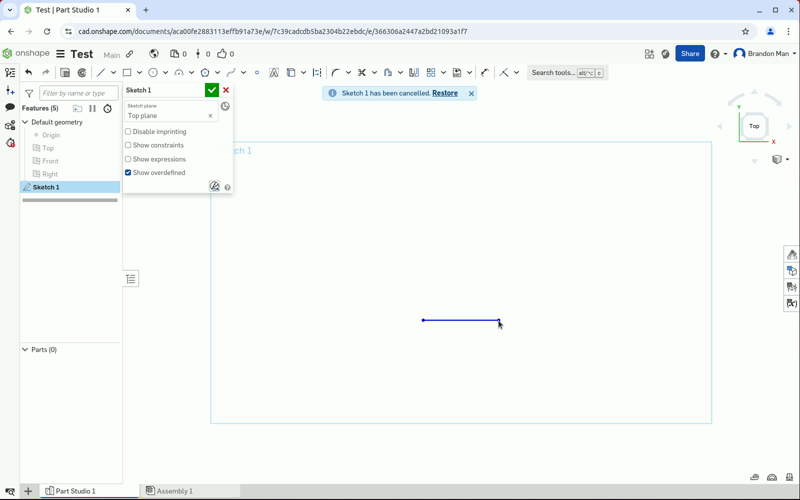
key(a)
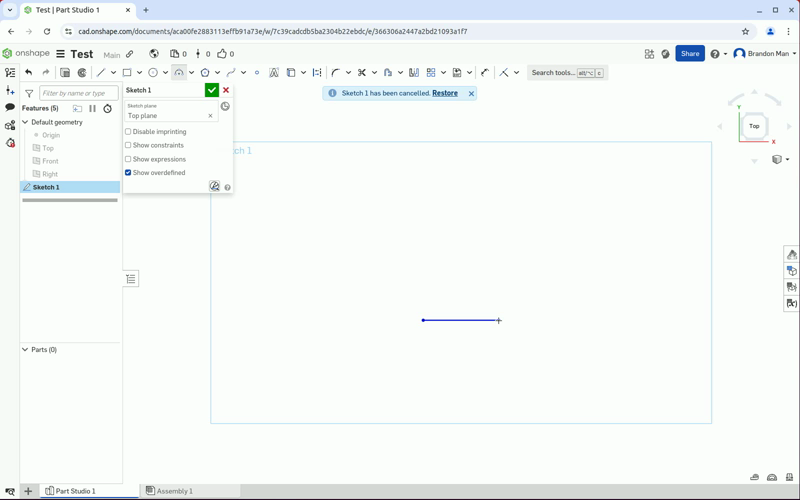
mouse_move(498, 320)
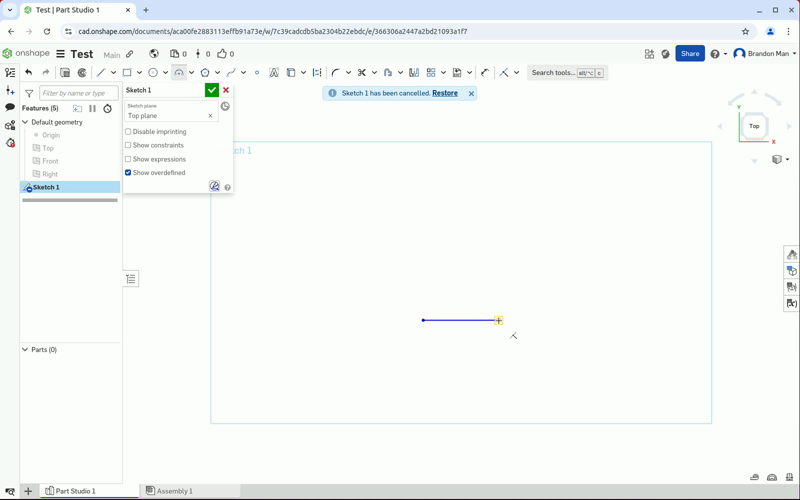
click(498, 320)
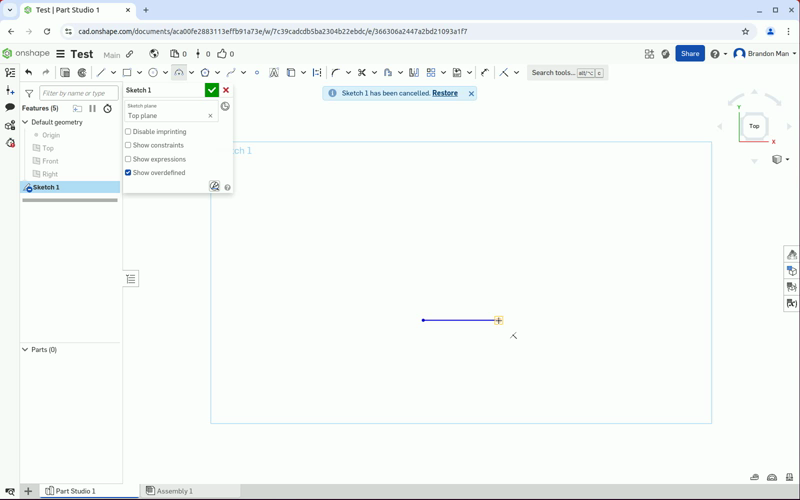
key_down(shift)
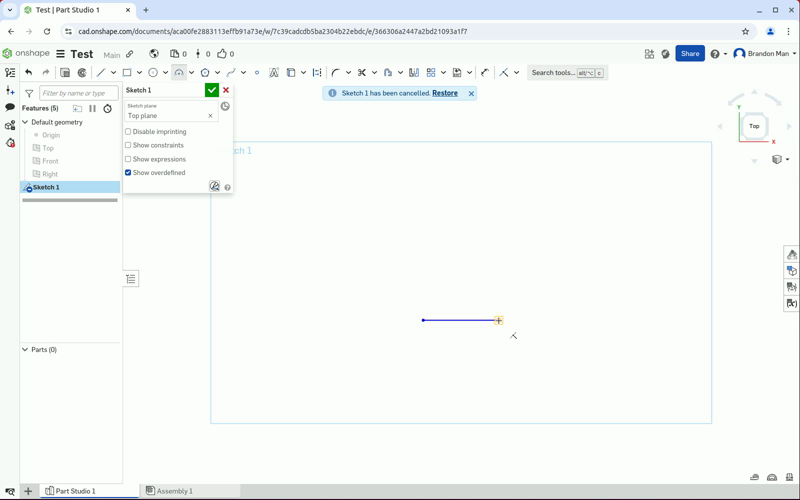
mouse_move(498, 245)
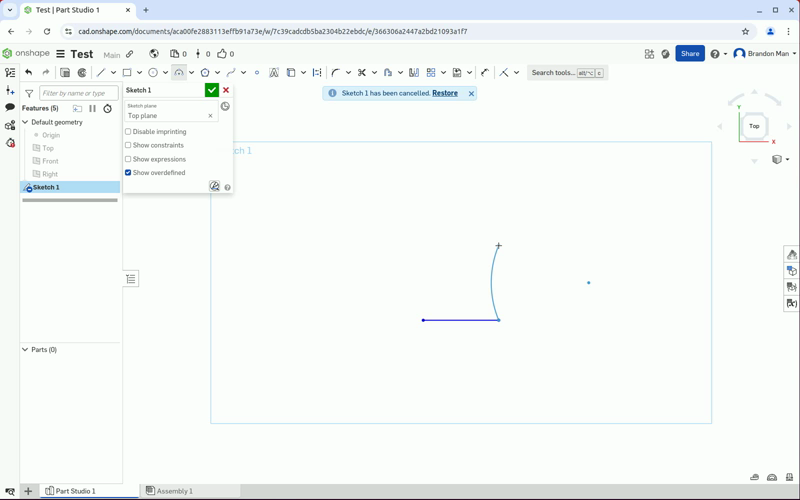
click(498, 245)
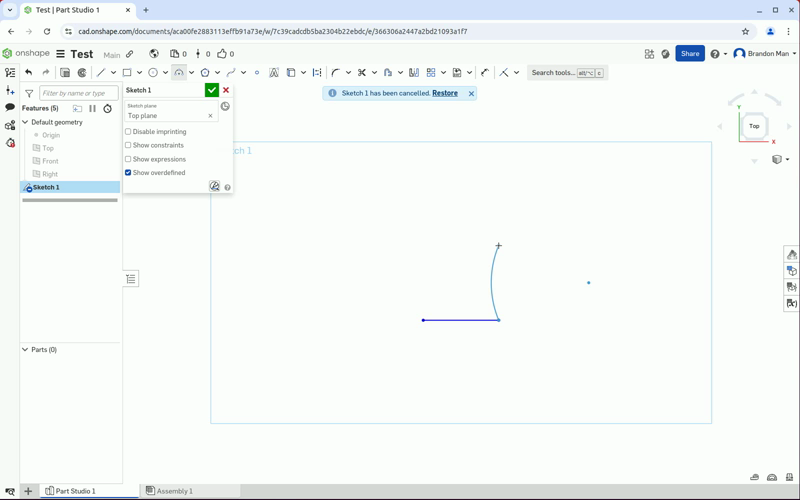
mouse_move(461, 282)
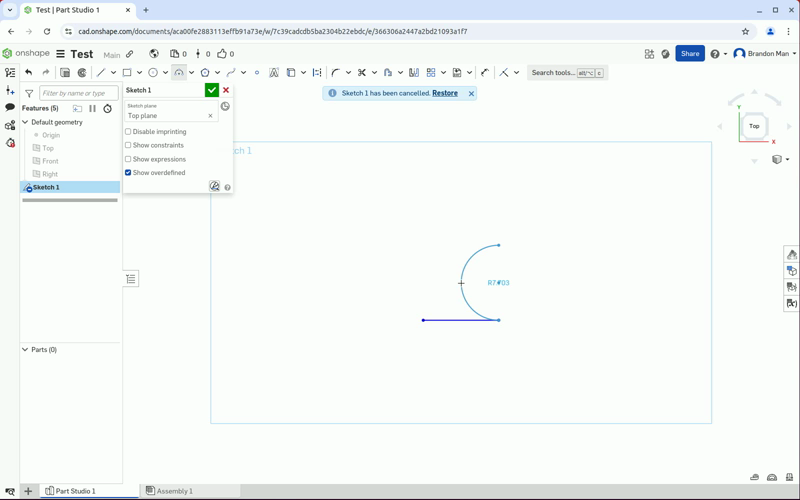
click(461, 282)
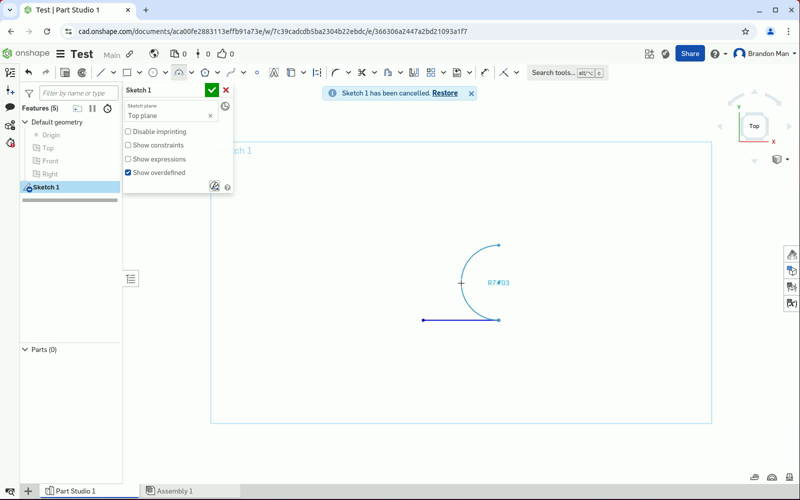
key_up(shift)
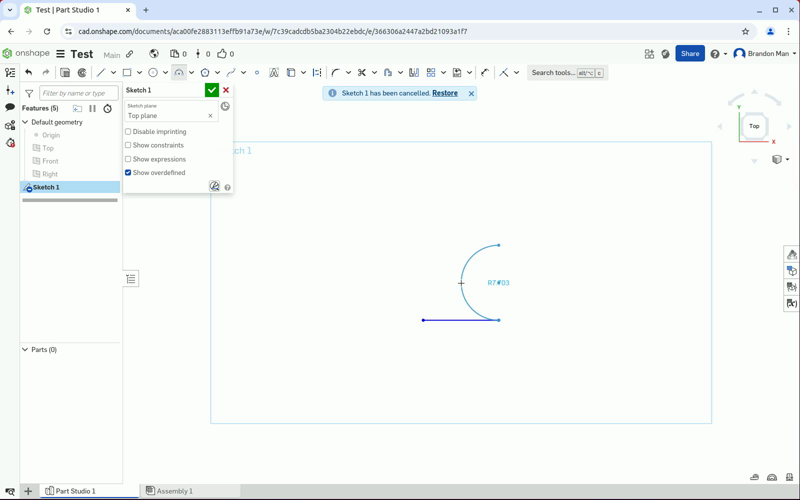
key(esc)
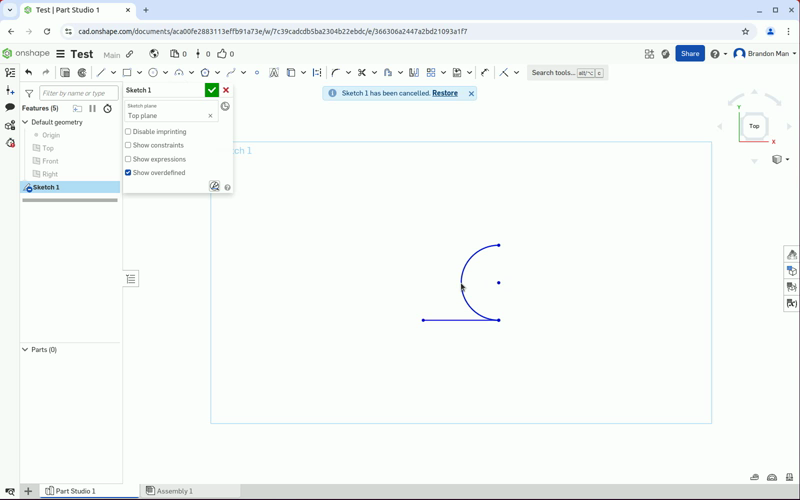
key(l)
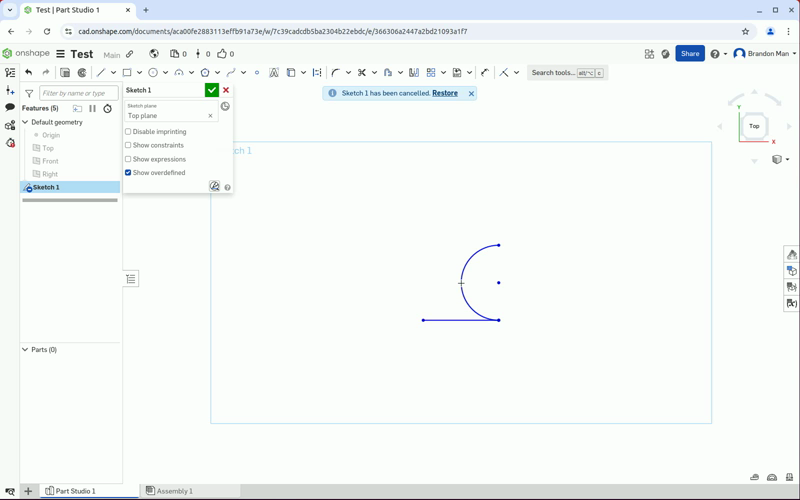
mouse_move(498, 245)
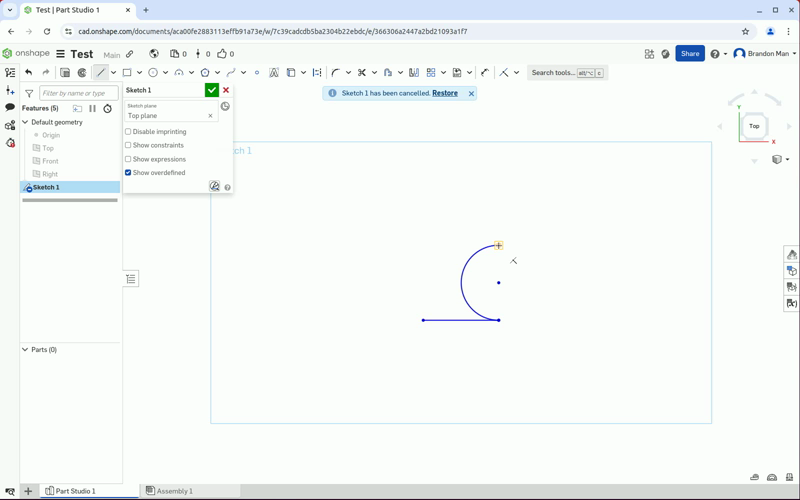
click(498, 245)
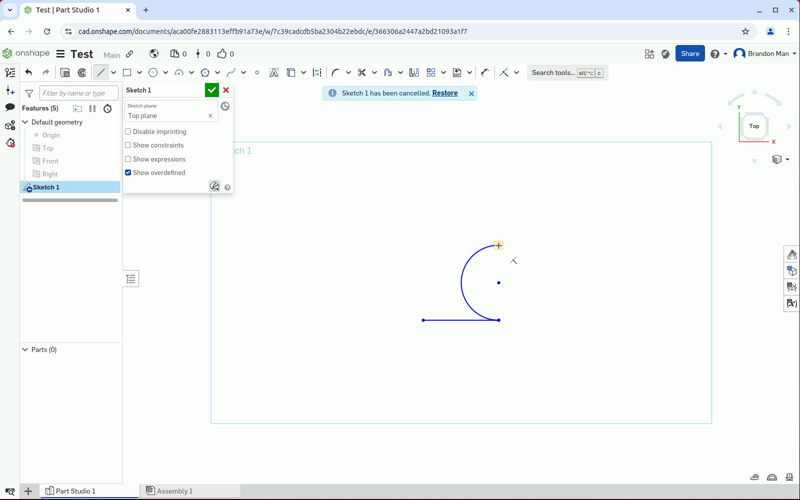
key_down(shift)
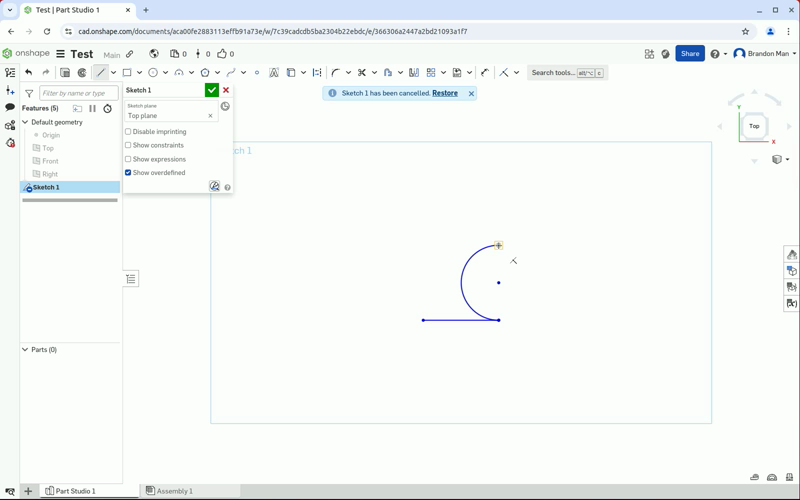
mouse_move(423, 245)
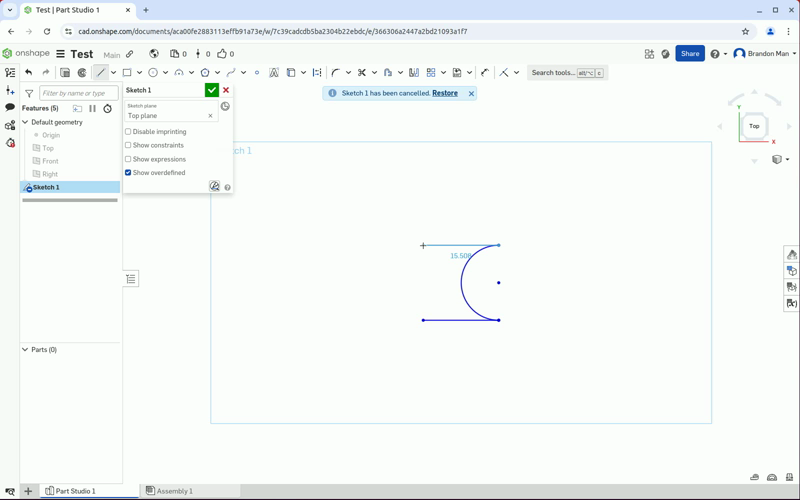
click(423, 245)
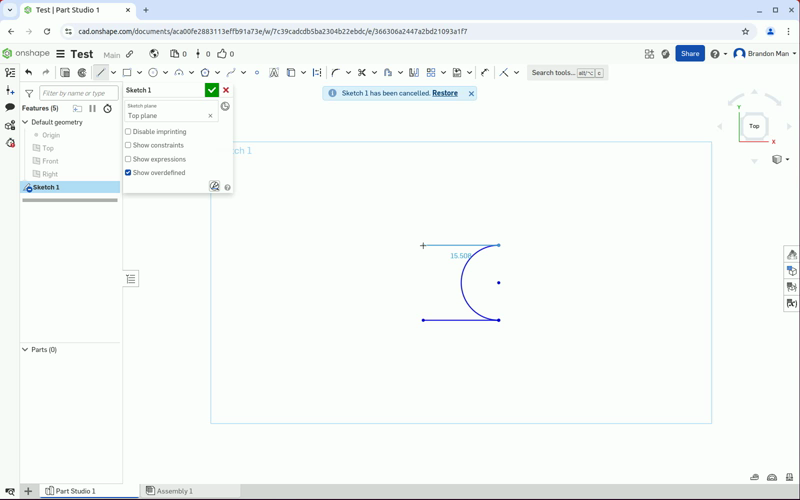
key_up(shift)
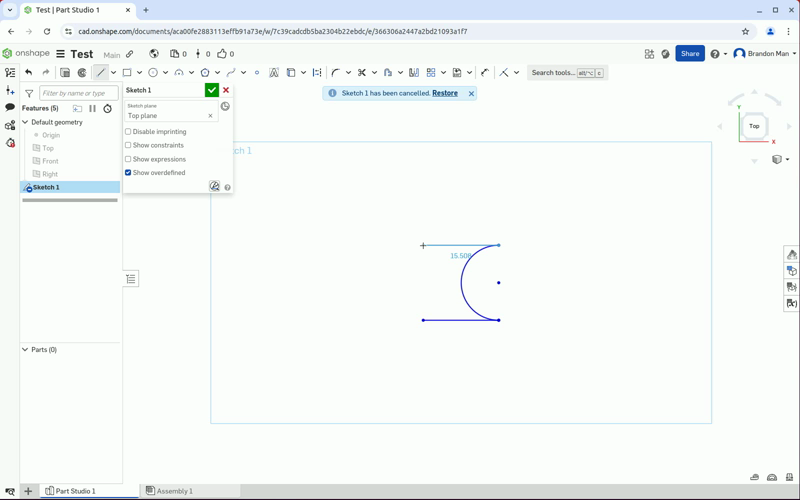
key_down(shift)
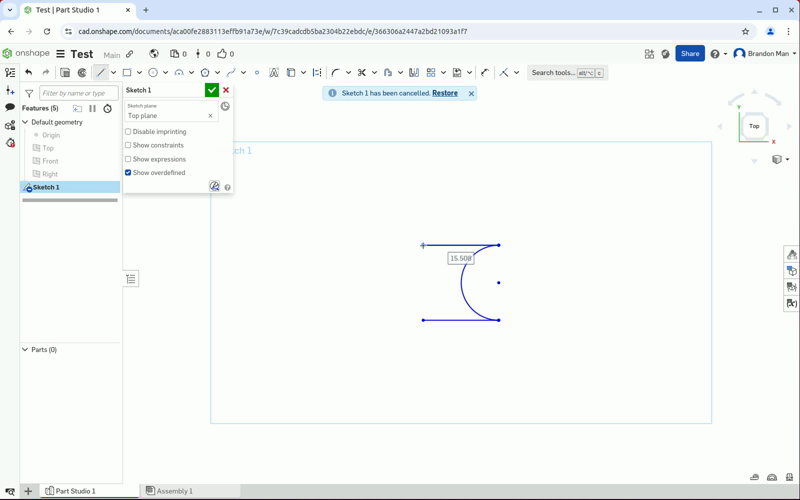
mouse_move(423, 320)
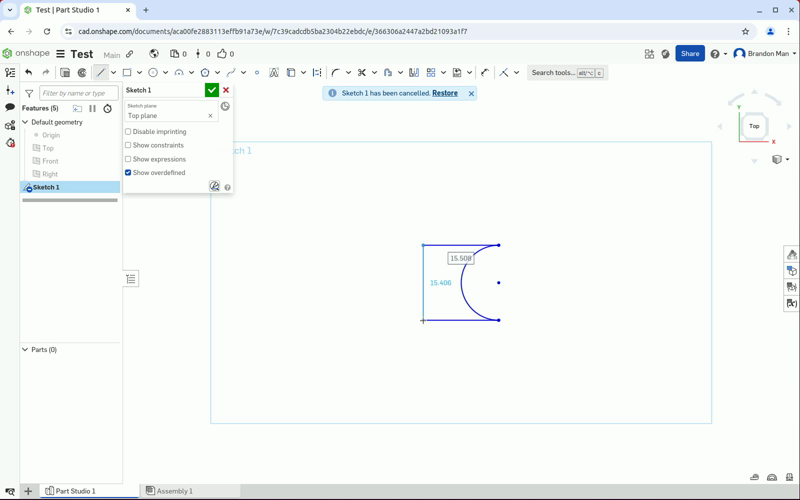
key_up(shift)
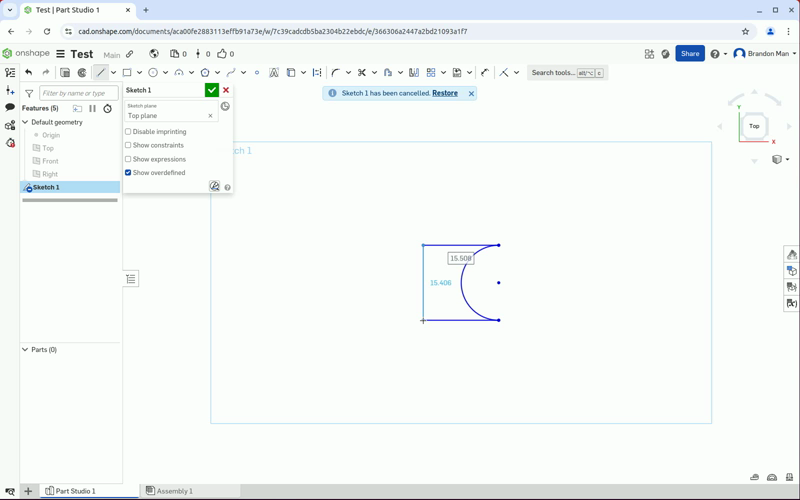
click(423, 320)
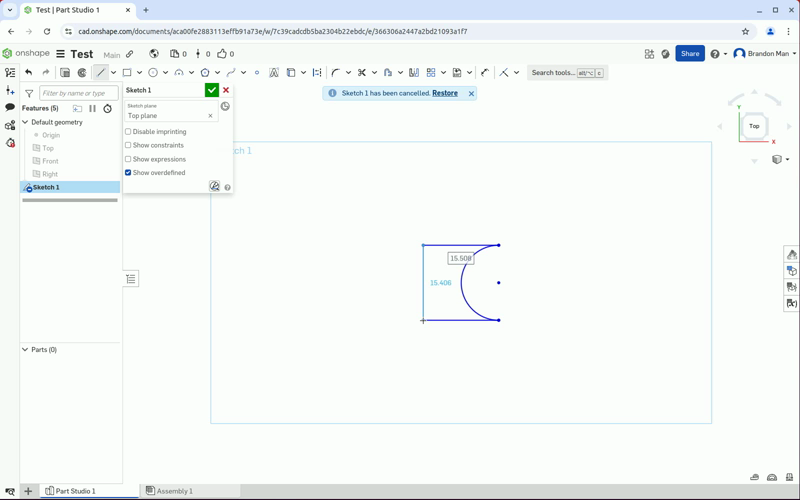
key(esc)
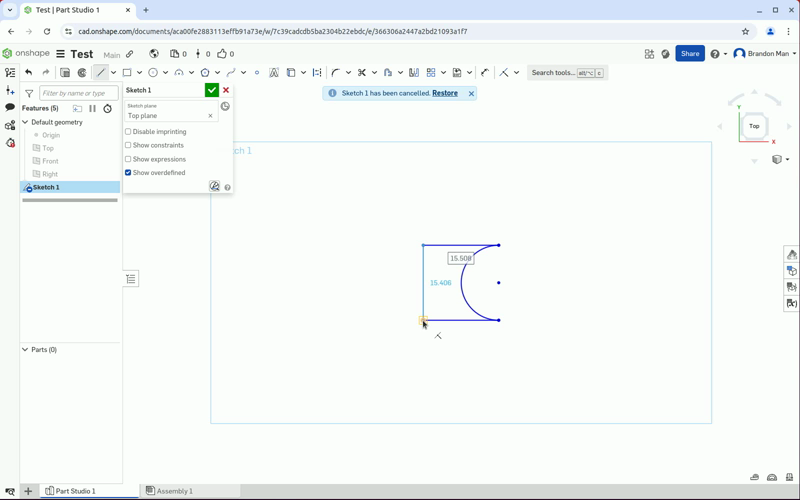
mouse_move(489, 276)
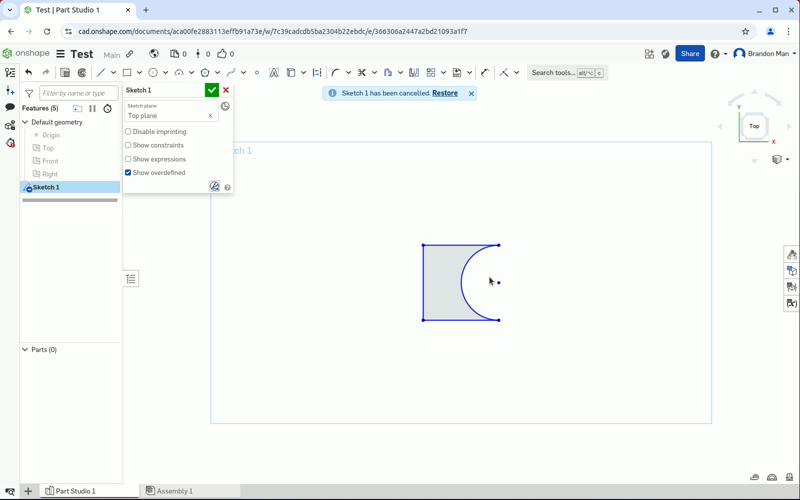
scroll(6)
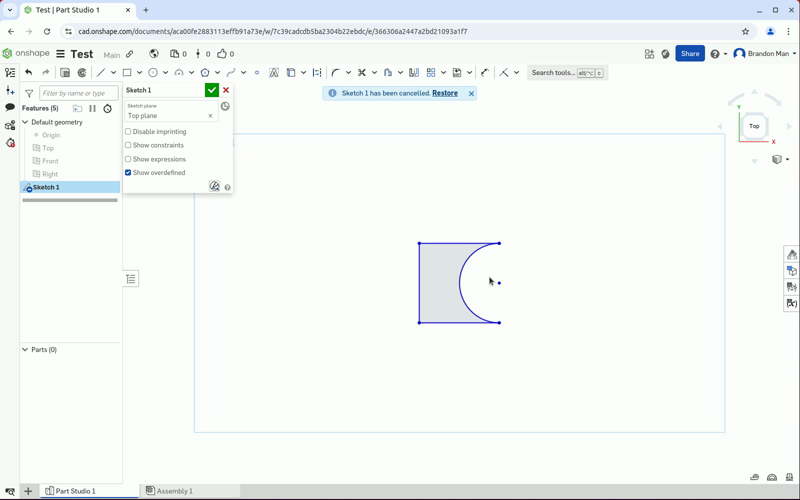
scroll(6)
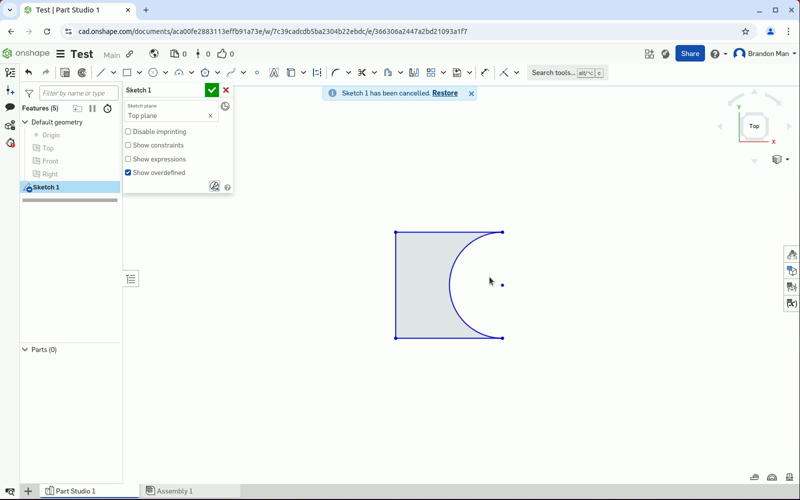
scroll(6)
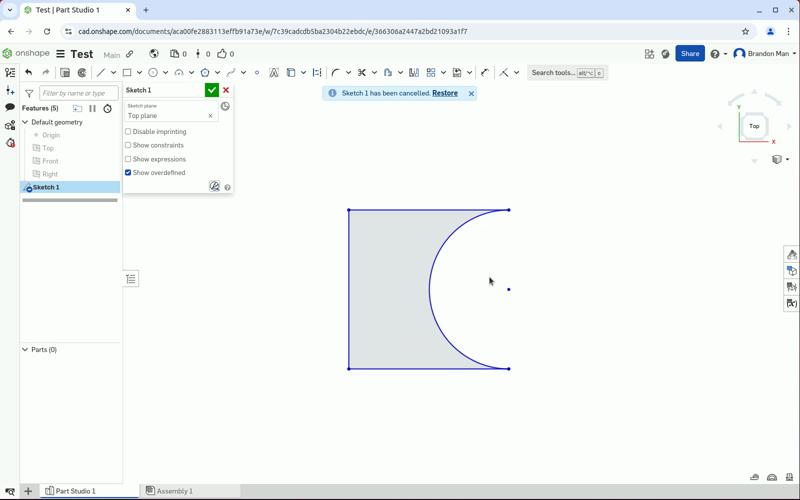
scroll(6)
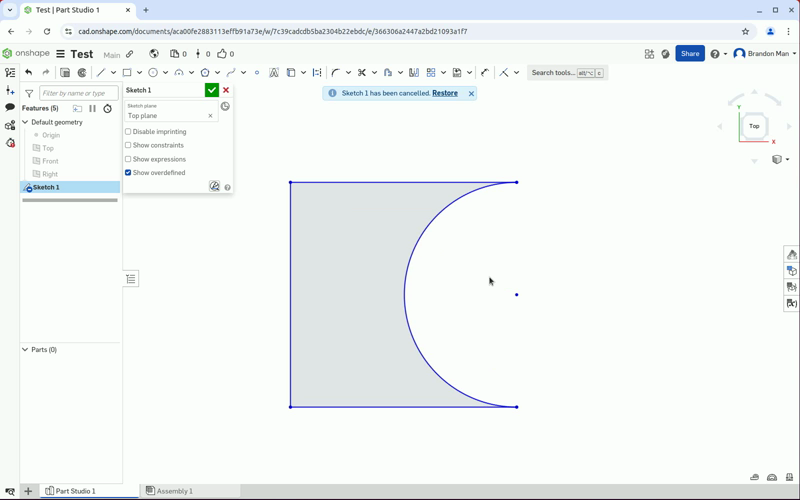
scroll(6)
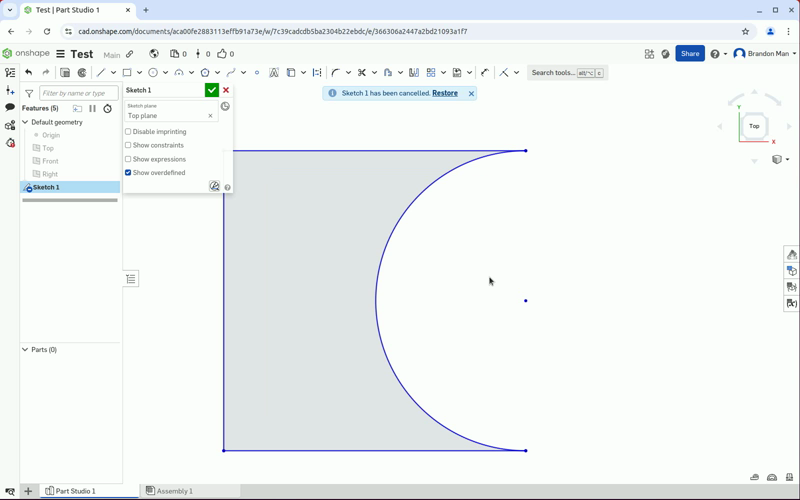
scroll(6)
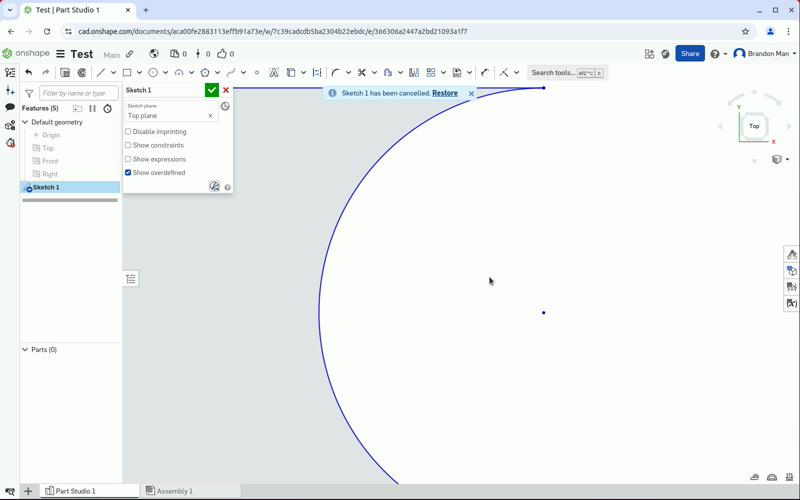
scroll(6)
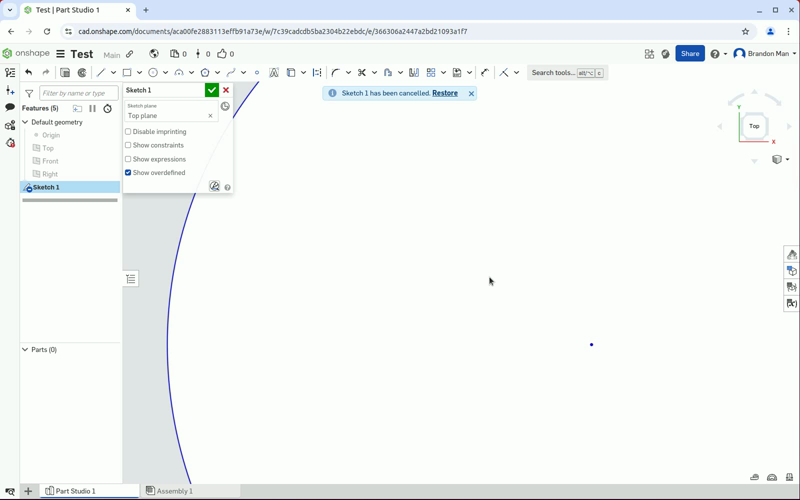
click(489, 276)
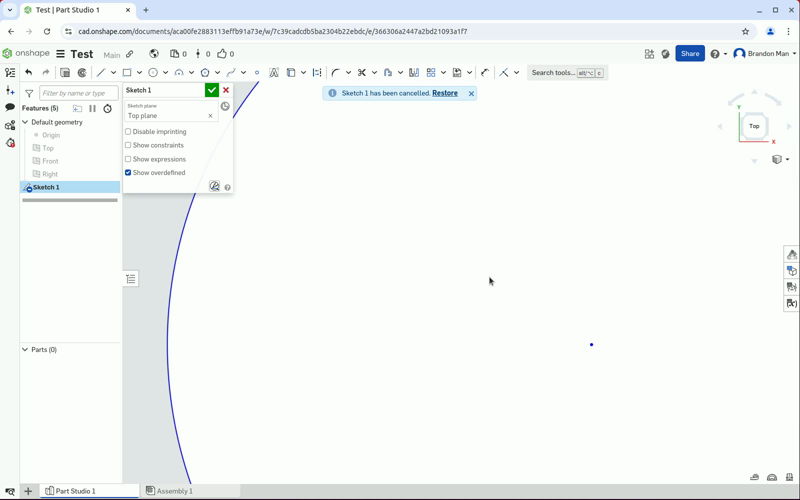
scroll(-6)
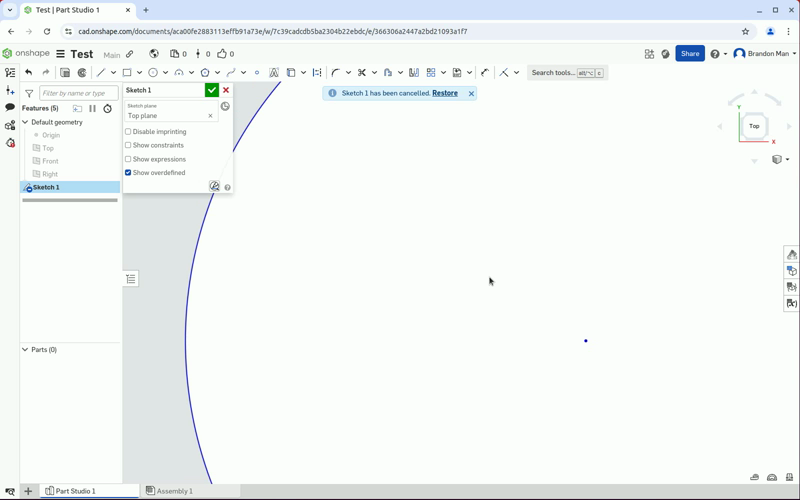
scroll(-6)
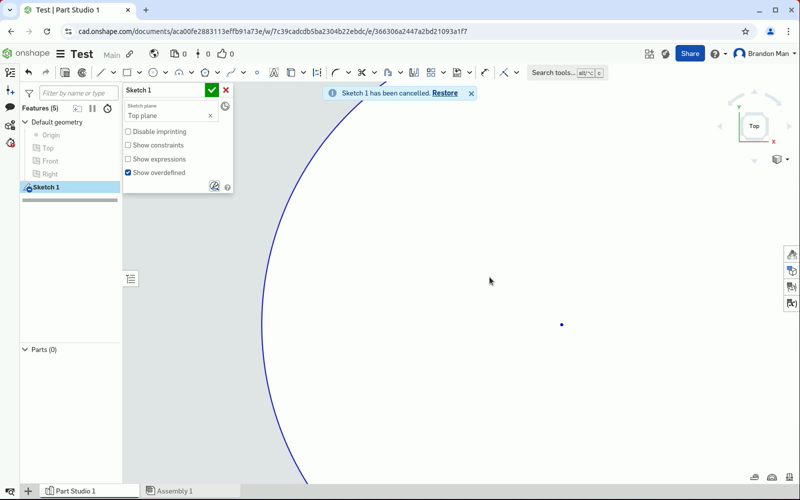
scroll(-6)
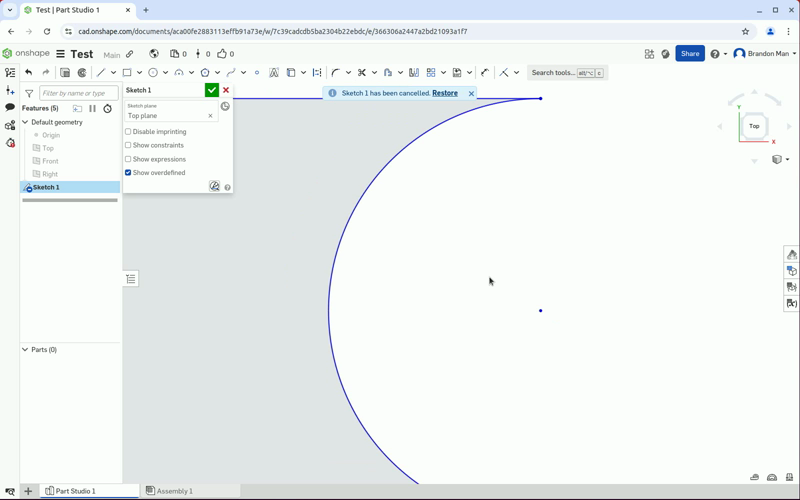
scroll(-6)
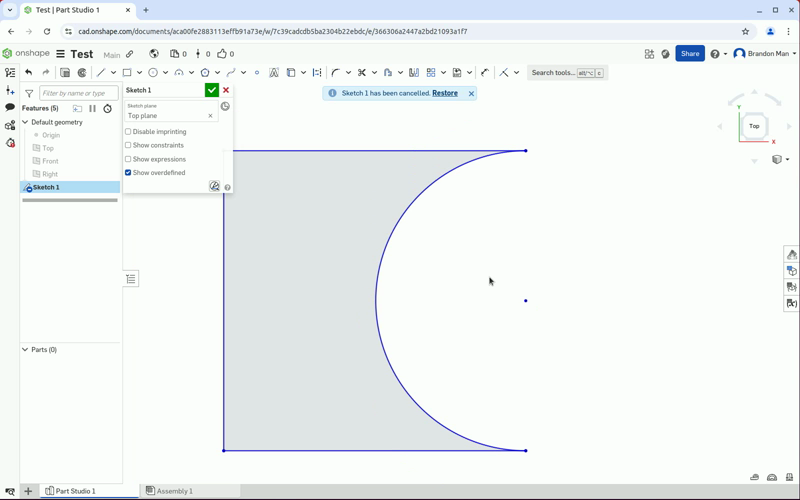
scroll(-6)
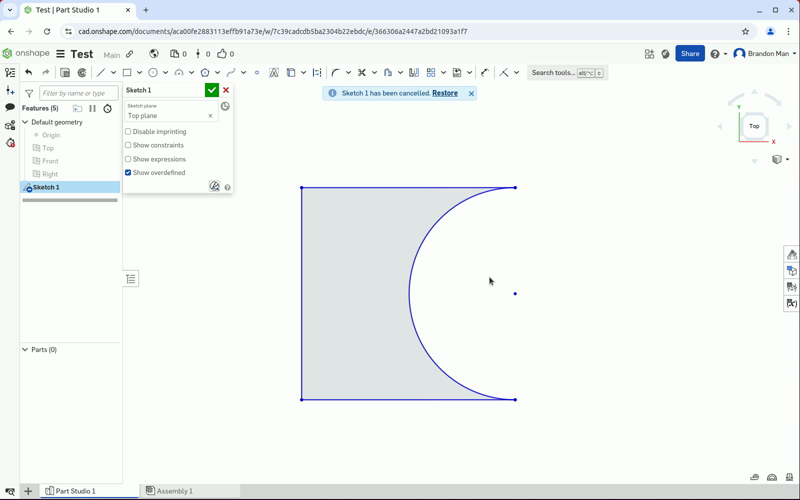
scroll(-6)
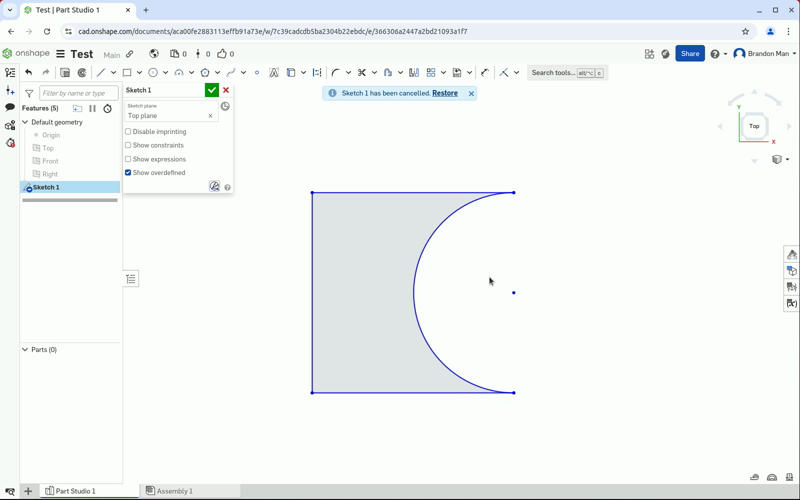
scroll(-6)
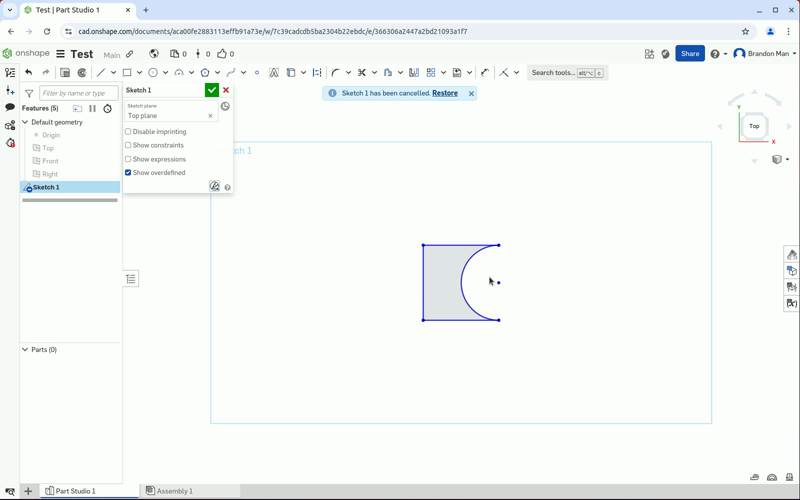
mouse_move(73, 352)
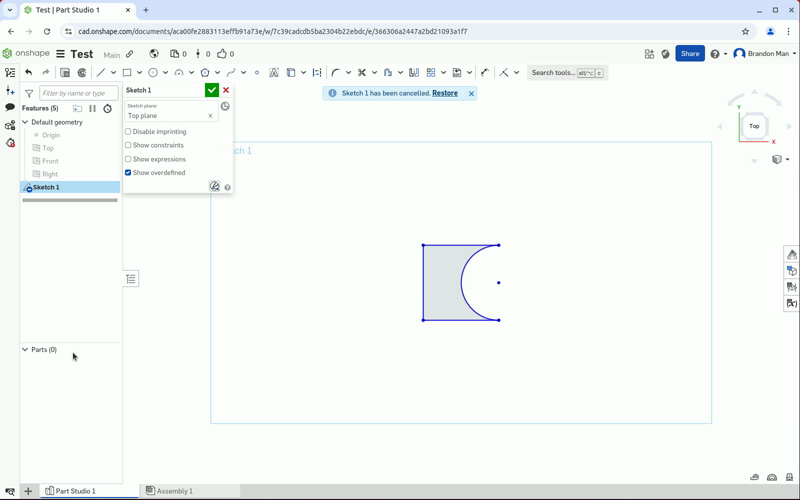
key(shift+y)
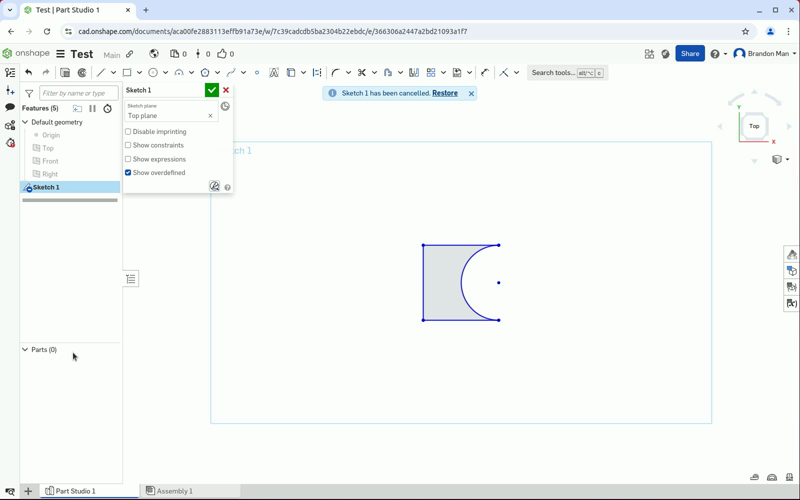
key(shift+e)
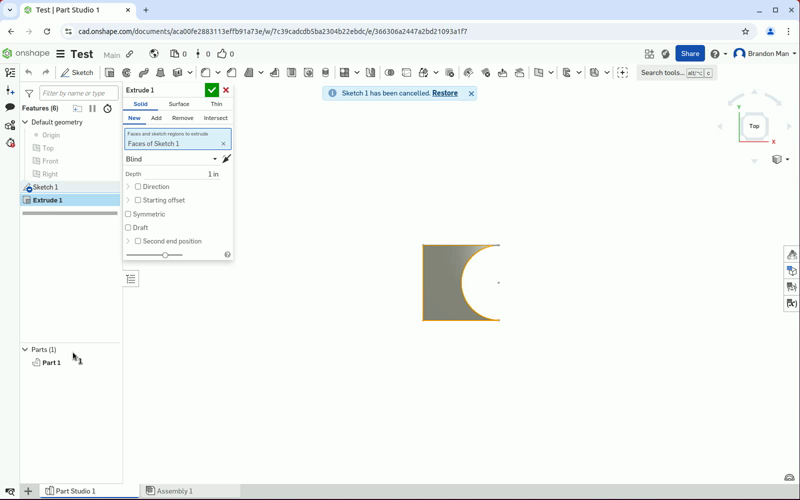
mouse_move(143, 106)
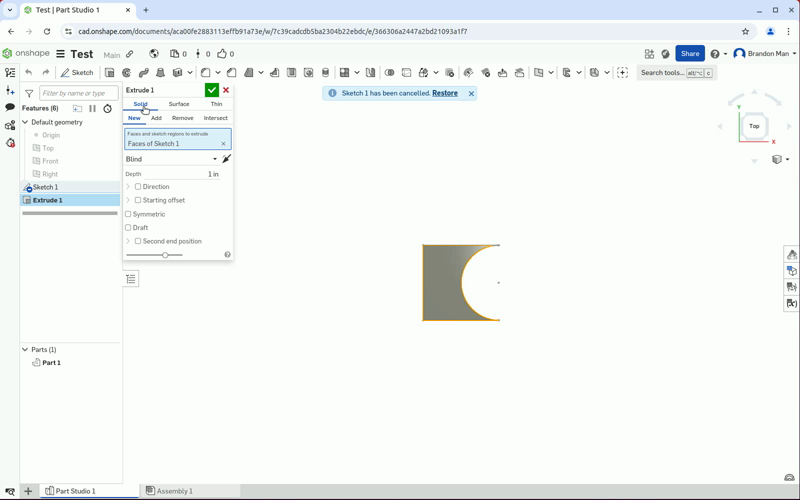
click(143, 106)
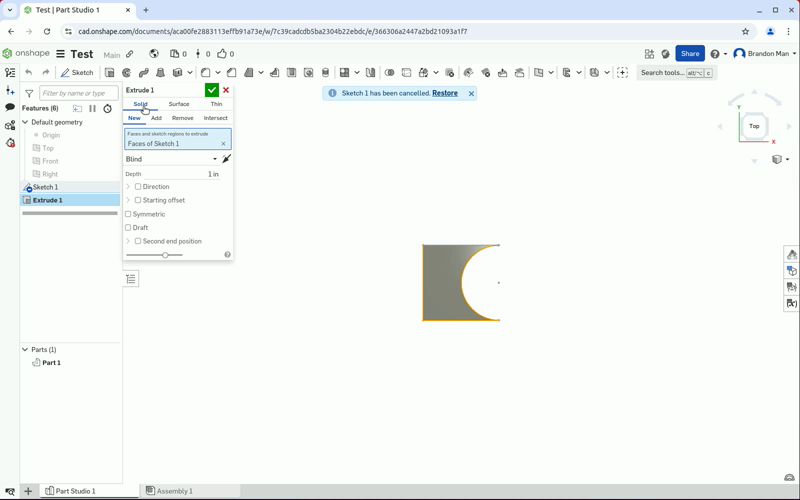
mouse_move(137, 120)
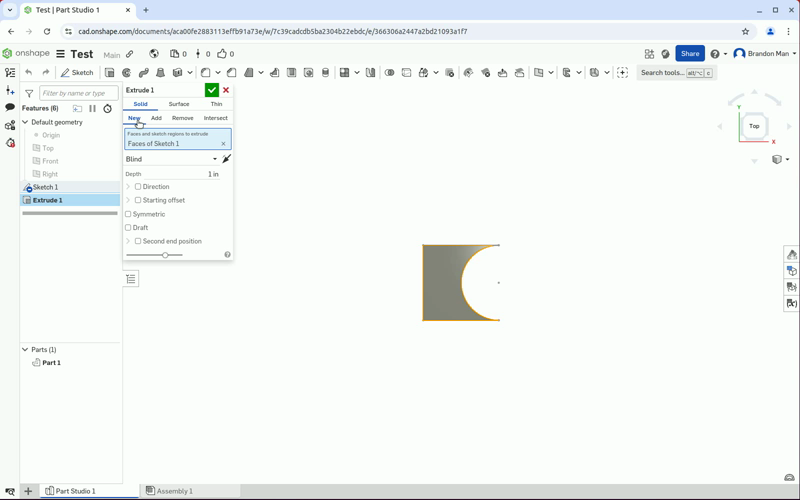
click(137, 120)
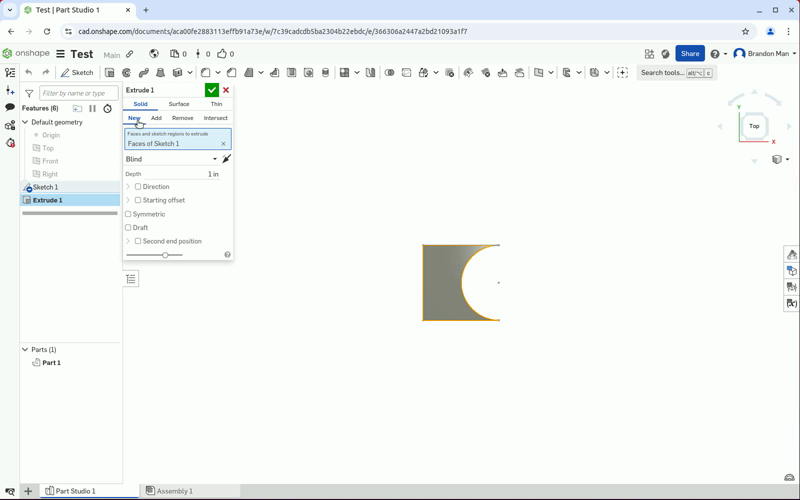
key(tab, 4)
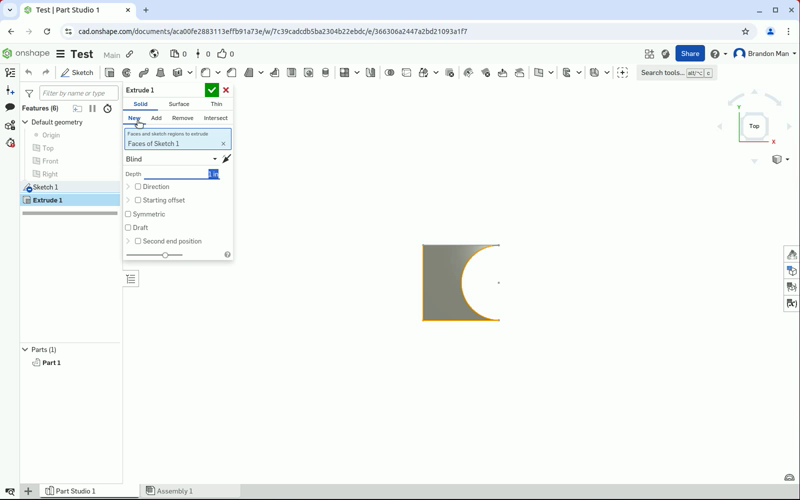
text(4.574)
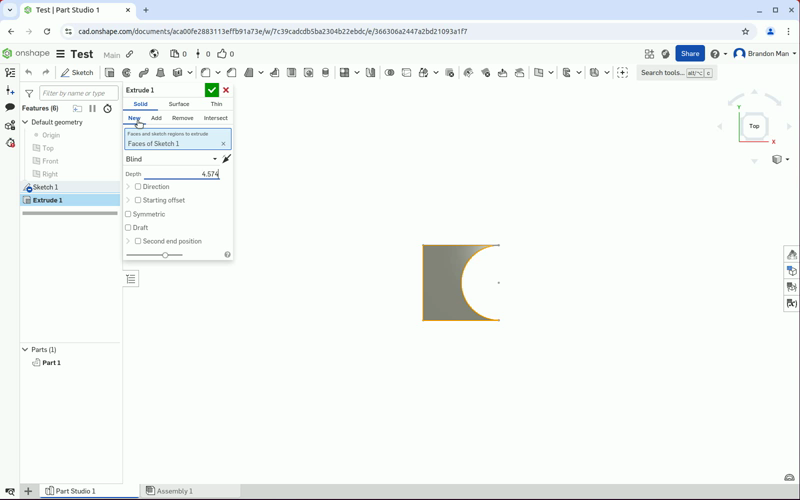
key(enter)
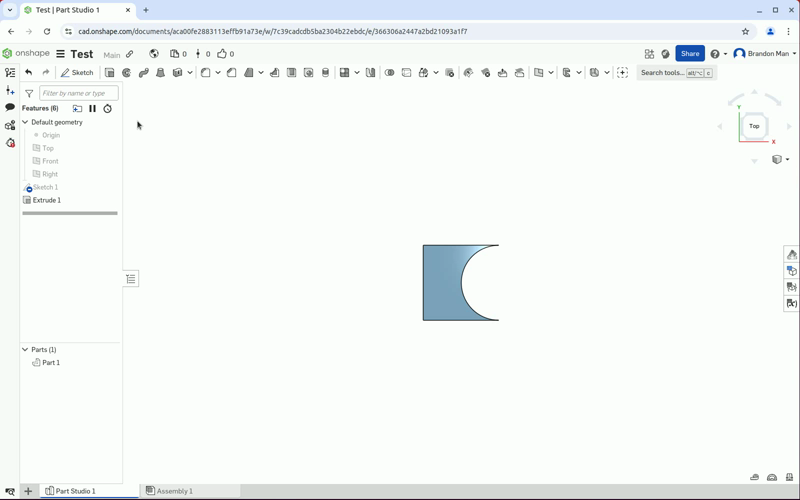
key(shift+h)
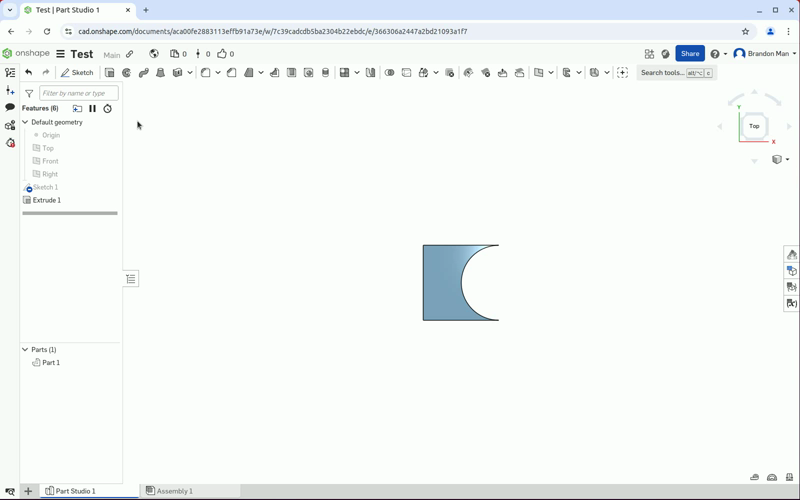
key(shift+h)
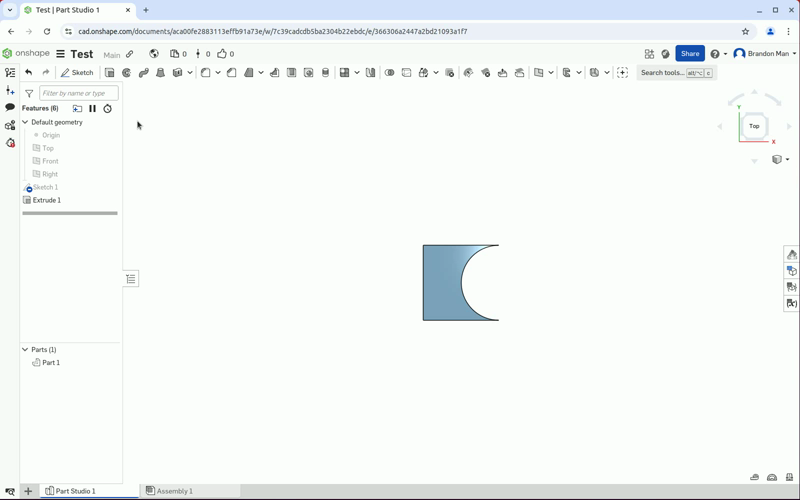
mouse_move(73, 189)
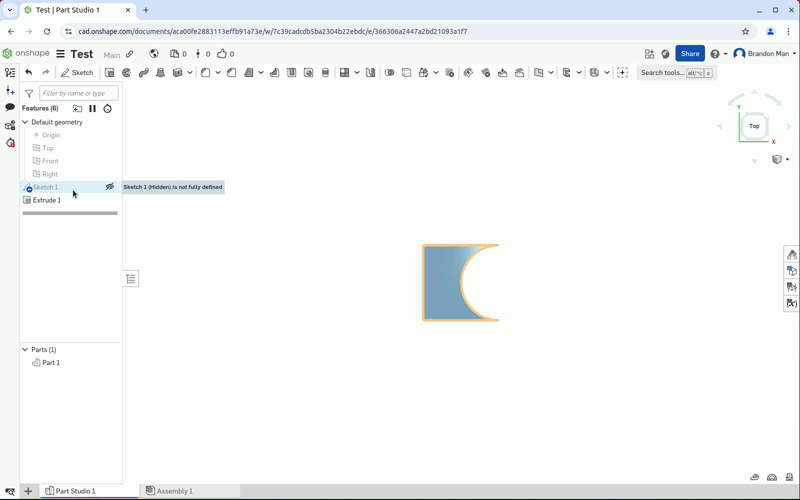
click(73, 189)
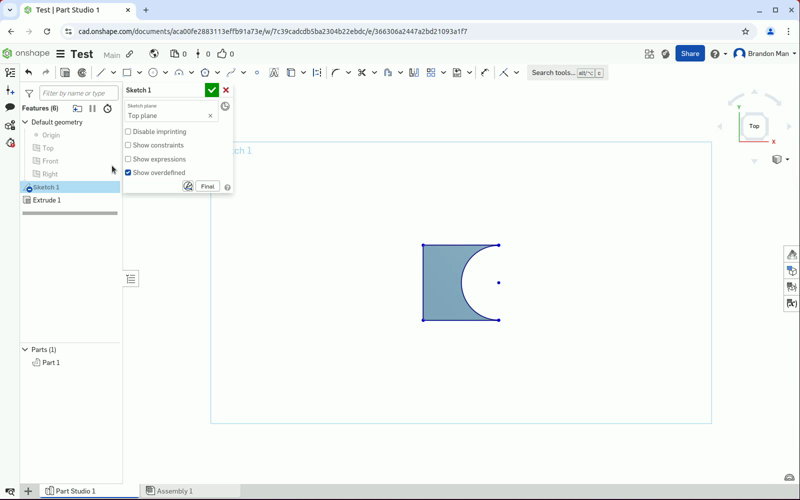
mouse_move(229, 92)
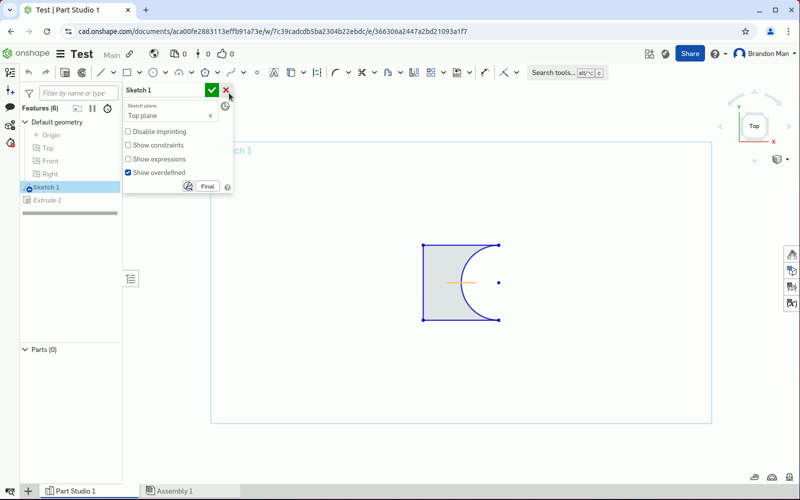
click(229, 92)
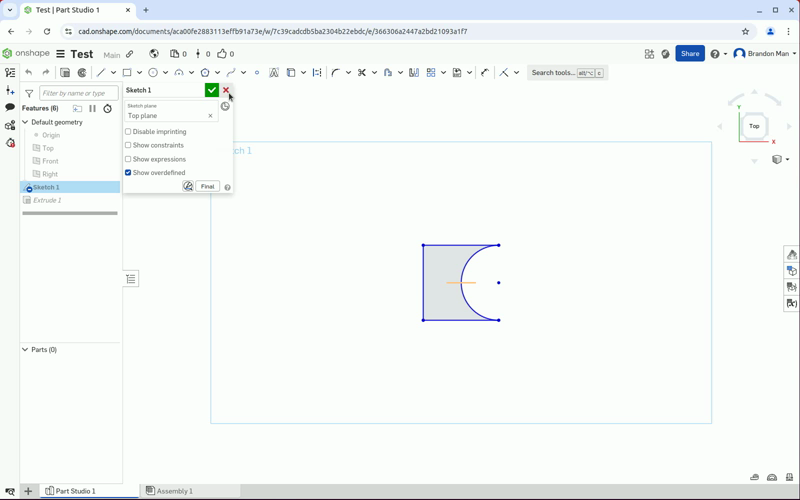
key(shift+s)
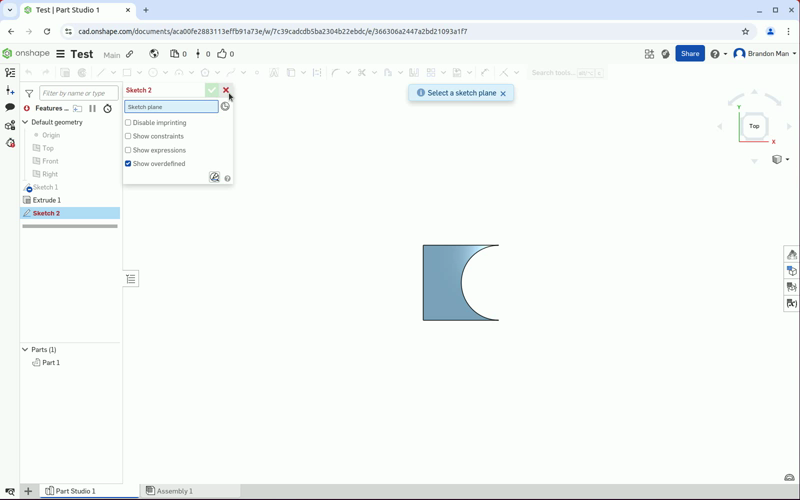
mouse_move(73, 150)
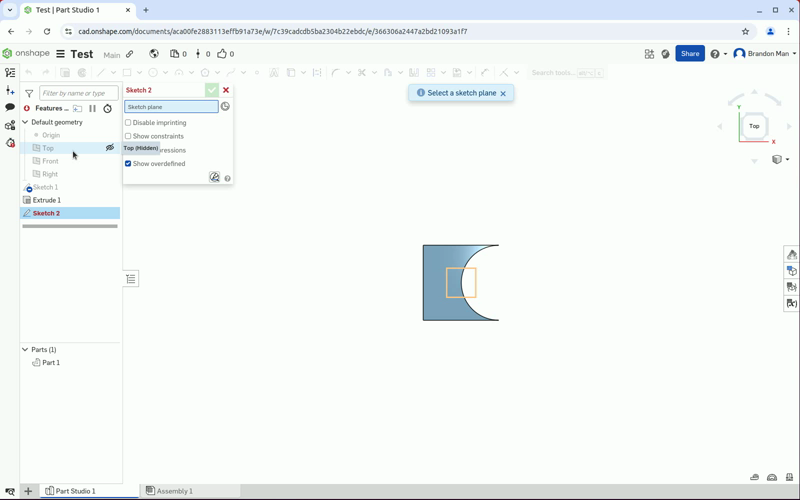
click(73, 150)
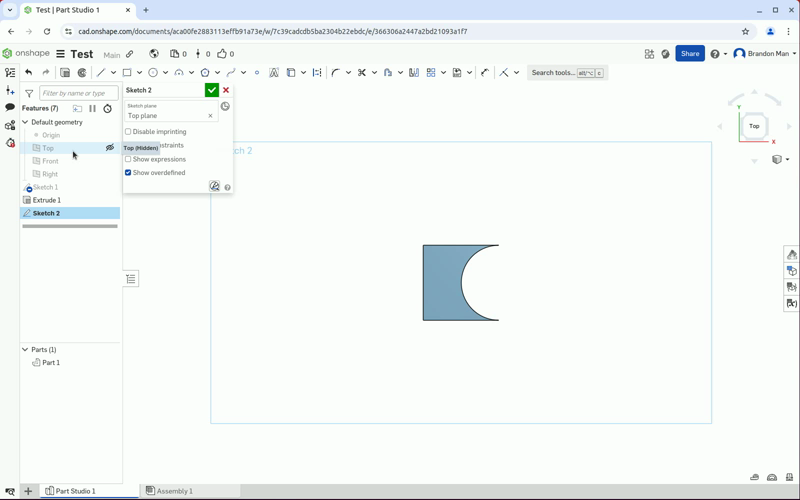
mouse_move(73, 352)
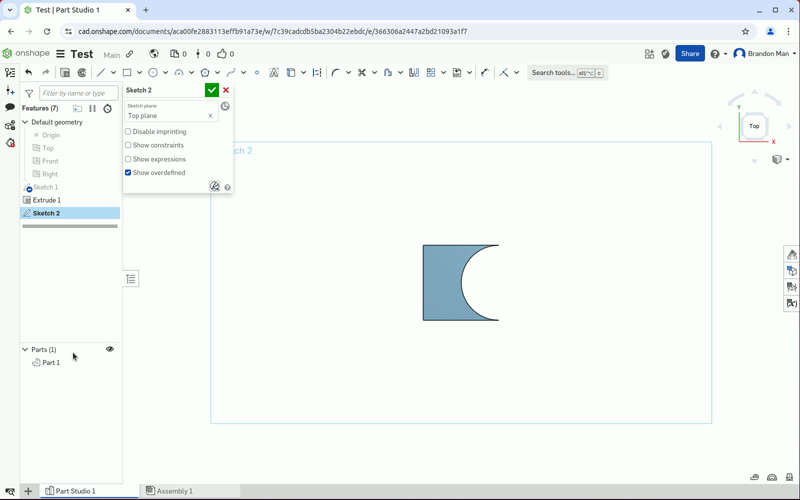
key(y)
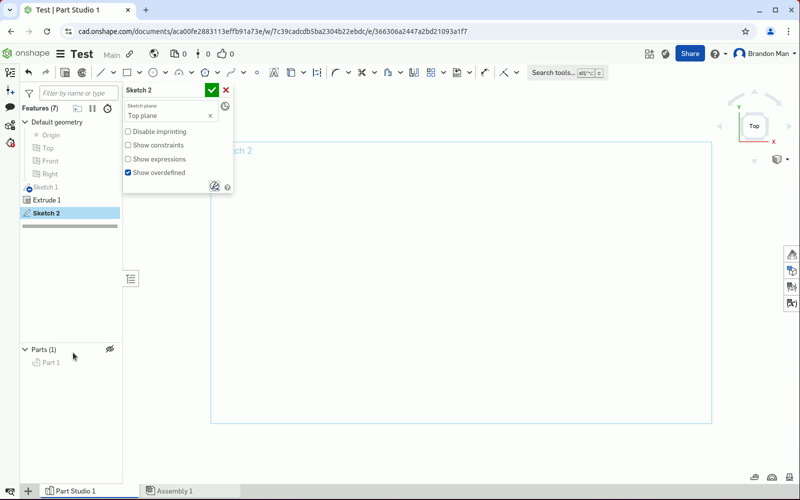
key(a)
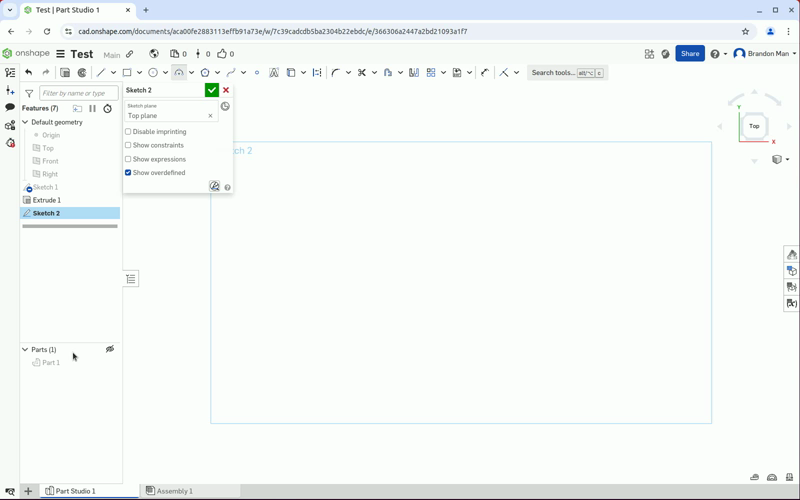
key_down(shift)
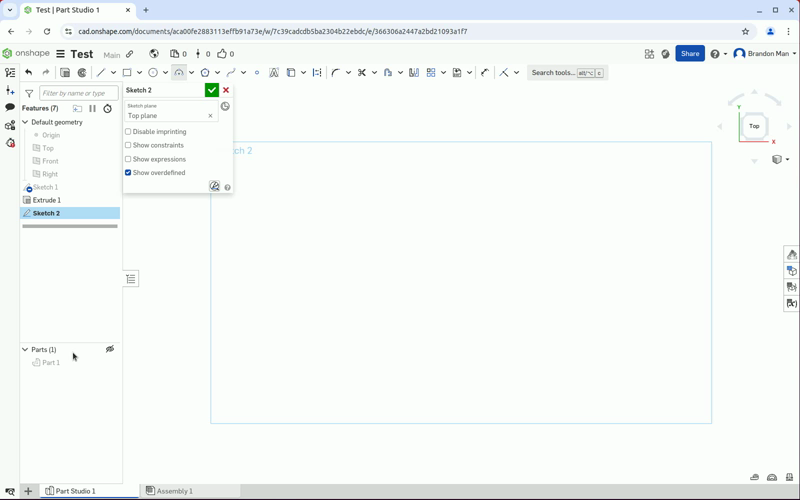
mouse_move(498, 320)
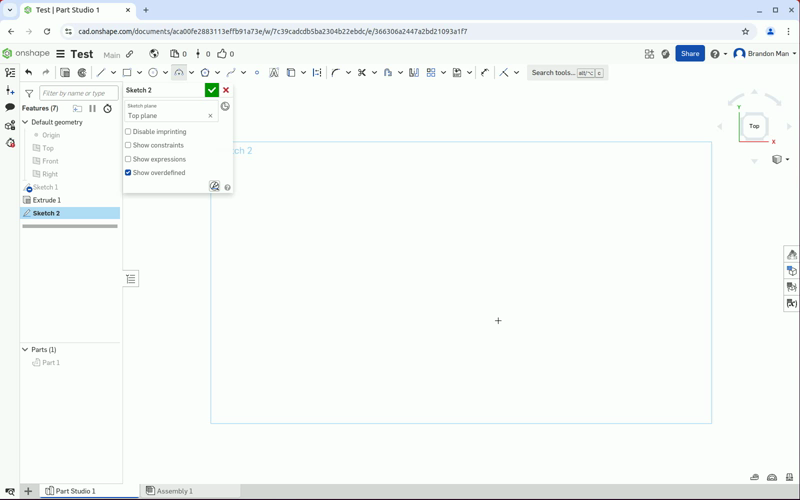
click(498, 320)
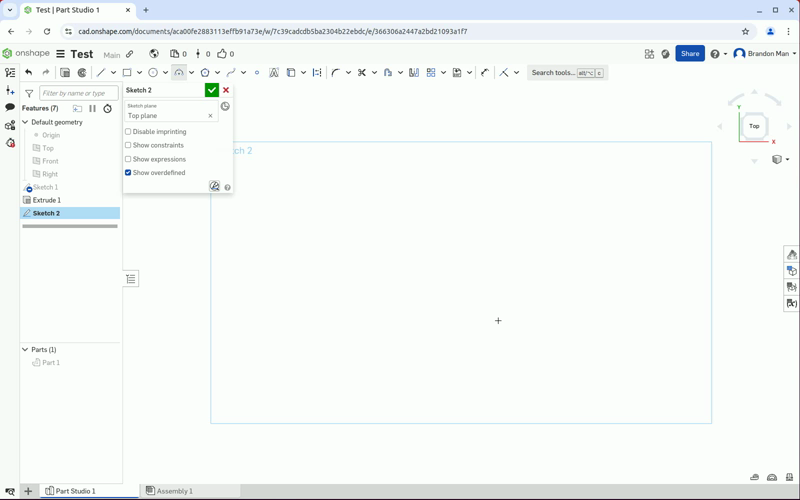
key_up(shift)
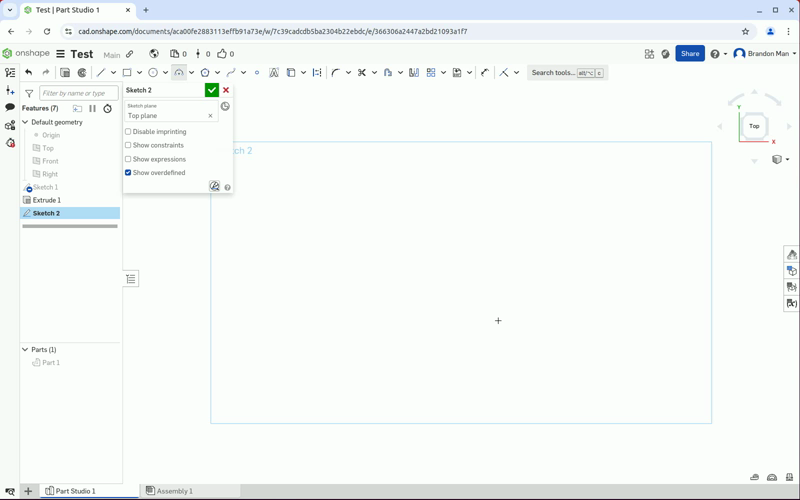
key_down(shift)
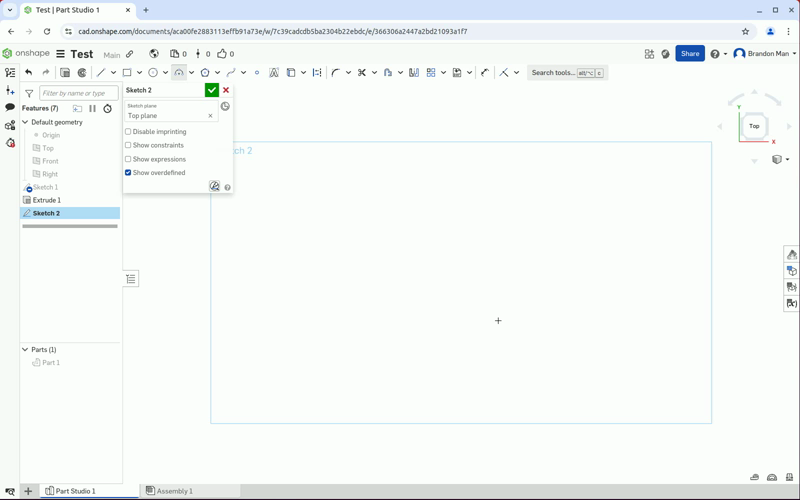
mouse_move(498, 245)
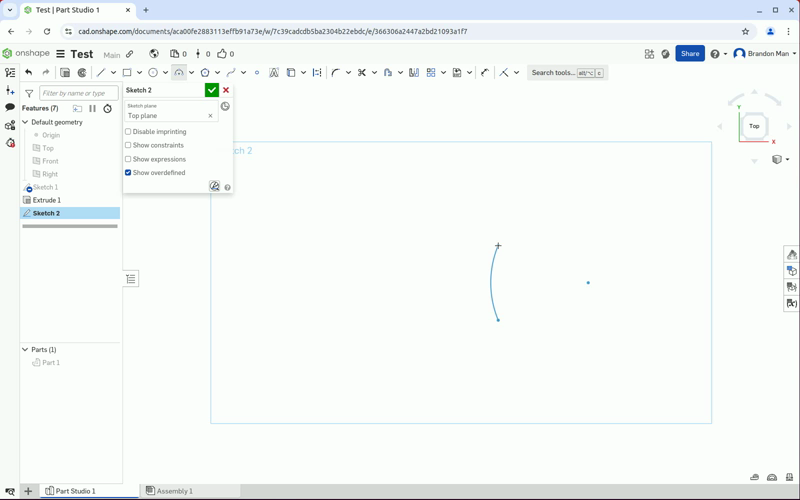
click(498, 245)
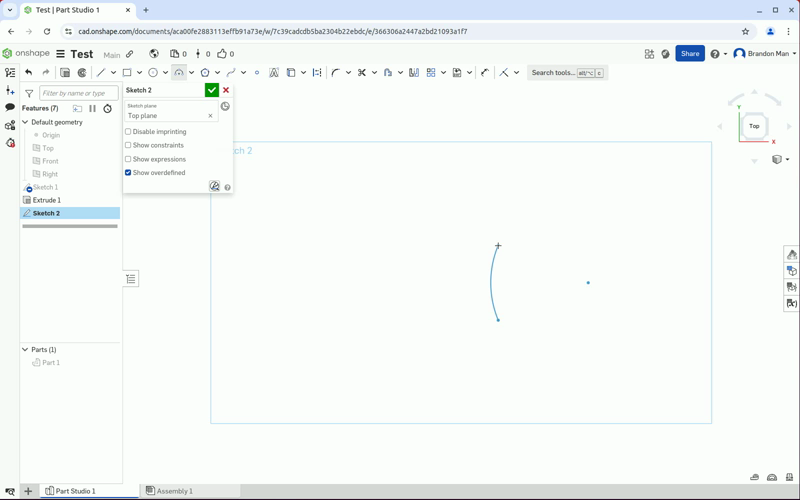
mouse_move(536, 282)
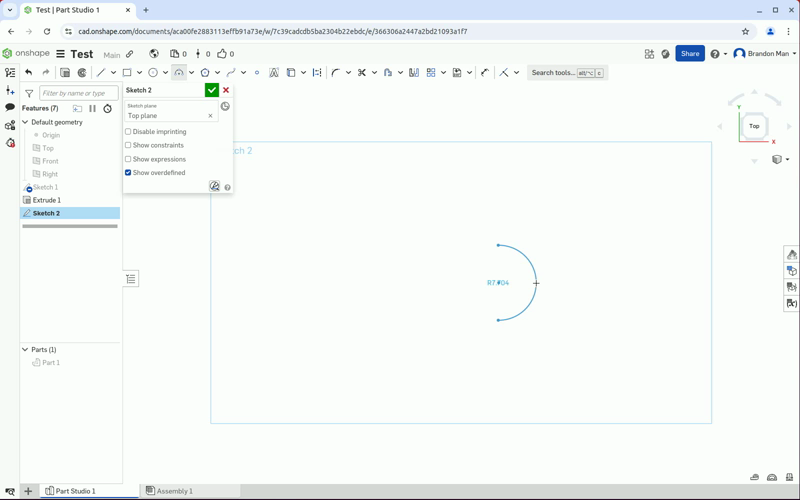
click(536, 282)
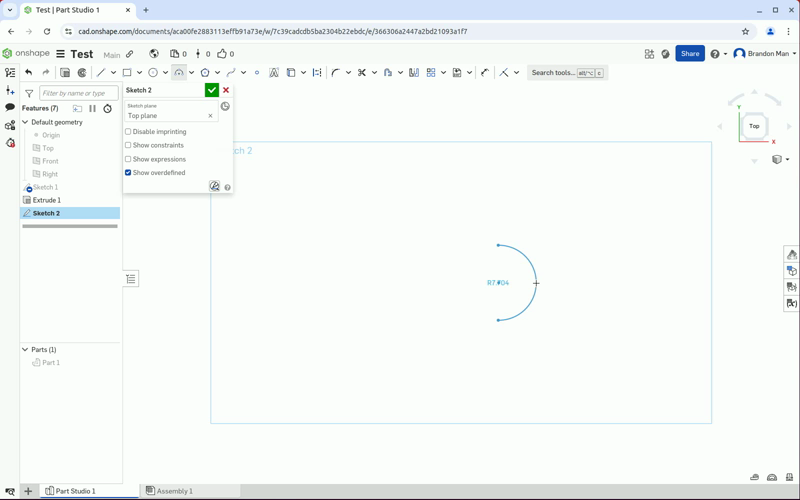
key_up(shift)
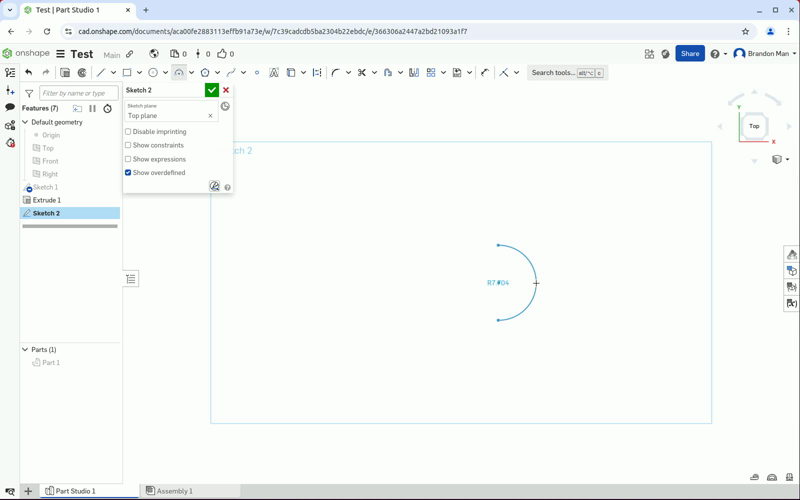
key(esc)
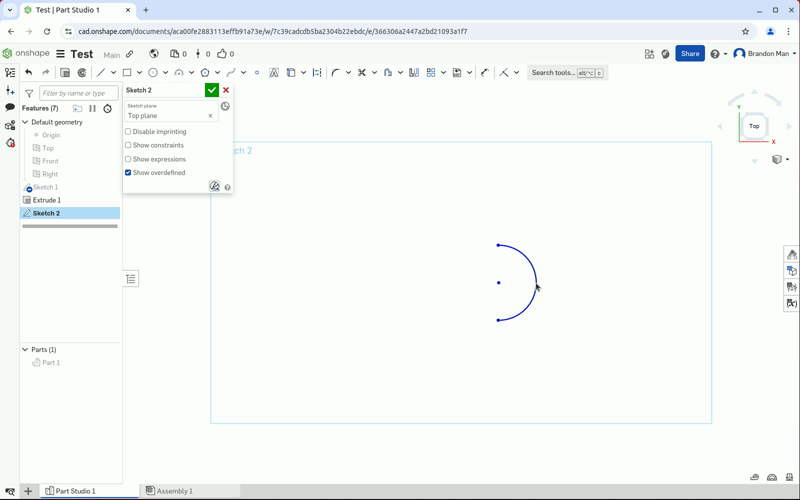
key(l)
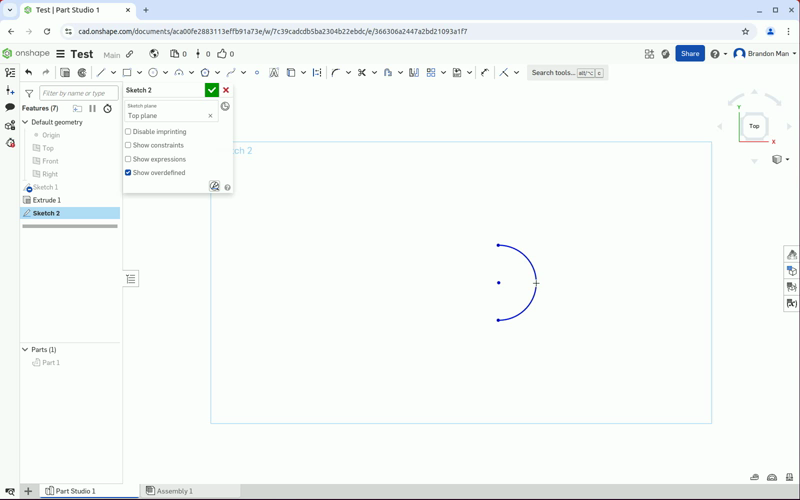
mouse_move(498, 245)
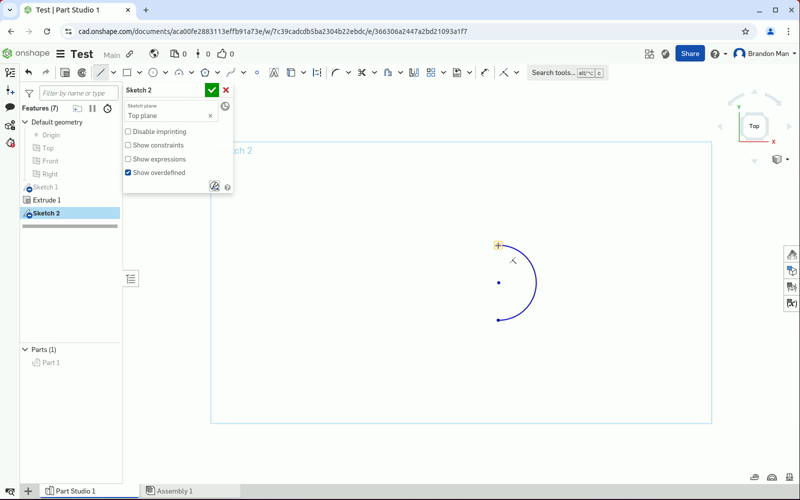
click(498, 245)
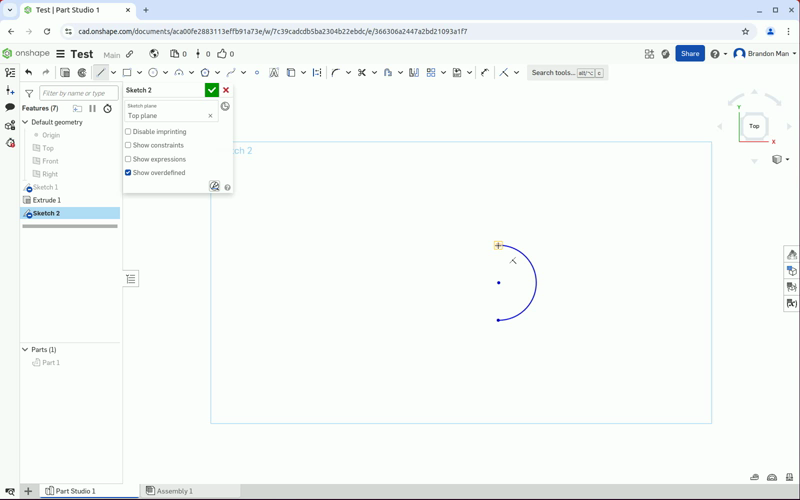
key_down(shift)
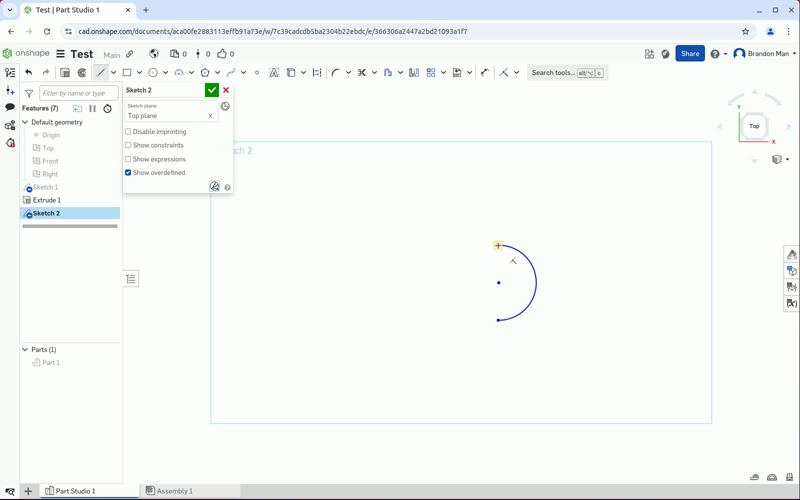
mouse_move(498, 320)
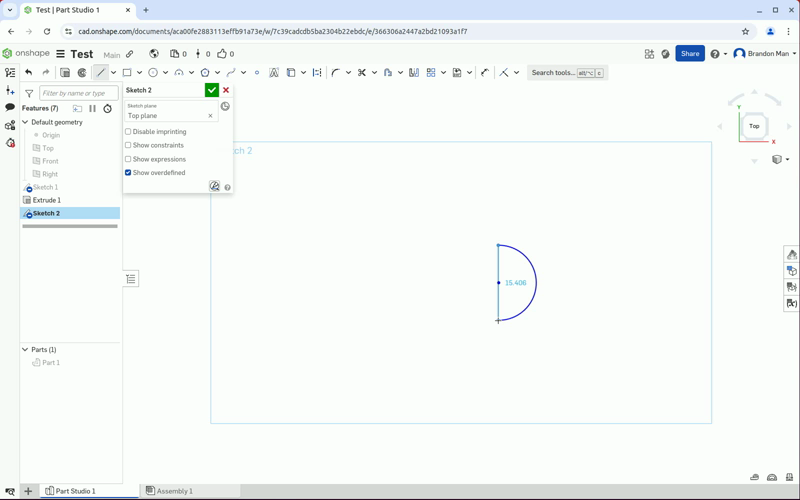
key_up(shift)
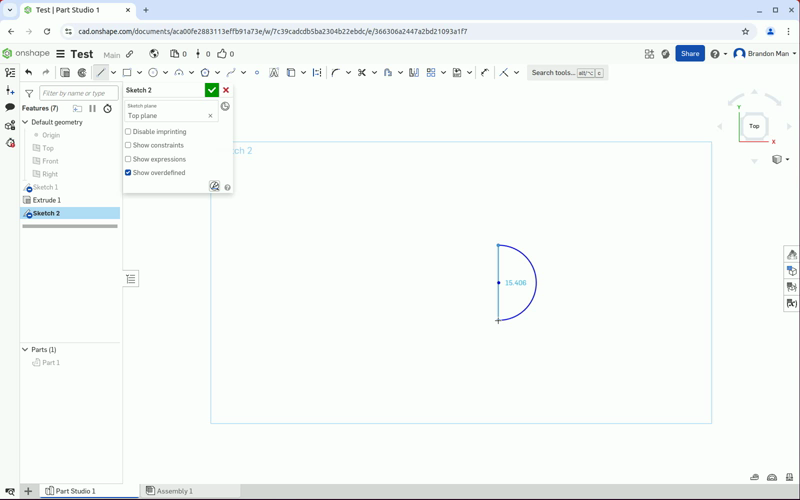
click(498, 320)
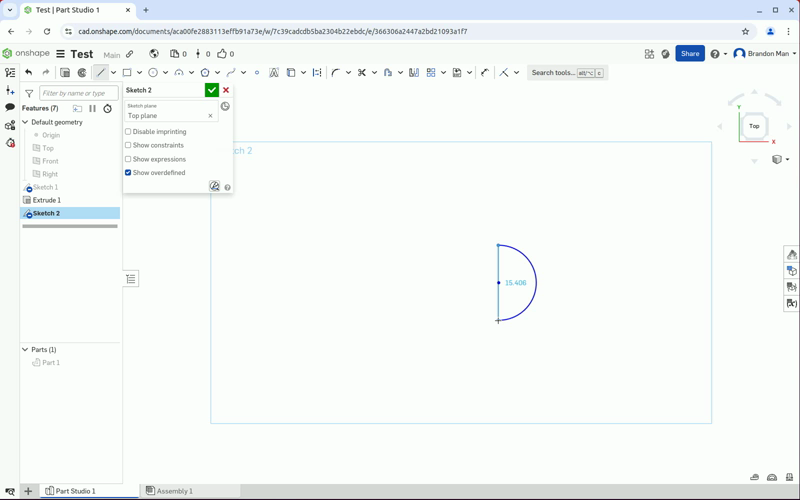
key(esc)
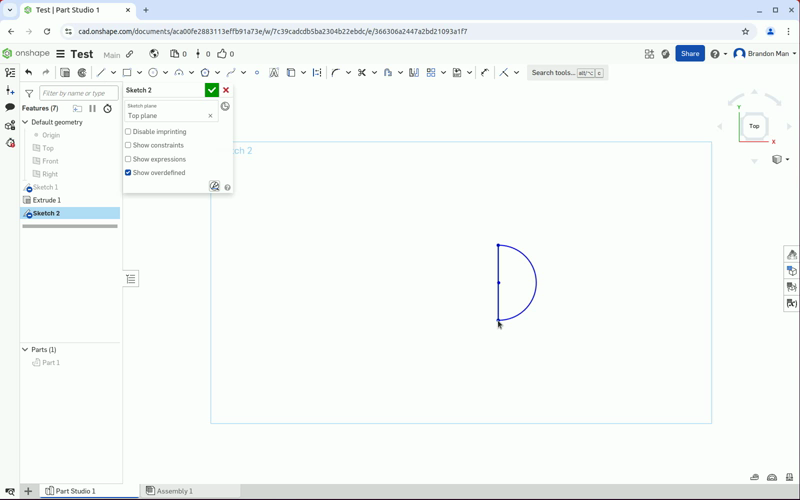
mouse_move(523, 307)
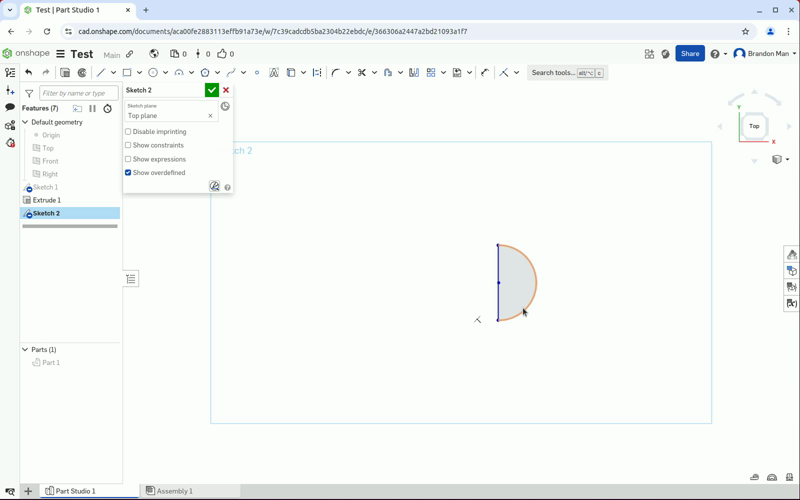
scroll(6)
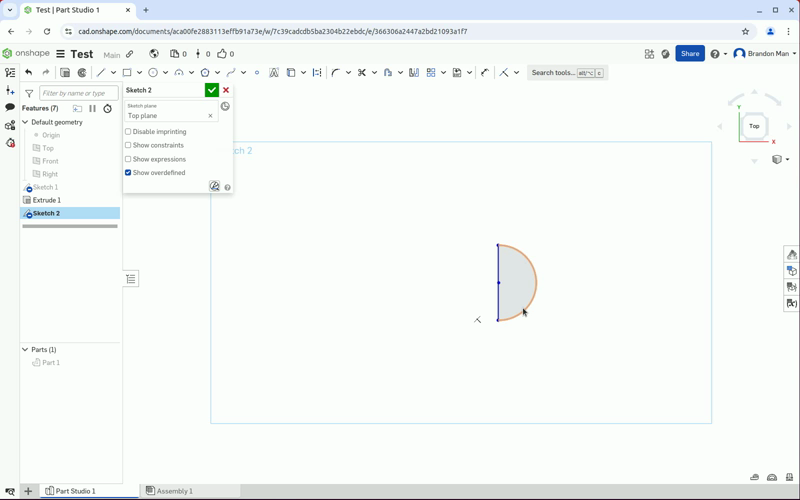
scroll(6)
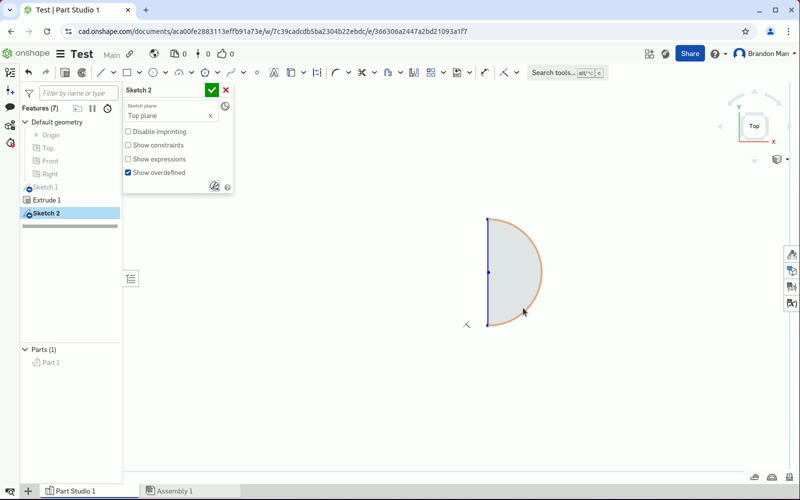
scroll(6)
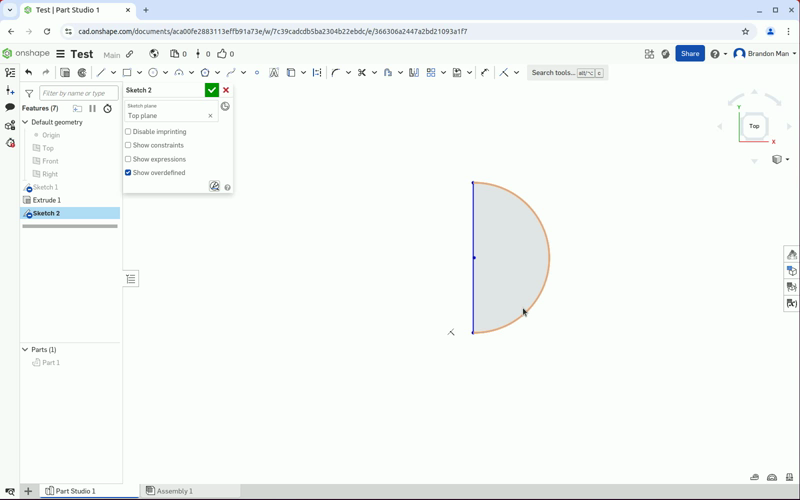
scroll(6)
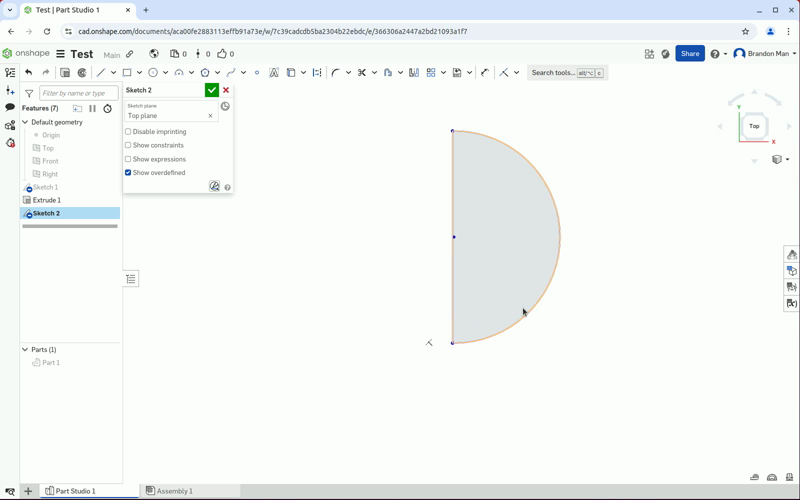
scroll(6)
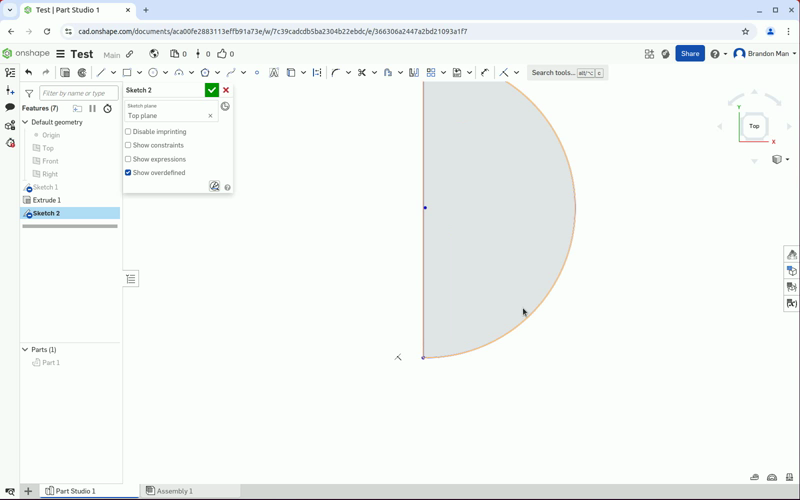
scroll(6)
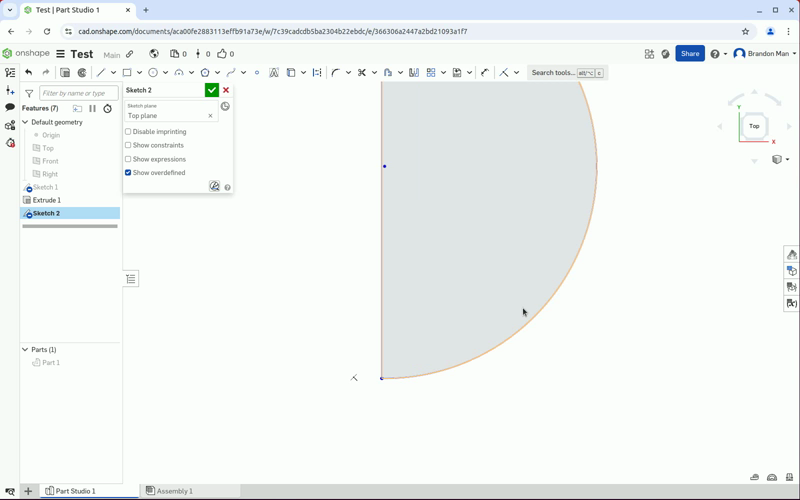
scroll(6)
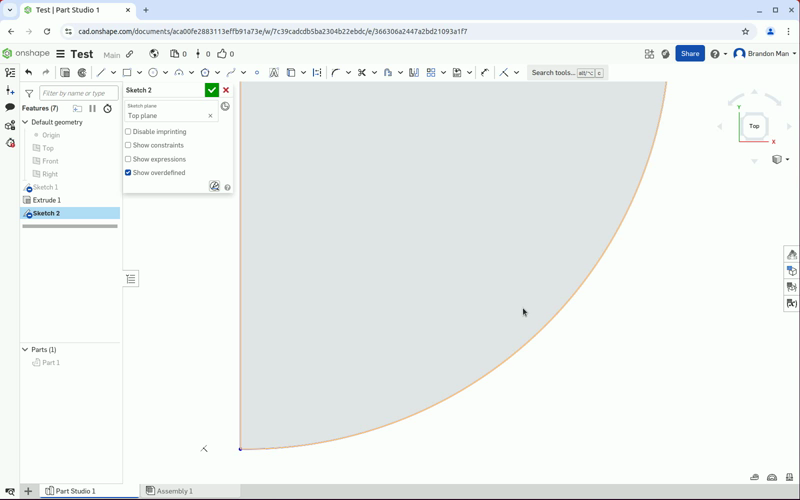
click(523, 307)
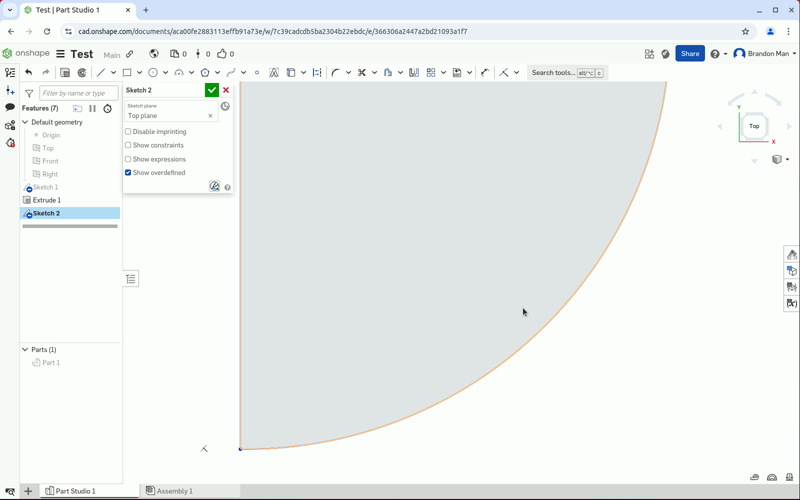
scroll(-6)
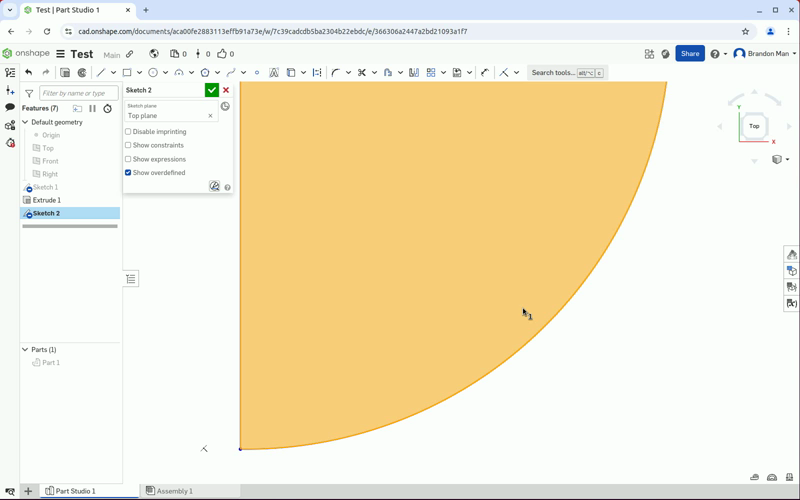
scroll(-6)
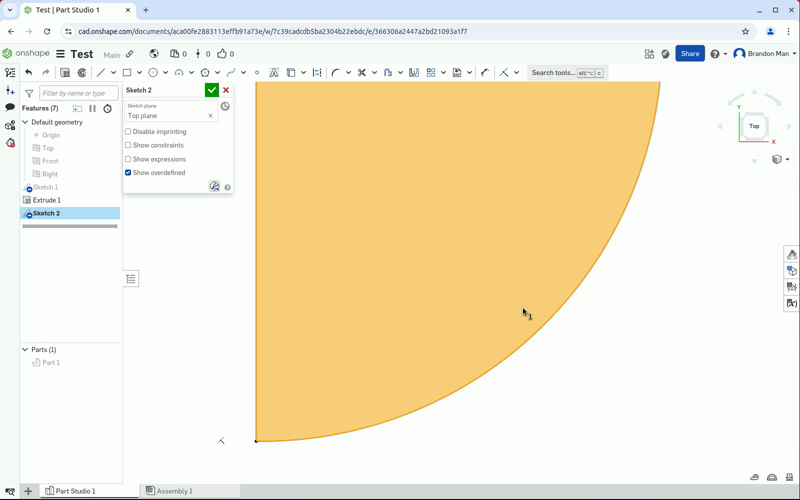
scroll(-6)
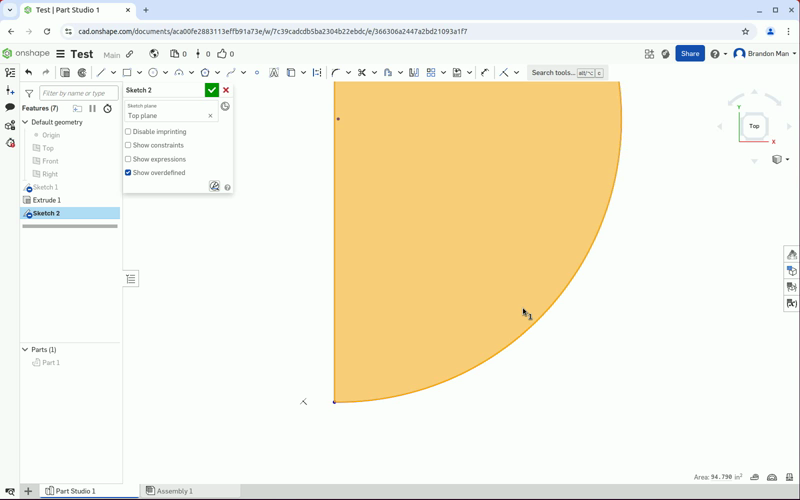
scroll(-6)
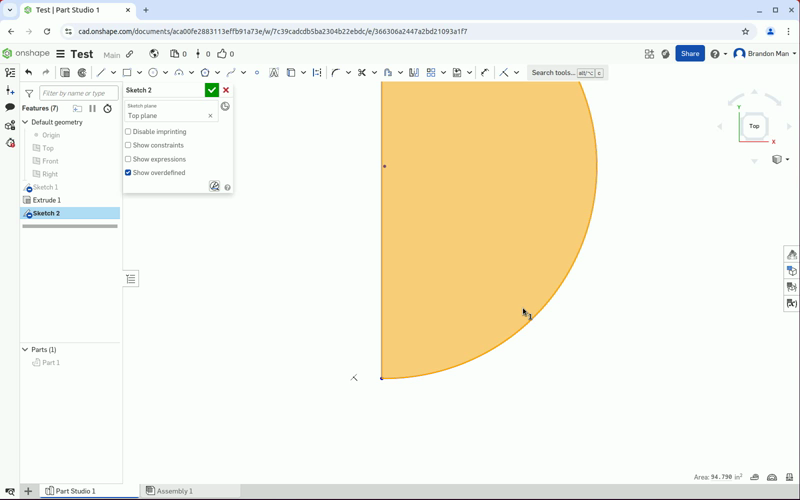
scroll(-6)
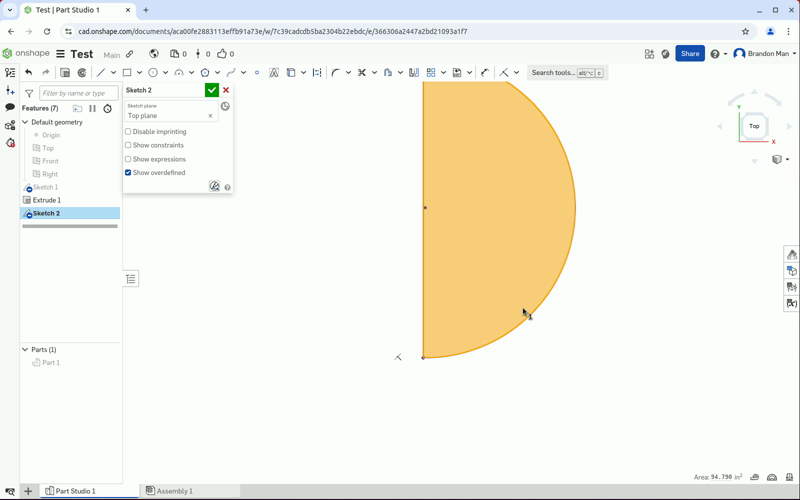
scroll(-6)
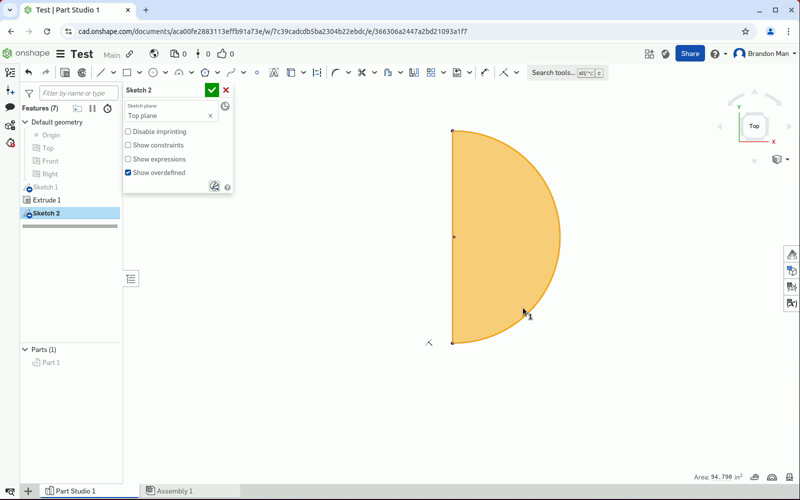
scroll(-6)
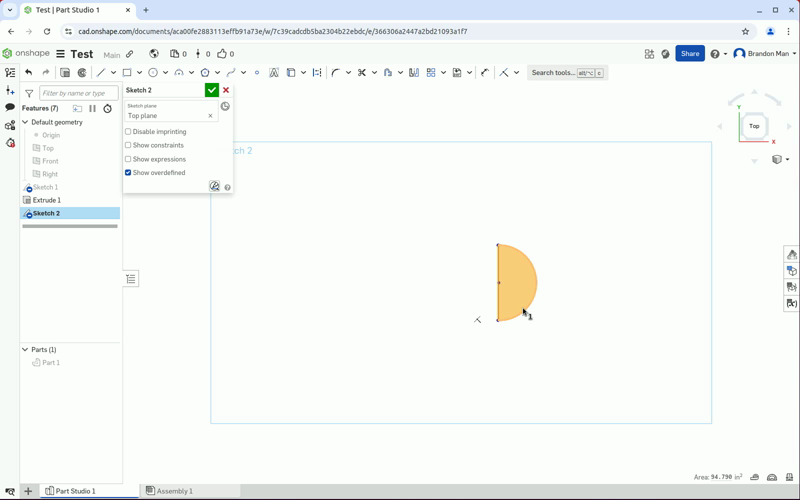
mouse_move(73, 352)
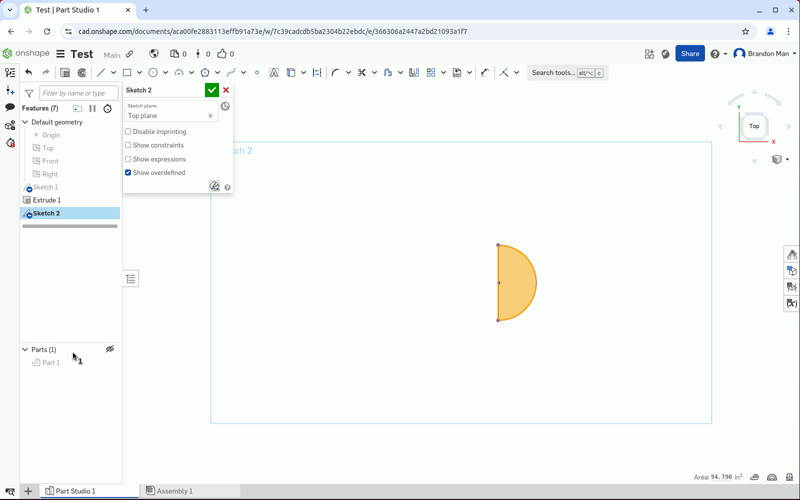
key(shift+y)
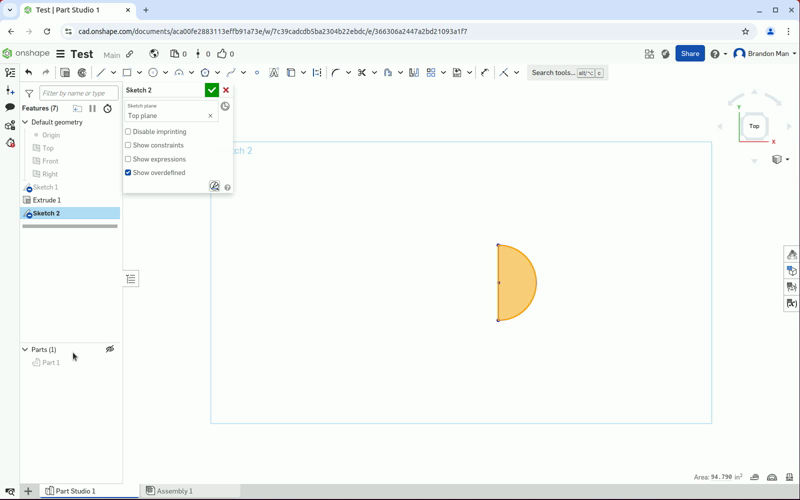
key(shift+e)
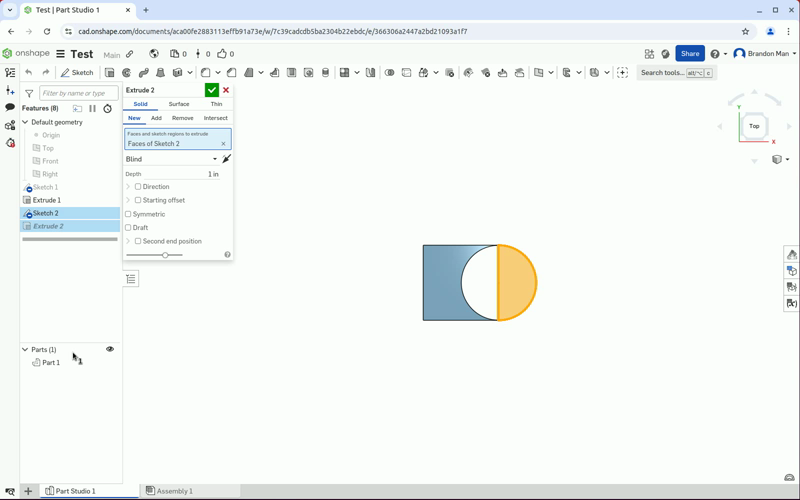
mouse_move(143, 106)
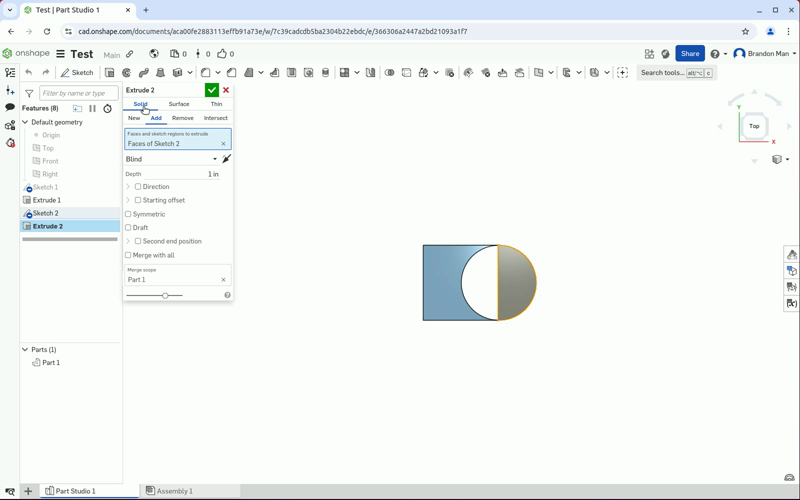
click(143, 106)
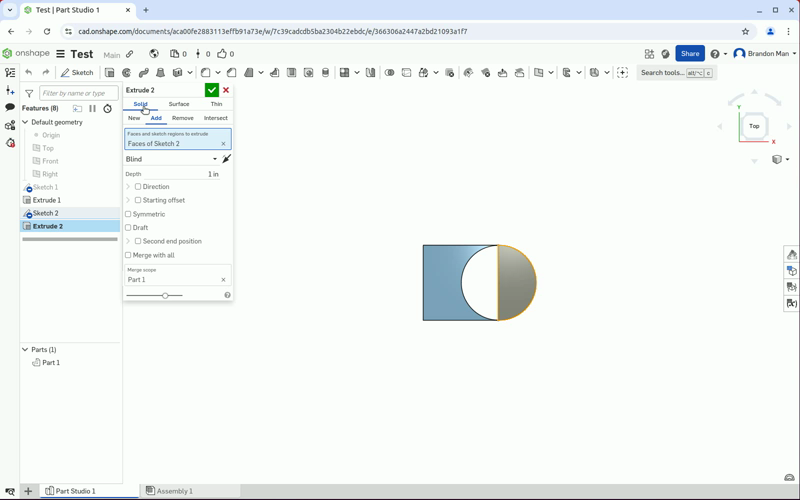
mouse_move(137, 120)
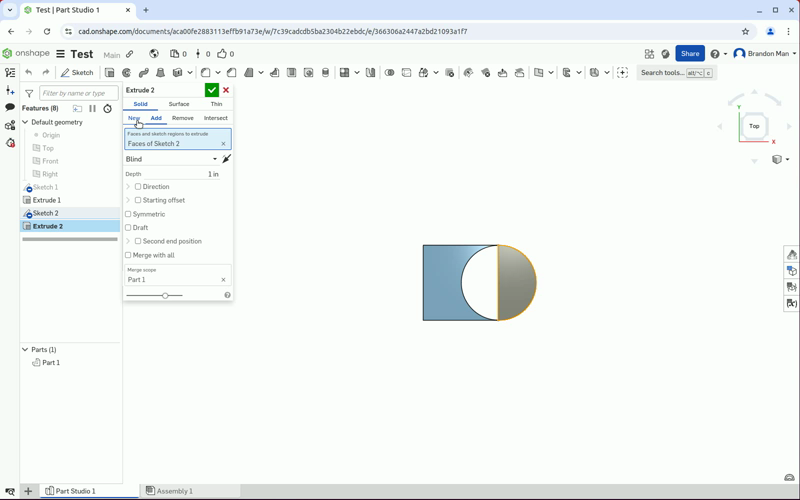
click(137, 120)
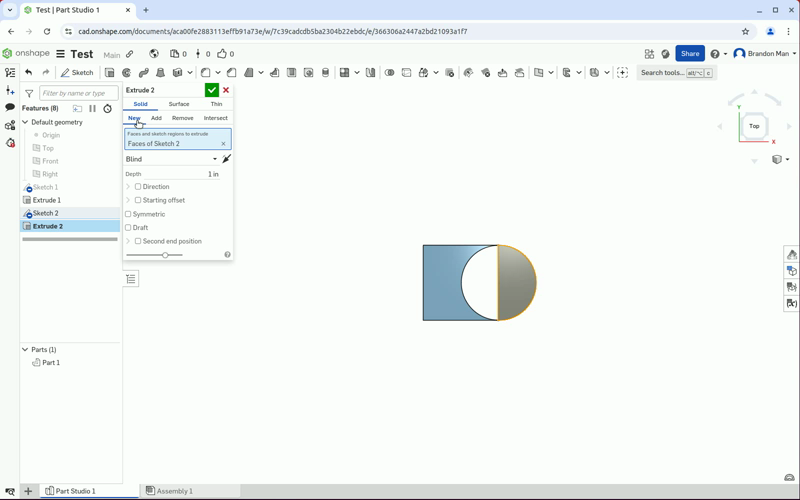
key(tab, 4)
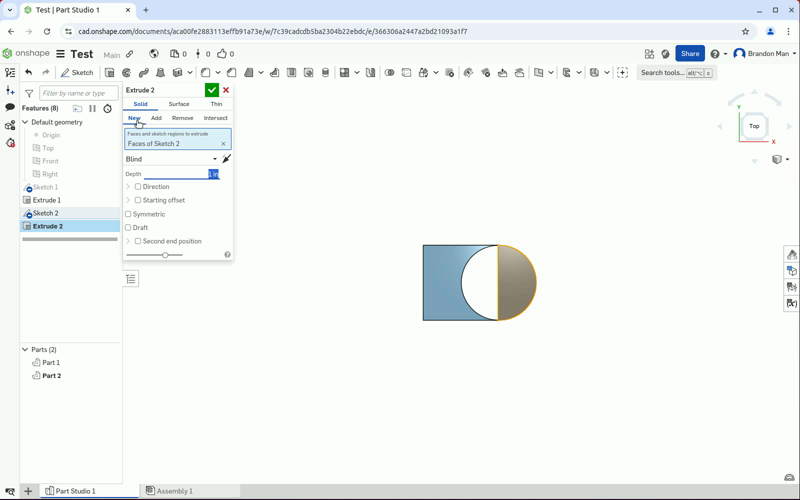
text(4.574)
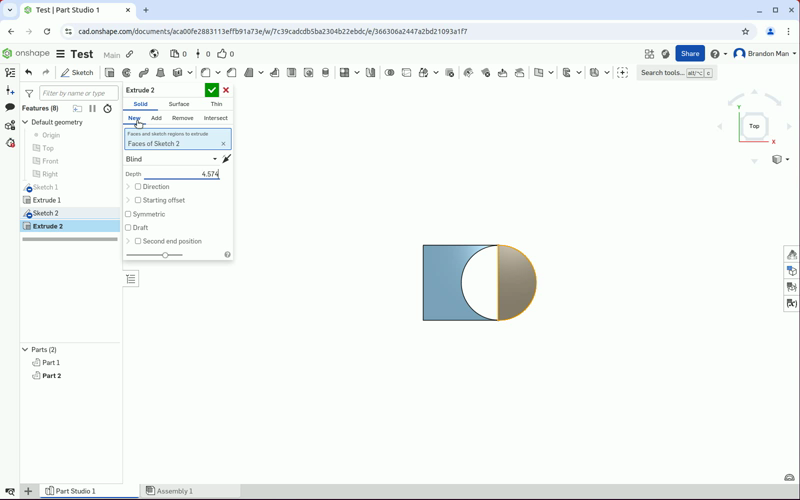
key(enter)
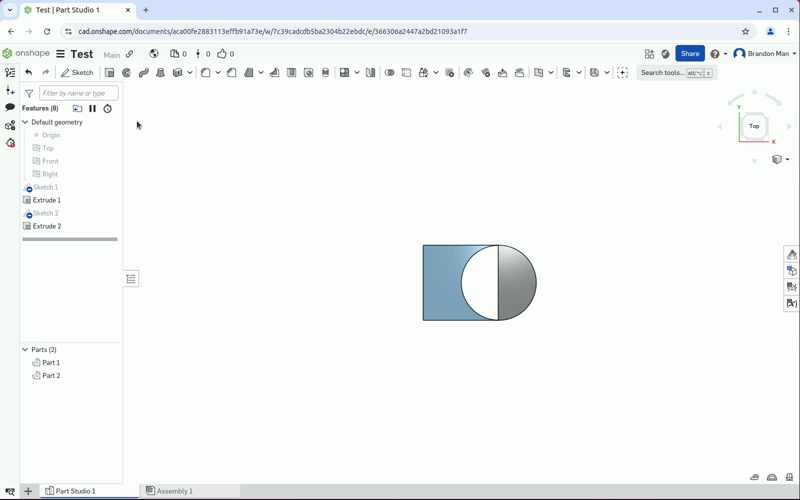
key(shift+h)
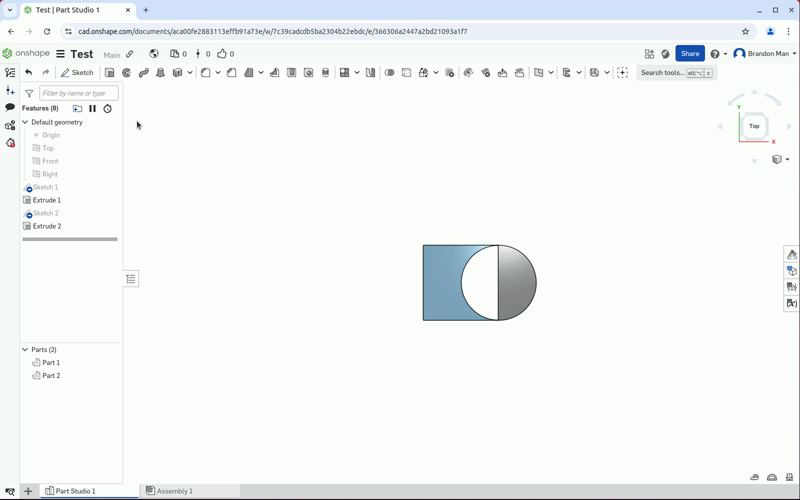
key(shift+h)
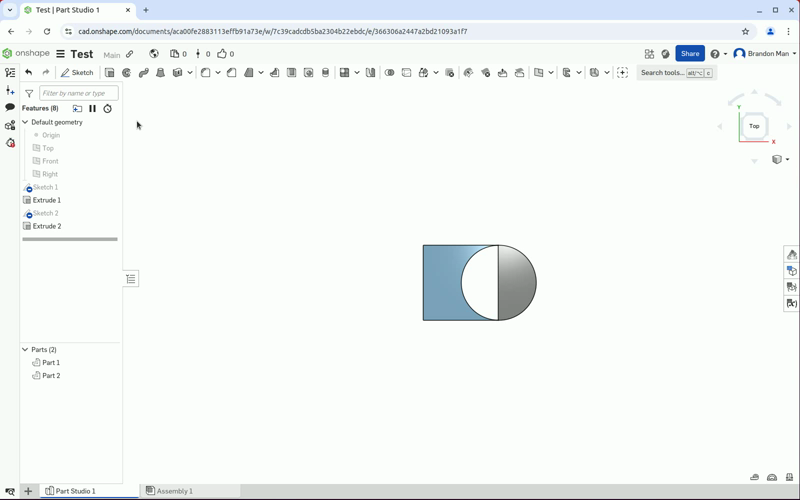
mouse_move(73, 189)
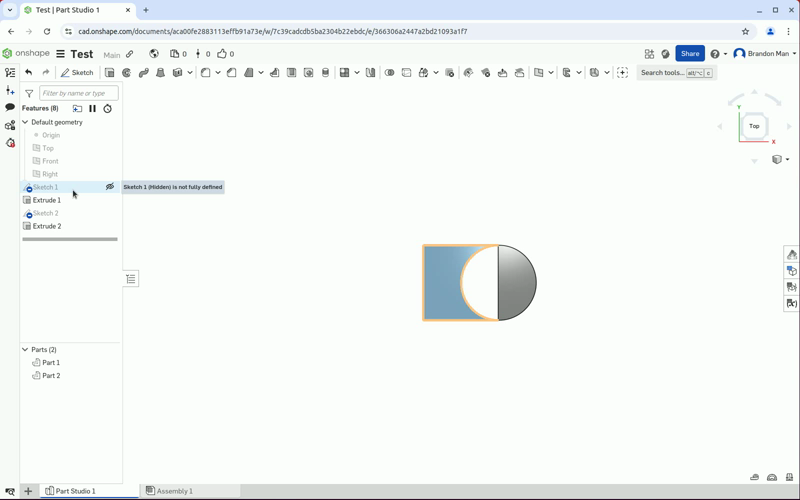
click(73, 189)
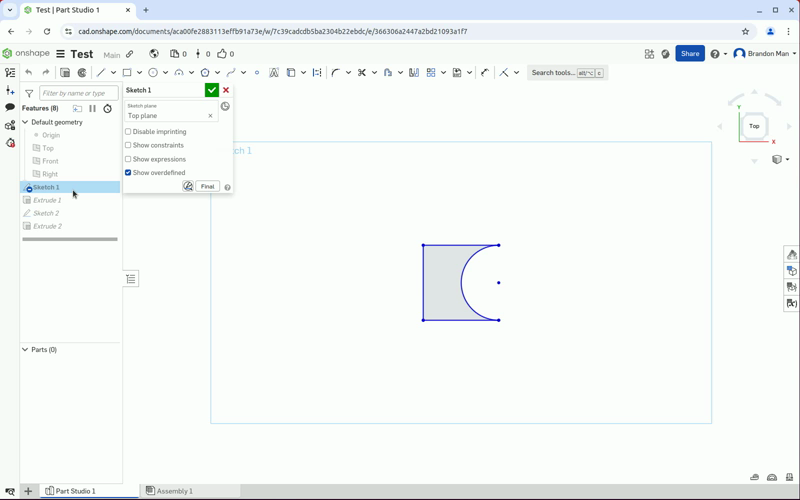
mouse_move(229, 92)
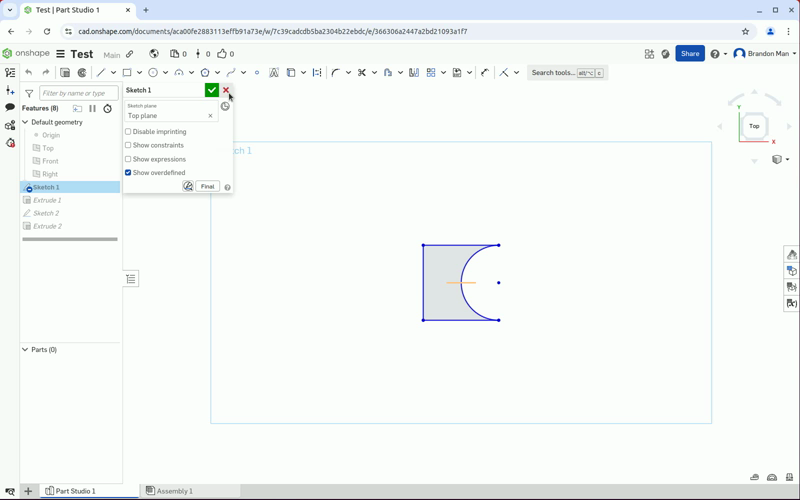
click(229, 92)
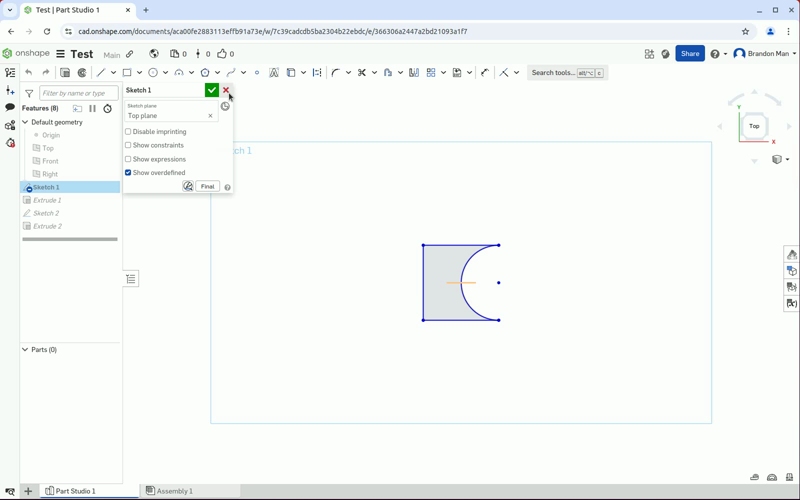
key(shift+s)
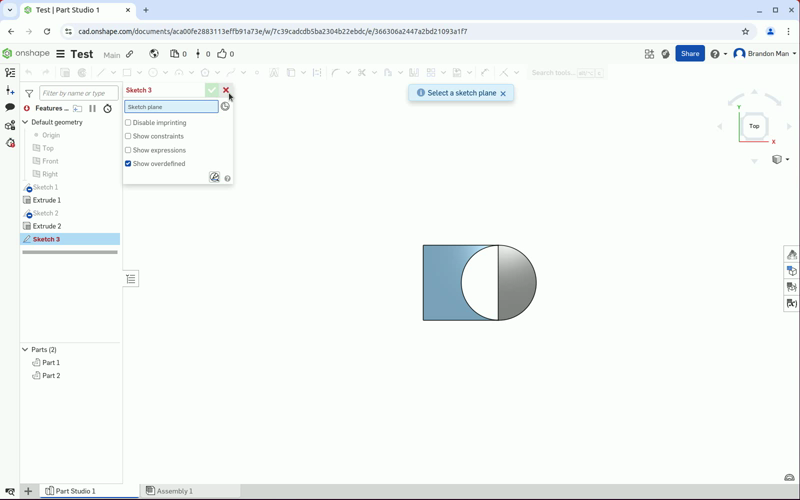
mouse_move(73, 150)
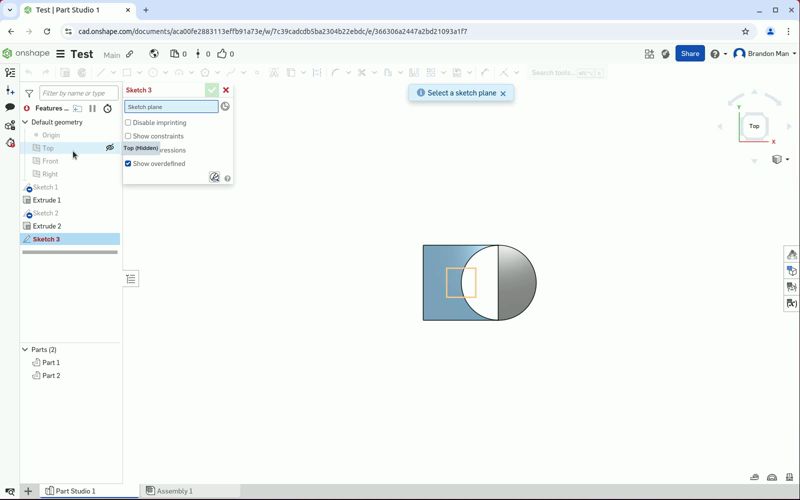
click(73, 150)
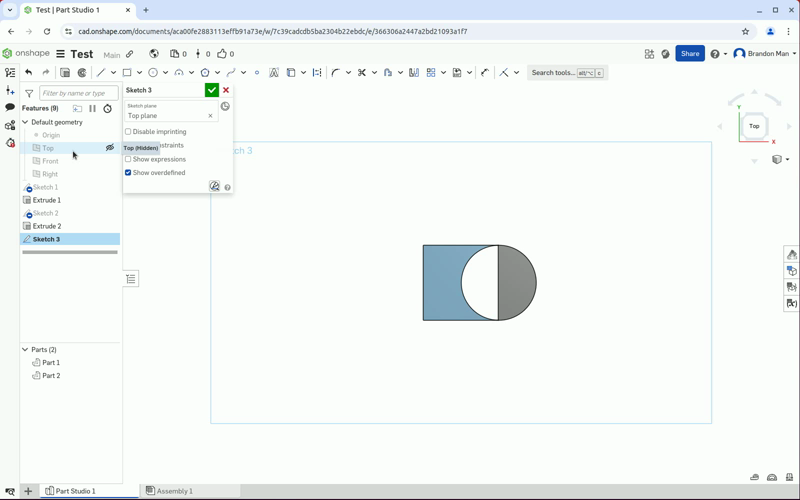
mouse_move(73, 352)
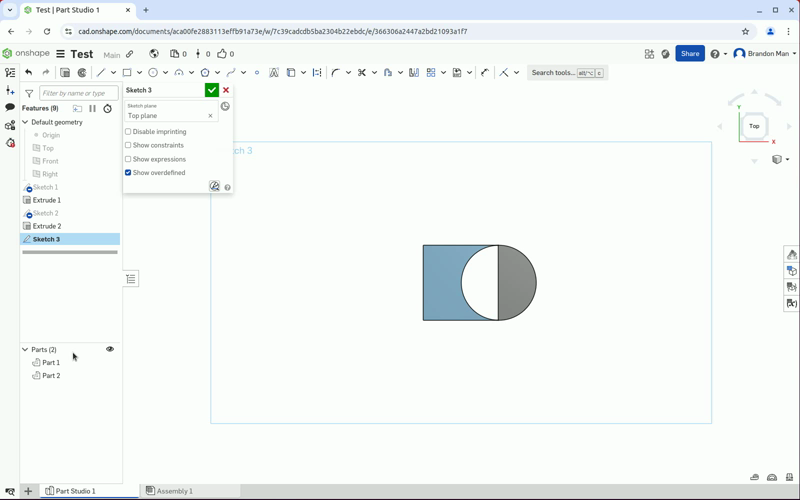
key(y)
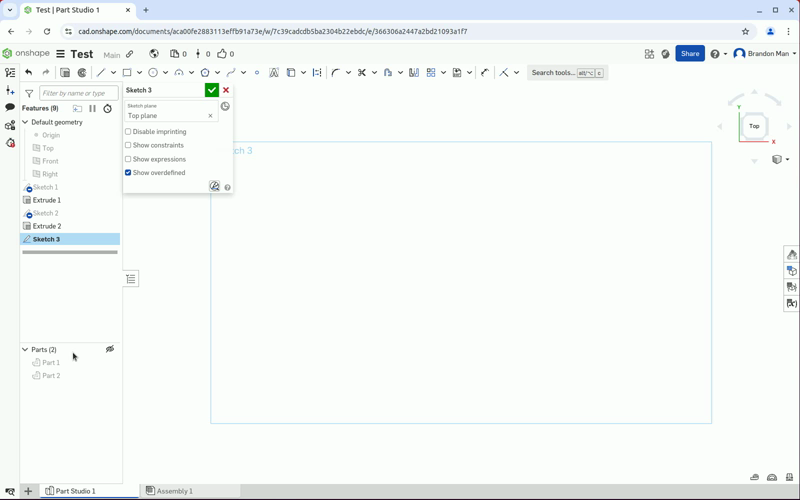
key(l)
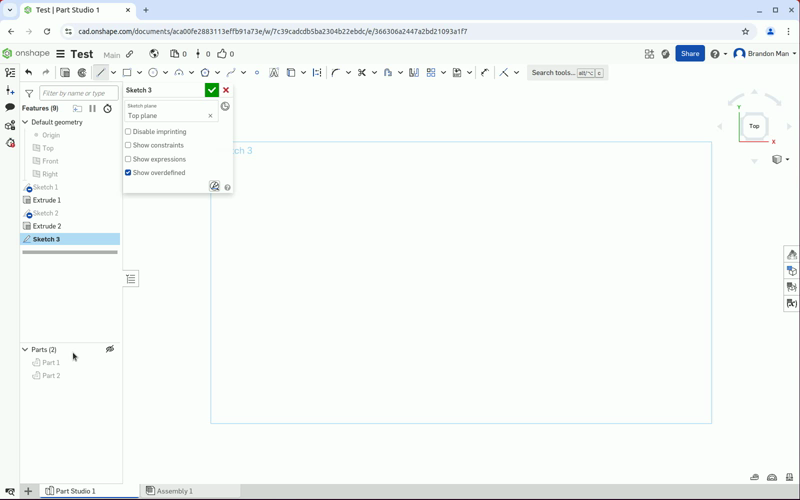
key_down(shift)
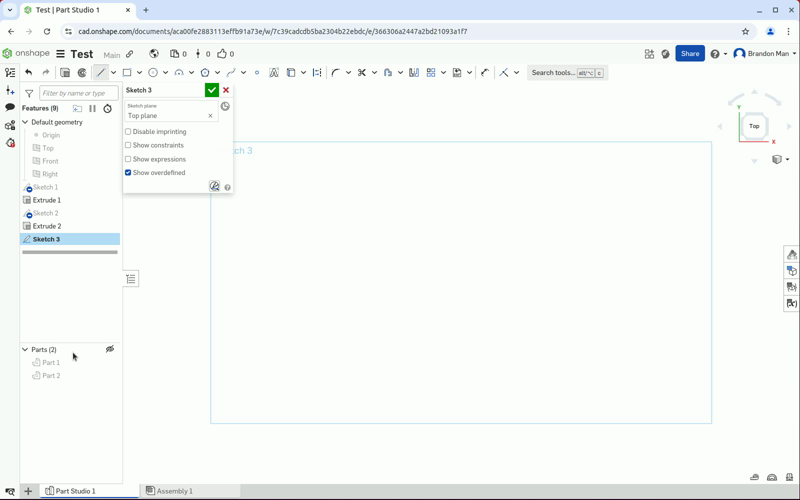
mouse_move(498, 320)
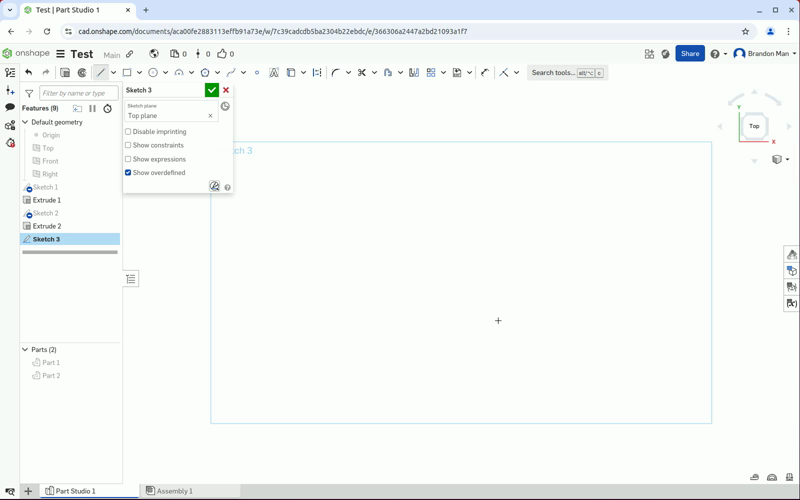
click(498, 320)
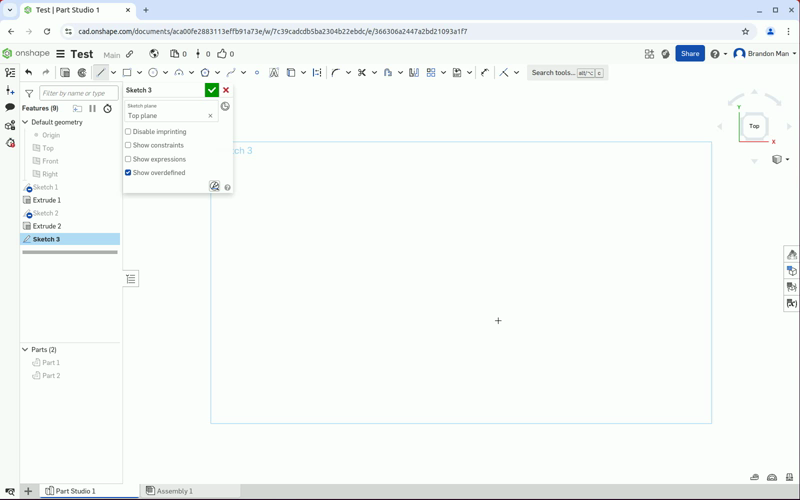
key_up(shift)
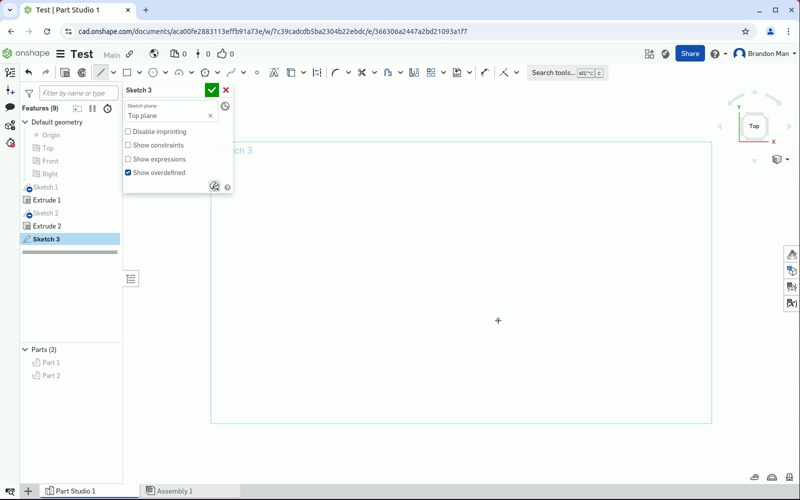
key_down(shift)
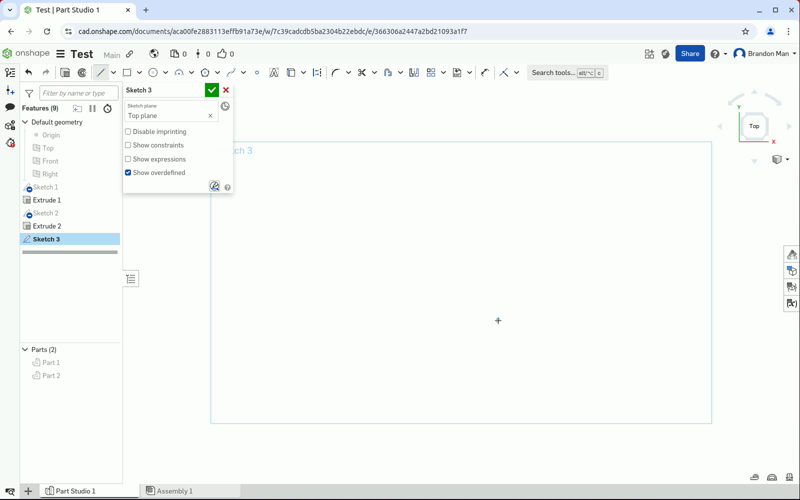
mouse_move(498, 245)
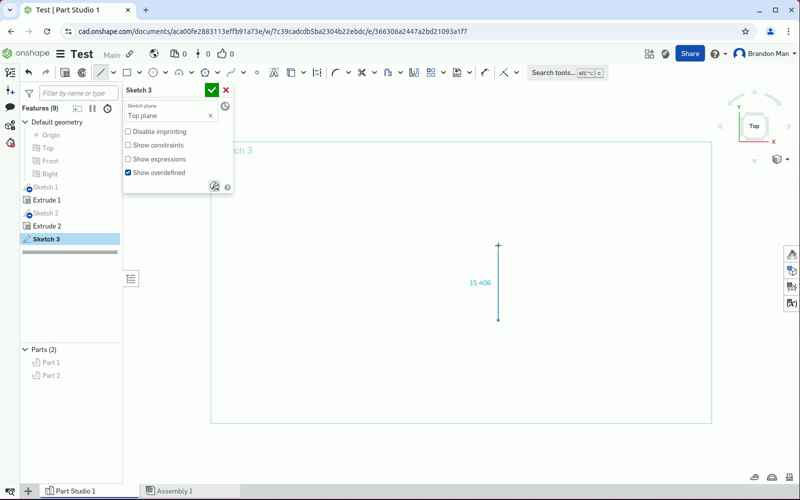
click(498, 245)
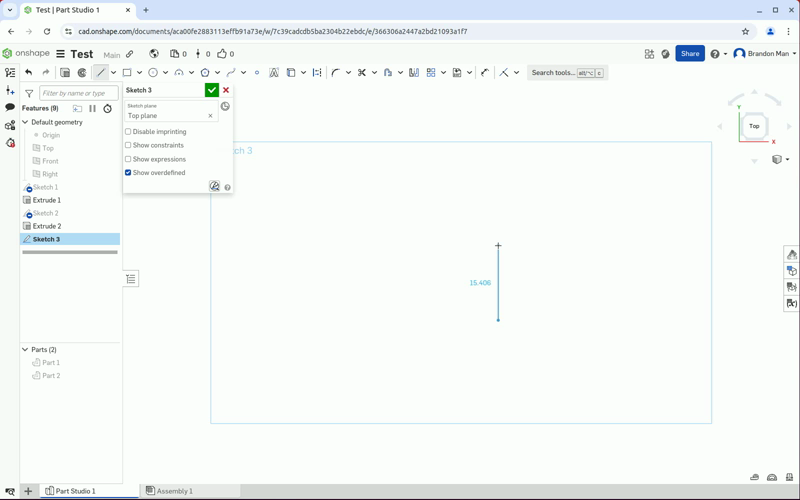
key_up(shift)
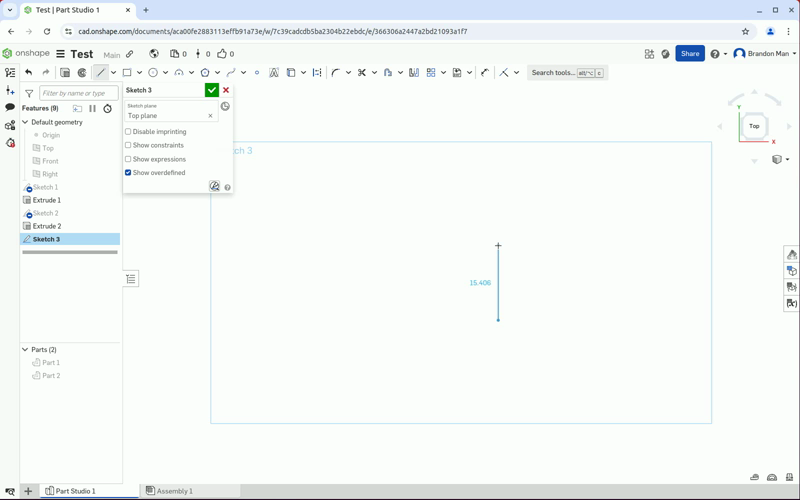
key(esc)
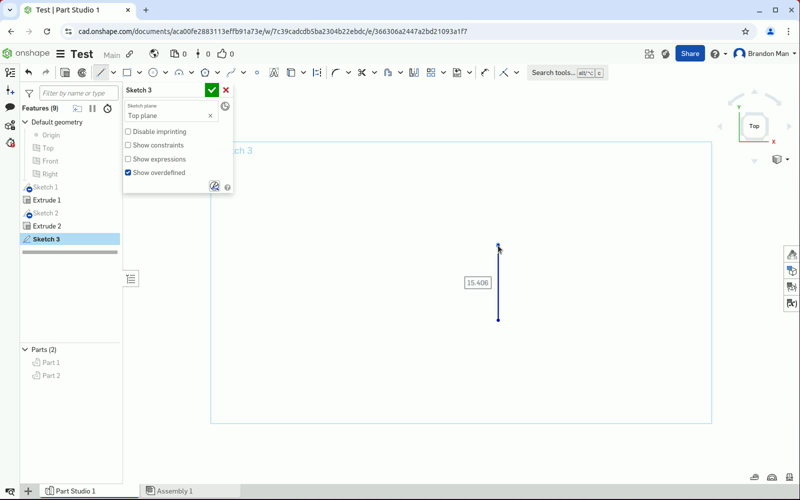
key(a)
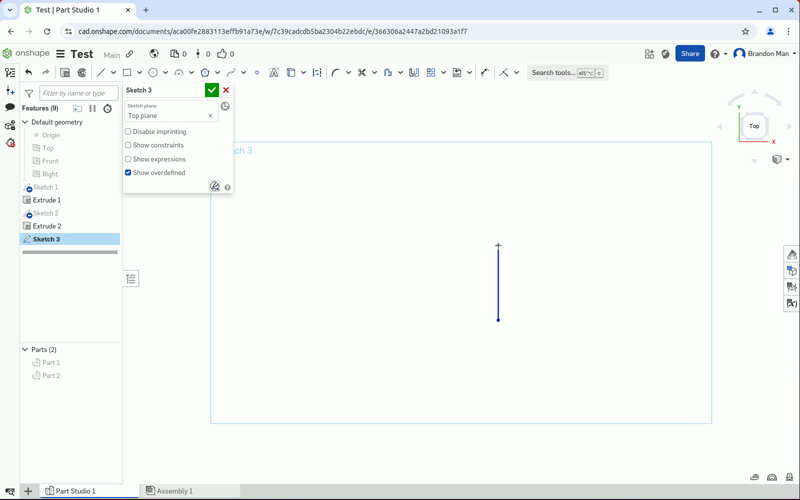
mouse_move(498, 245)
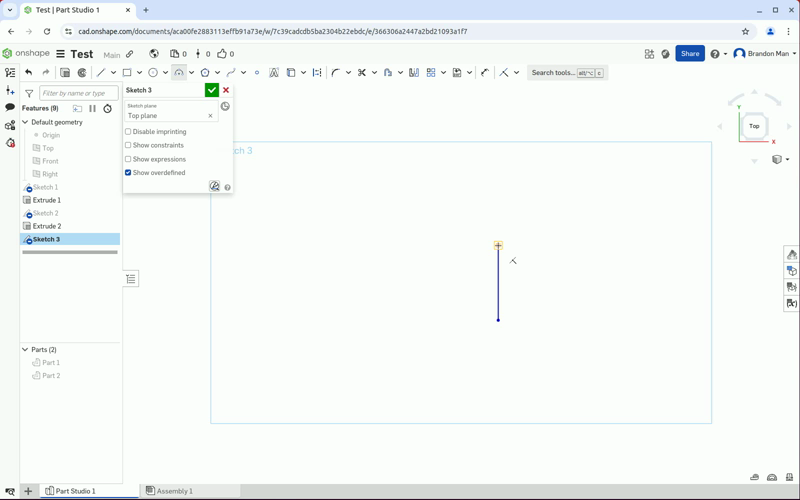
click(498, 245)
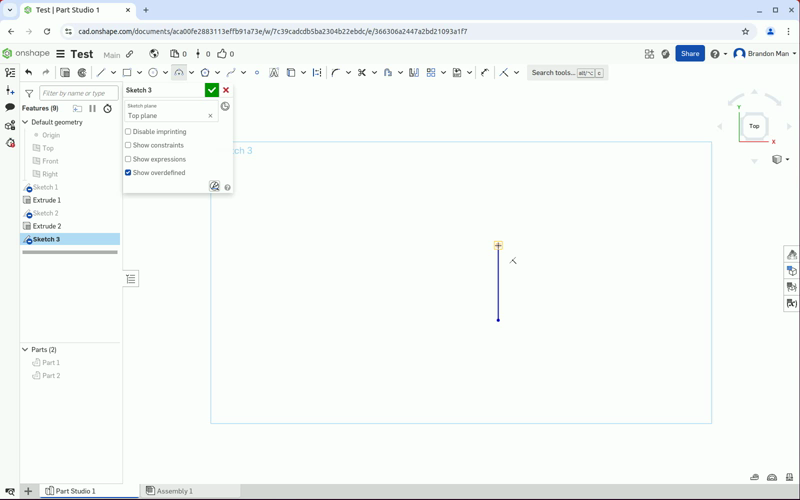
mouse_move(498, 320)
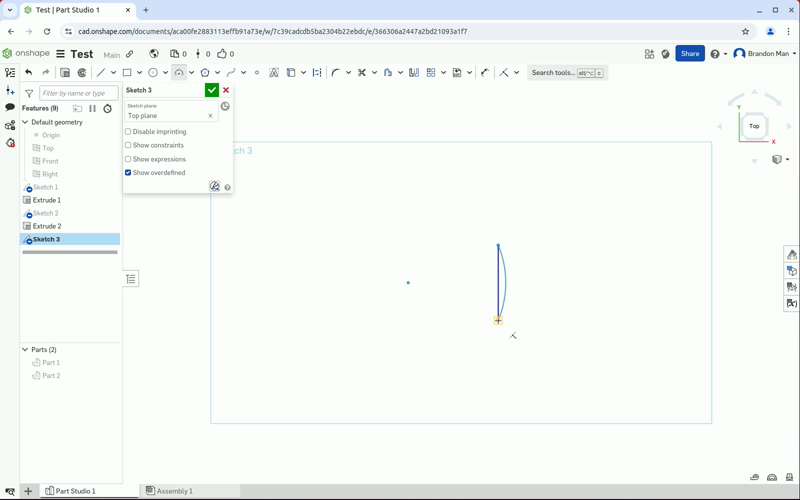
click(498, 320)
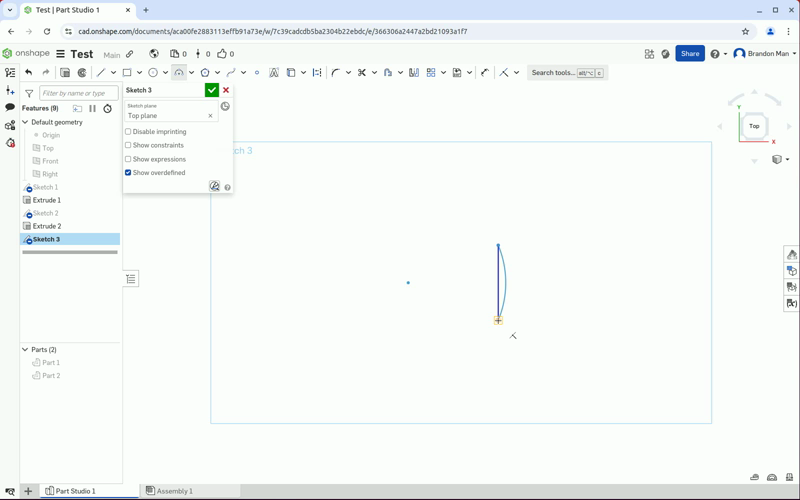
key_down(shift)
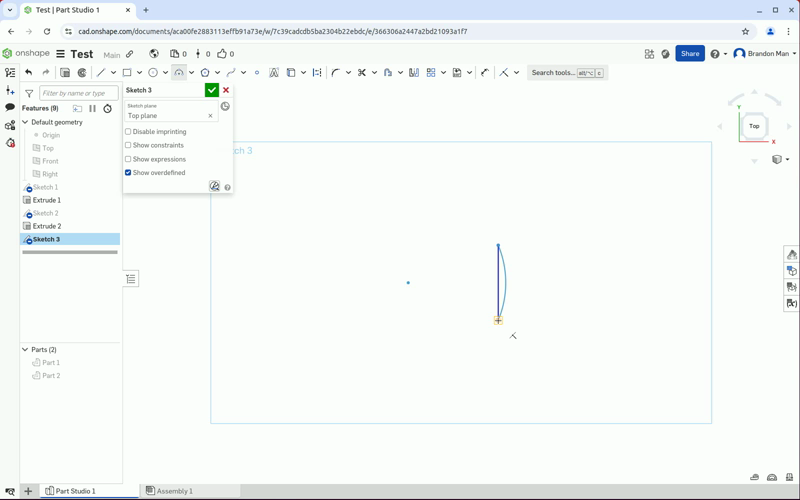
mouse_move(460, 282)
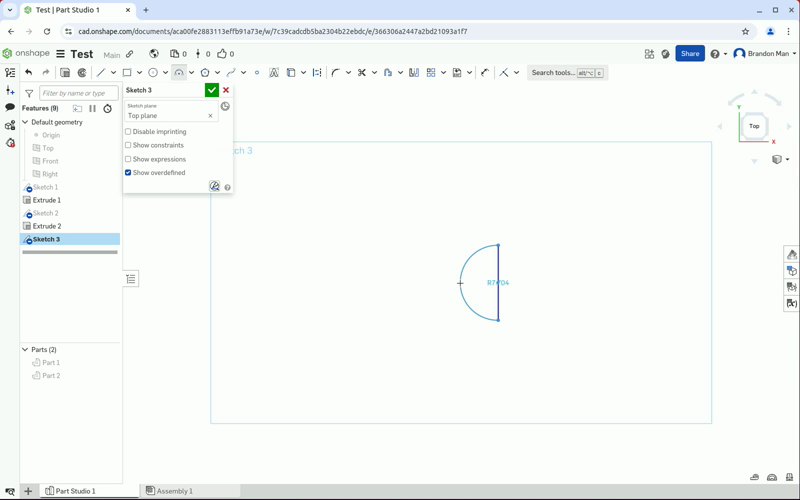
click(460, 282)
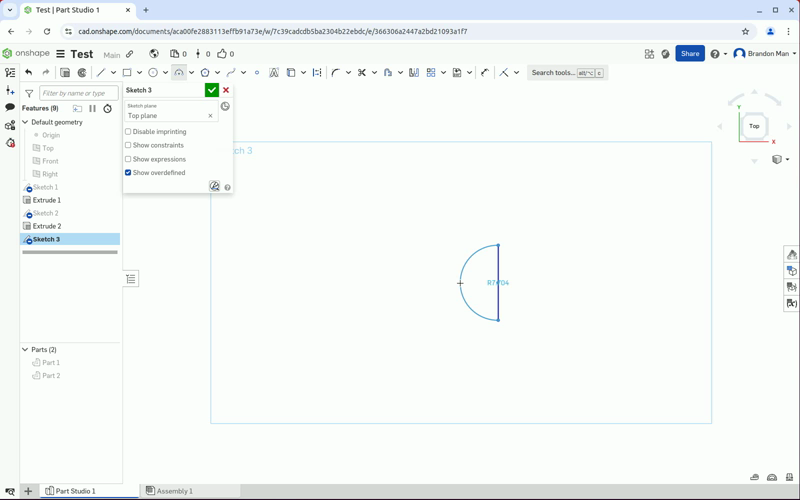
key_up(shift)
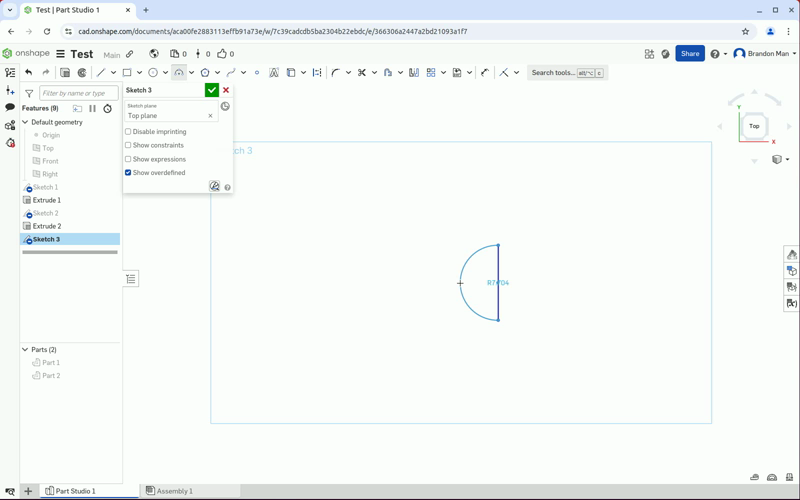
key(esc)
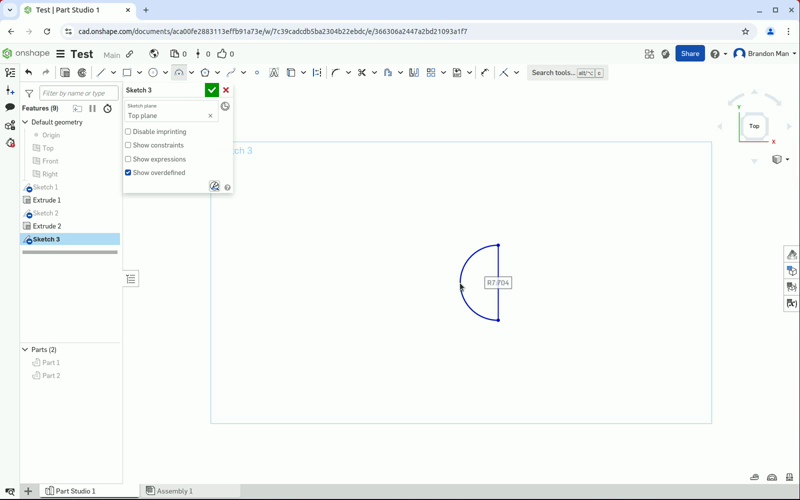
mouse_move(473, 296)
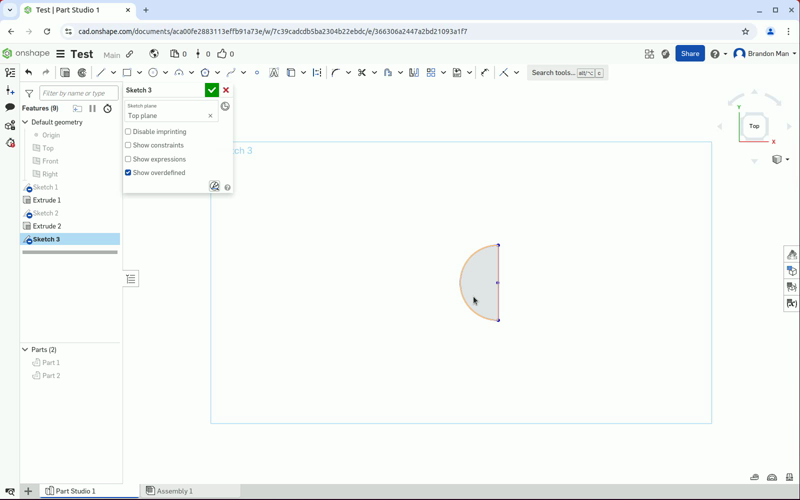
scroll(6)
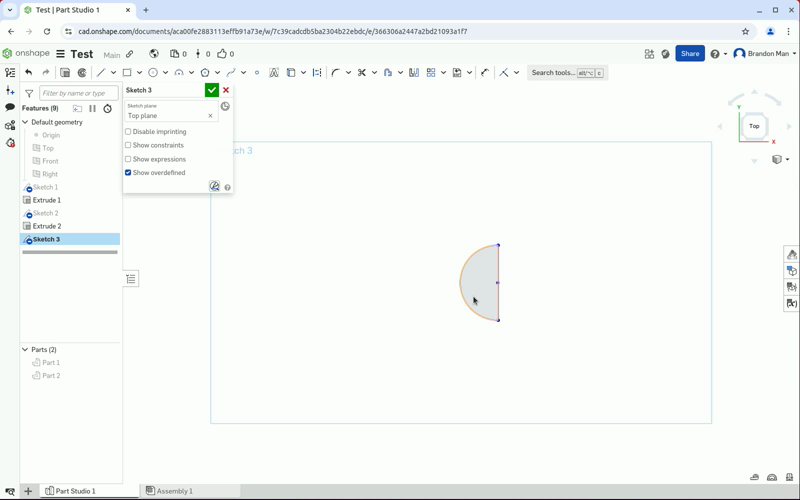
scroll(6)
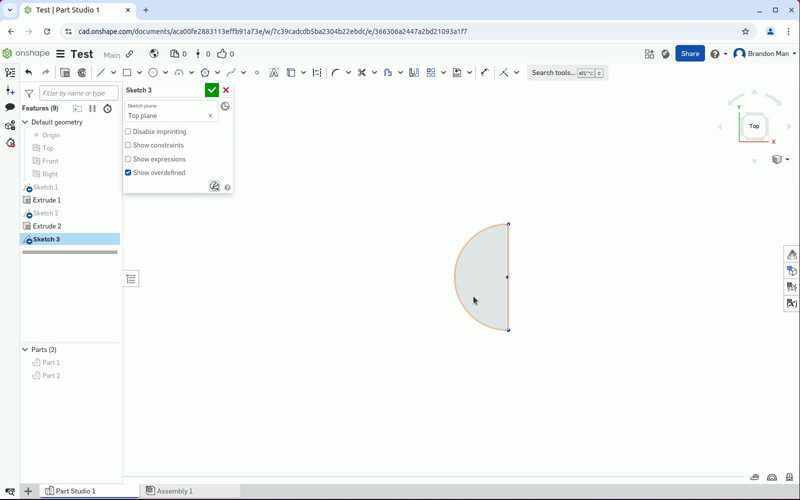
scroll(6)
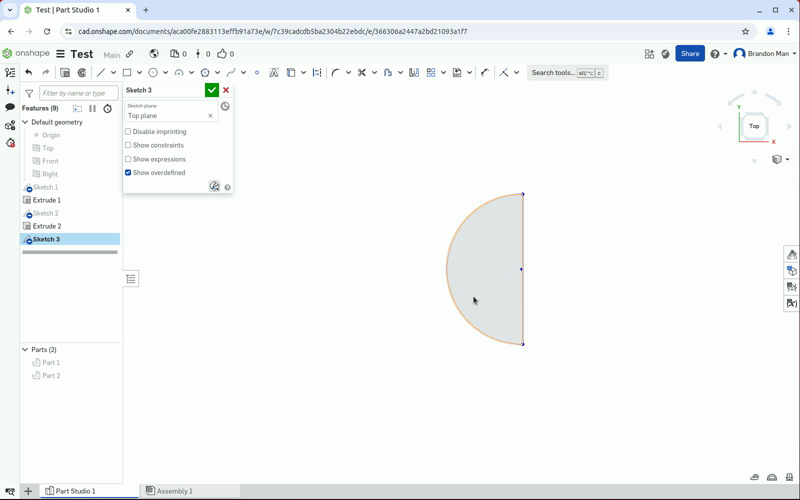
scroll(6)
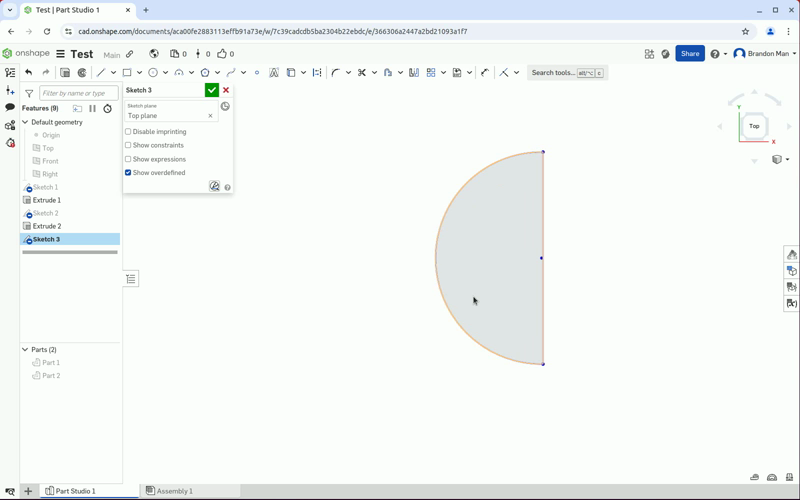
scroll(6)
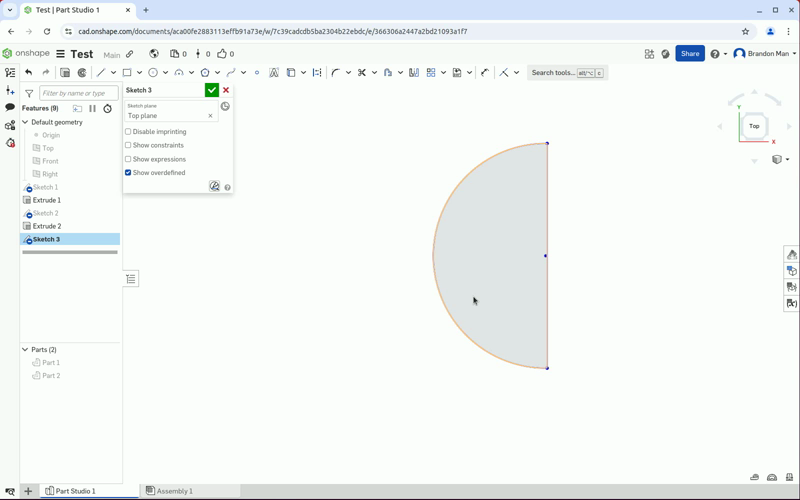
scroll(6)
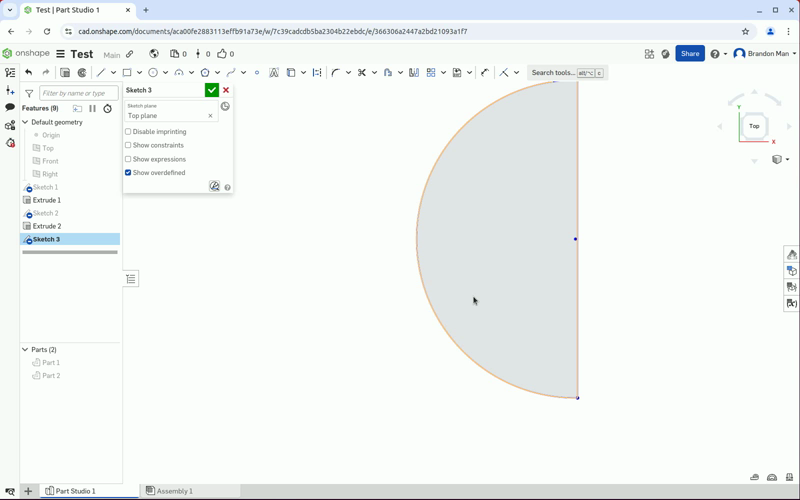
scroll(6)
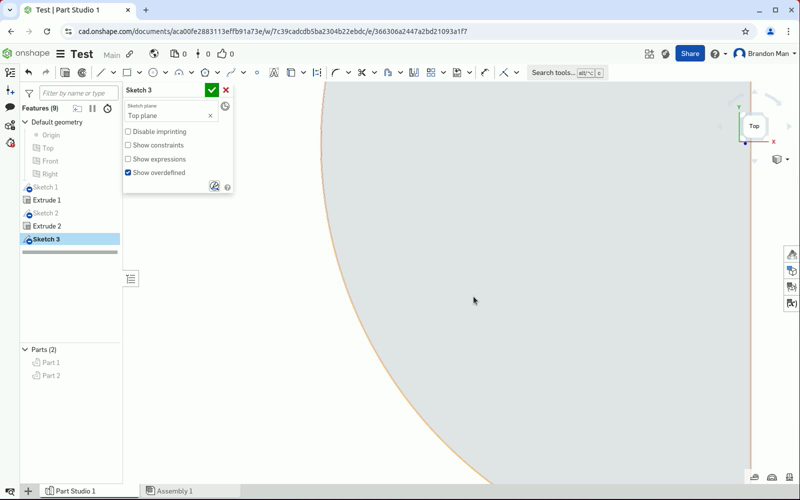
click(473, 296)
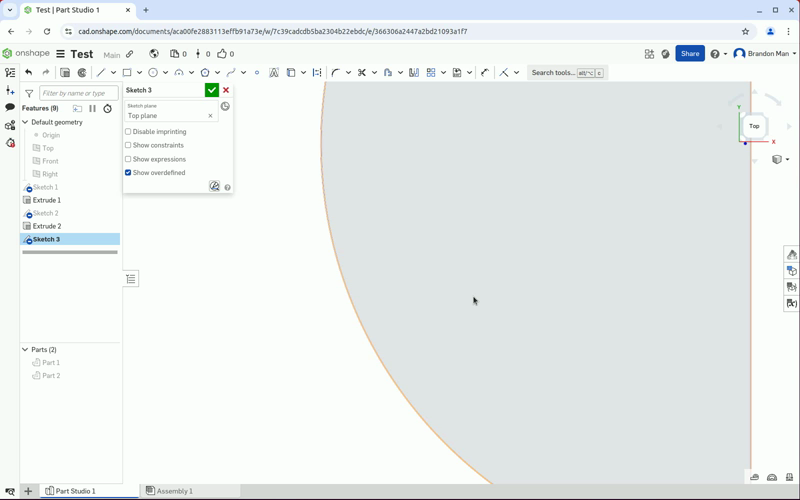
scroll(-6)
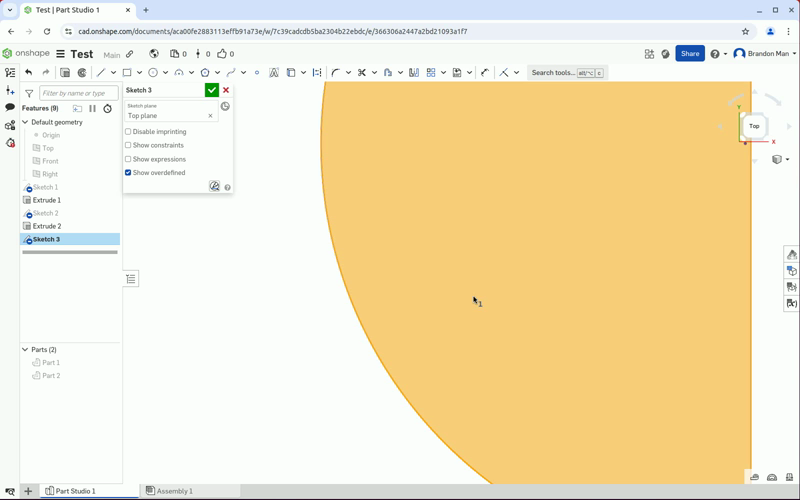
scroll(-6)
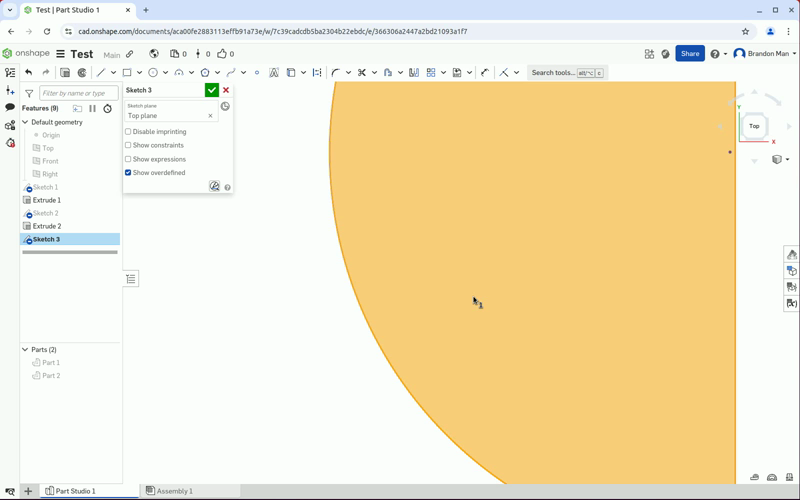
scroll(-6)
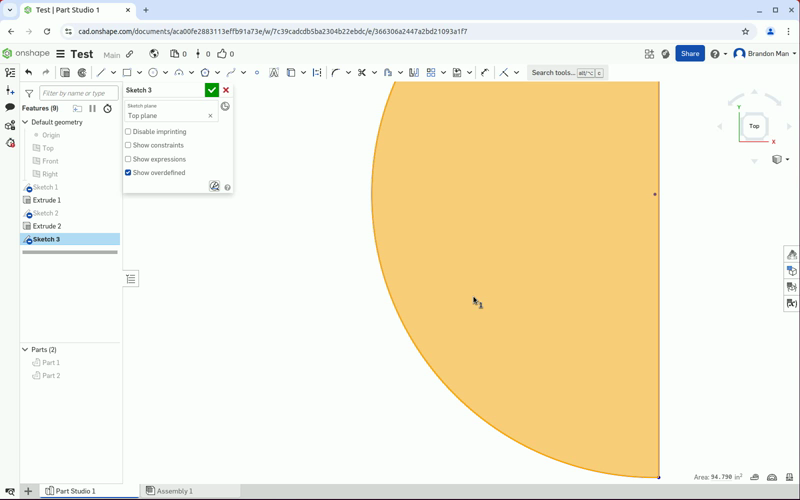
scroll(-6)
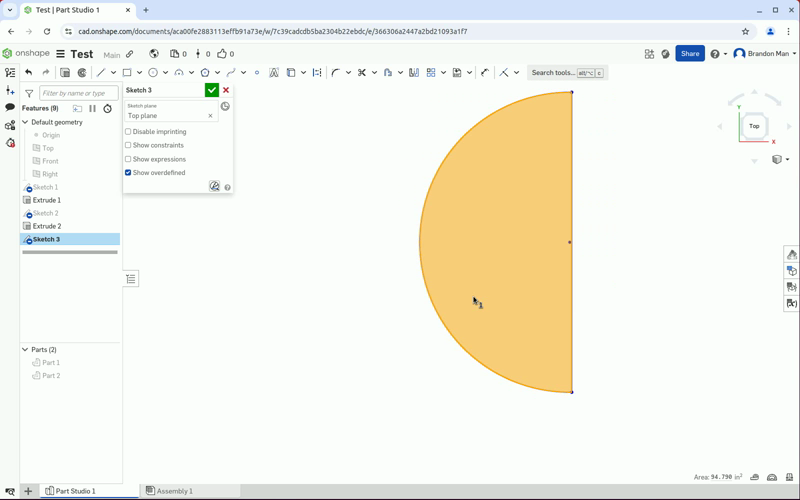
scroll(-6)
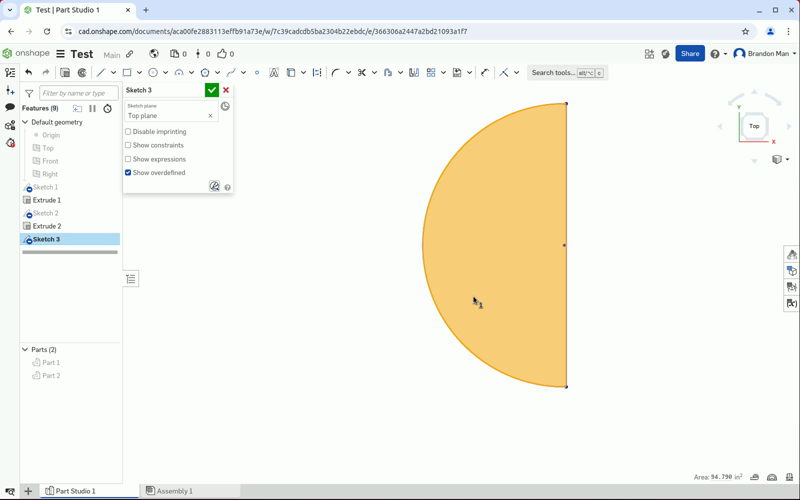
scroll(-6)
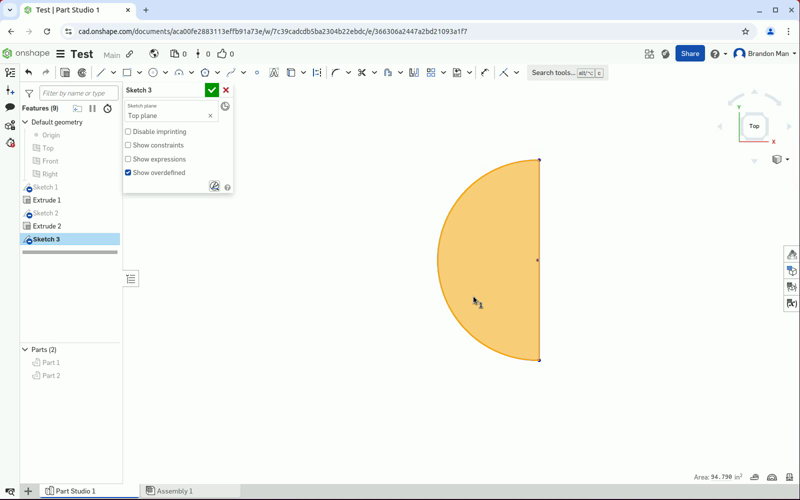
scroll(-6)
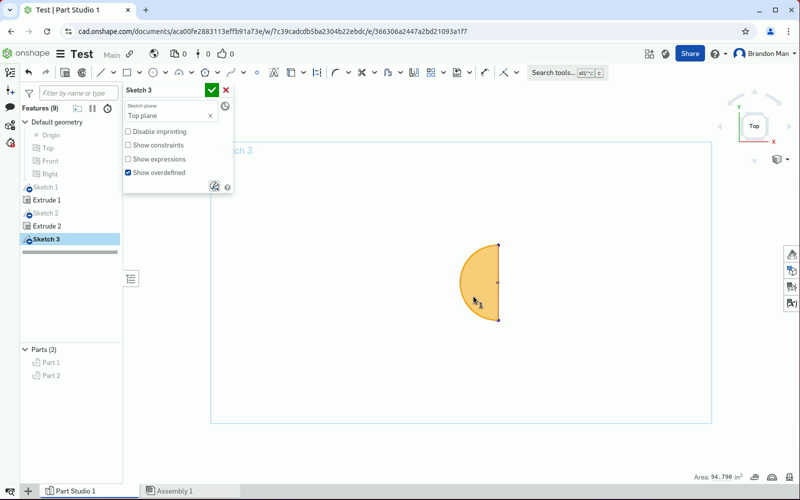
mouse_move(73, 352)
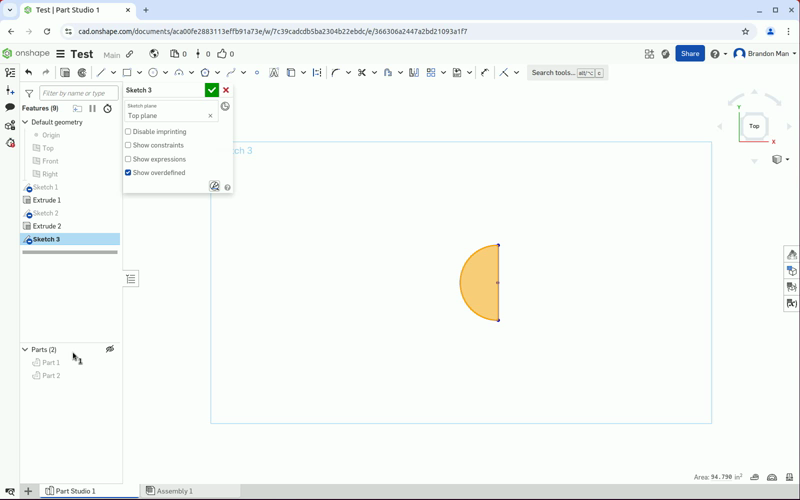
key(shift+y)
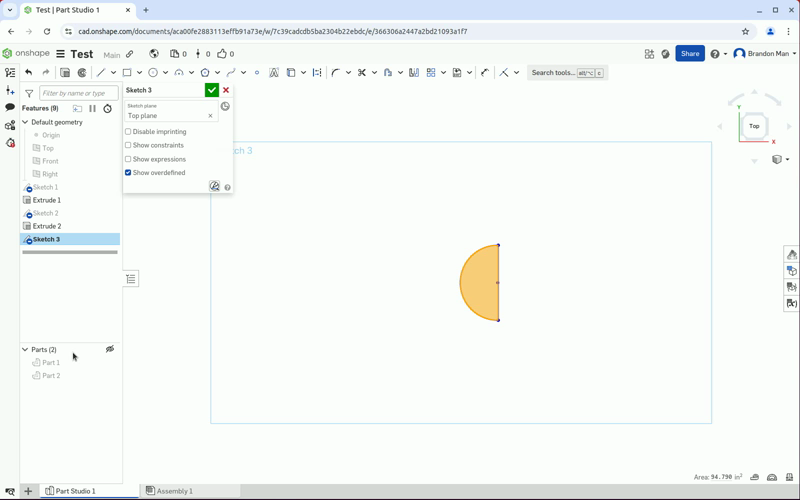
key(shift+e)
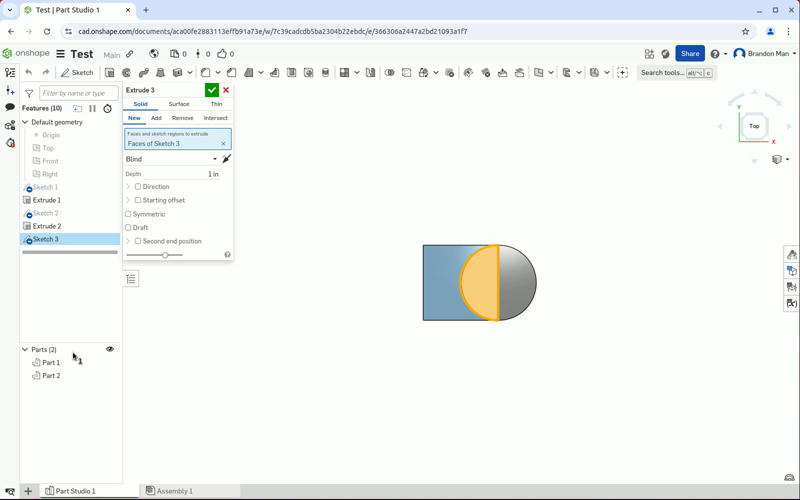
mouse_move(143, 106)
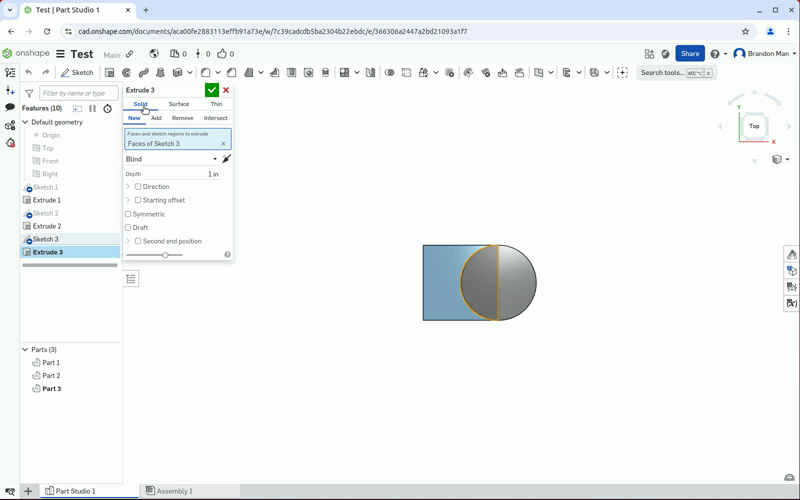
click(143, 106)
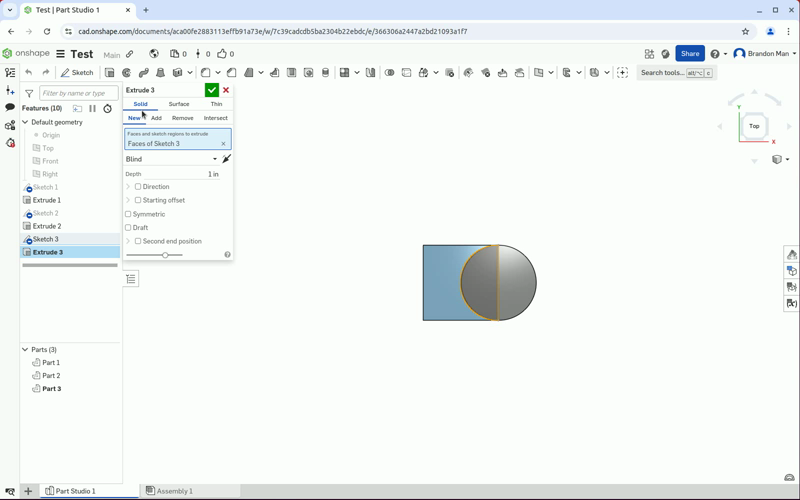
mouse_move(137, 120)
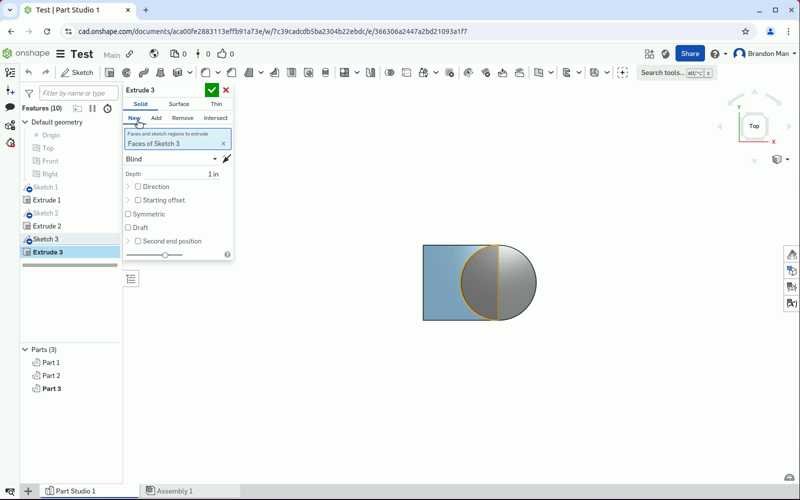
click(137, 120)
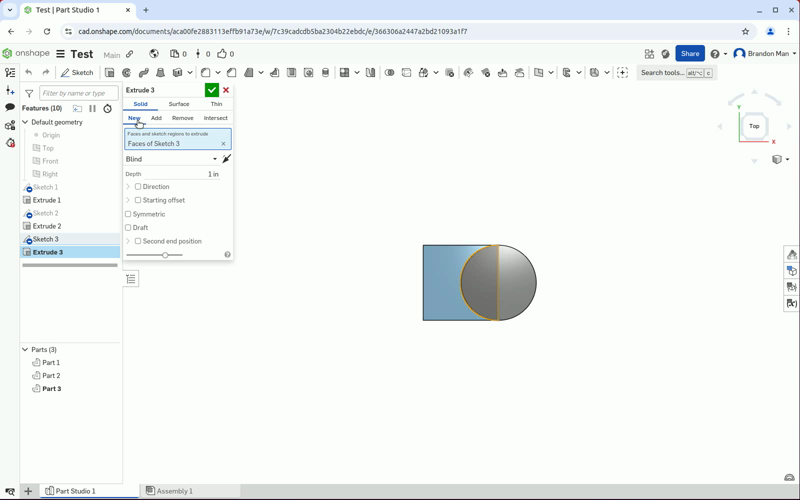
key(tab, 4)
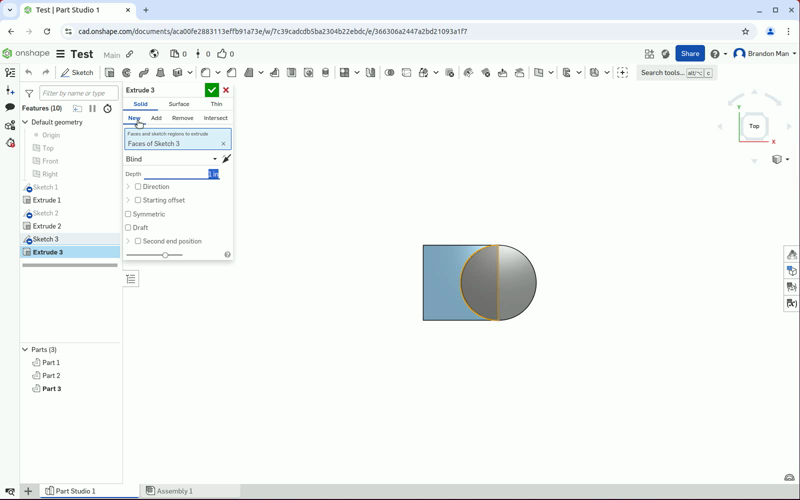
text(4.574)
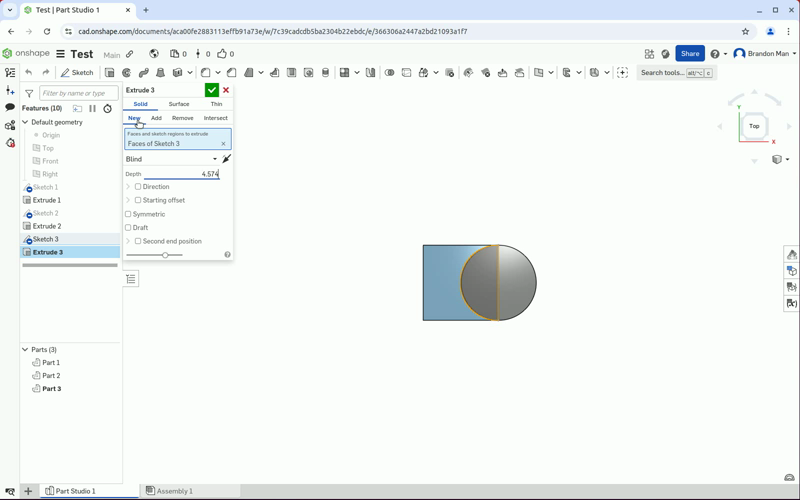
key(enter)
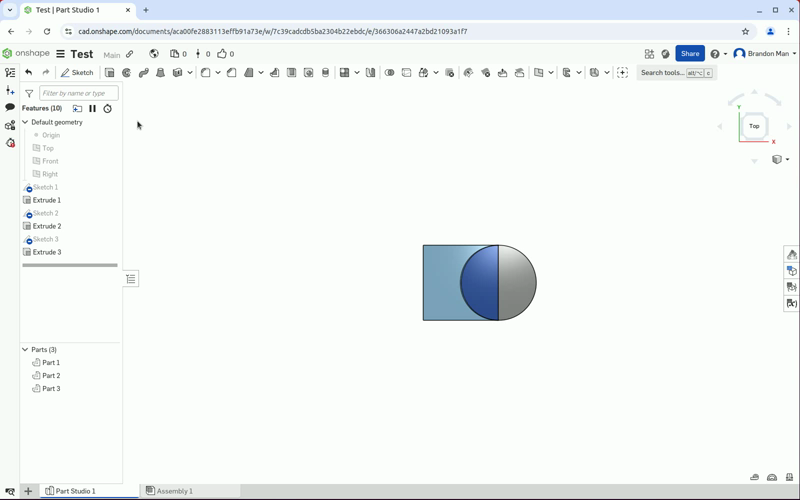
key(shift+h)
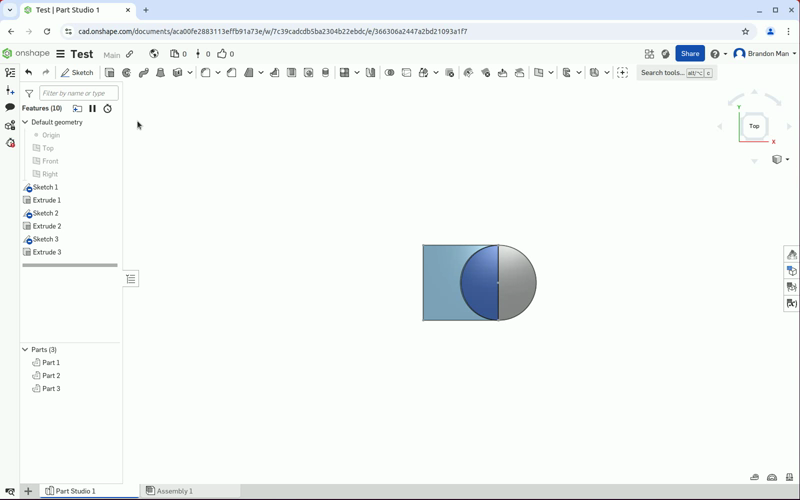
key(shift+h)
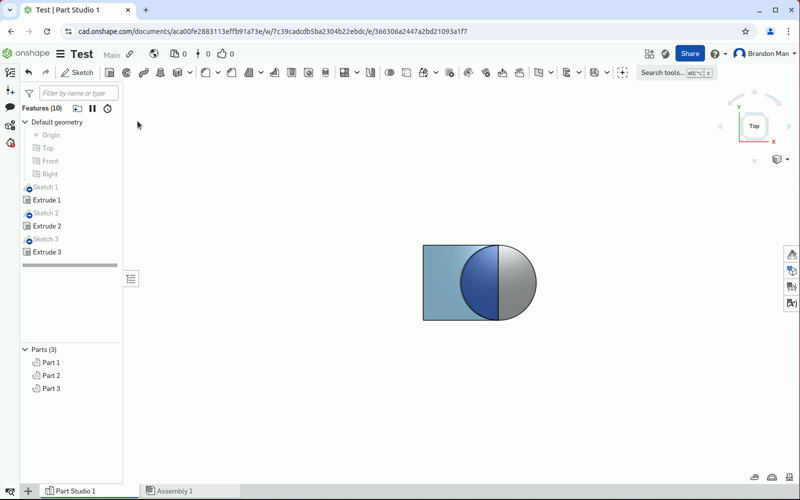
mouse_move(73, 189)
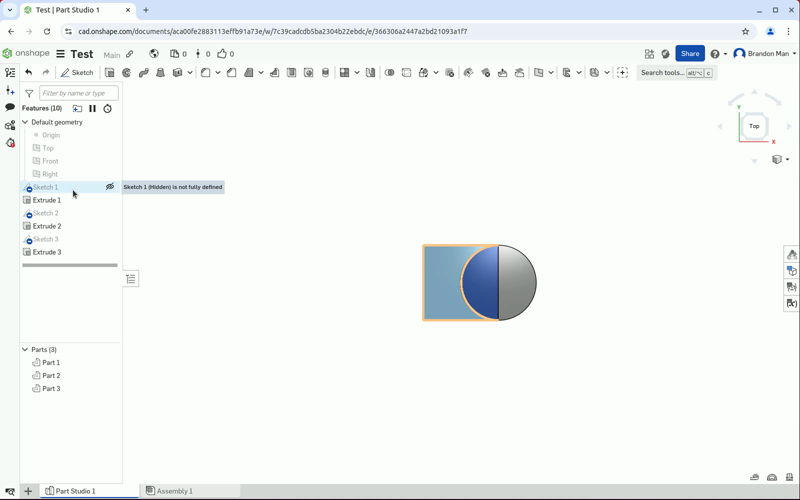
click(73, 189)
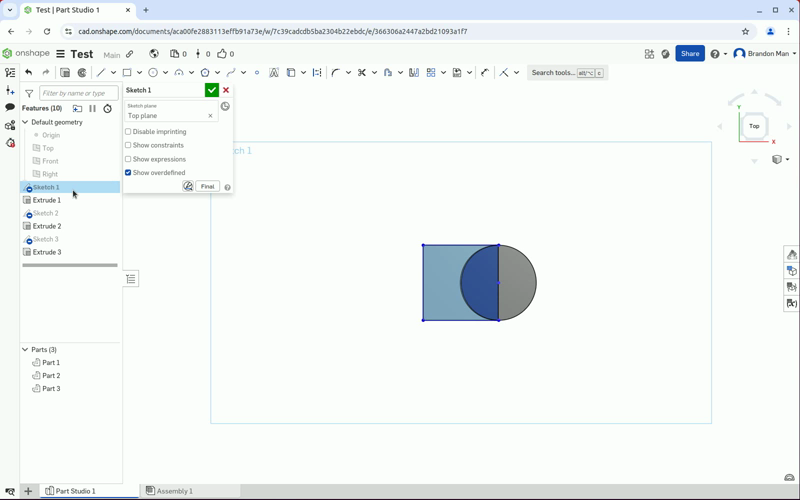
mouse_move(229, 92)
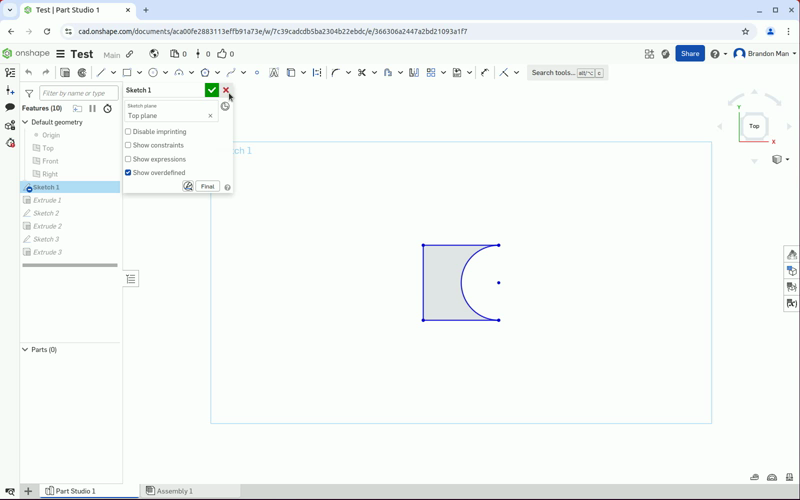
click(229, 92)
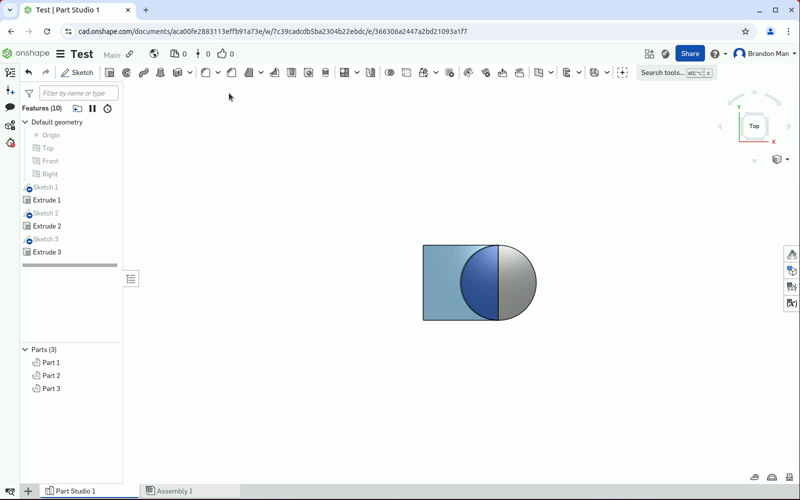
mouse_move(541, 75)
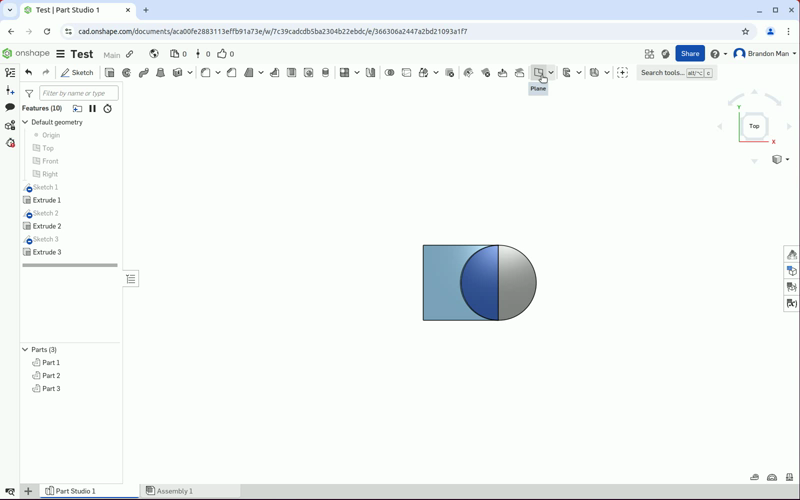
click(541, 75)
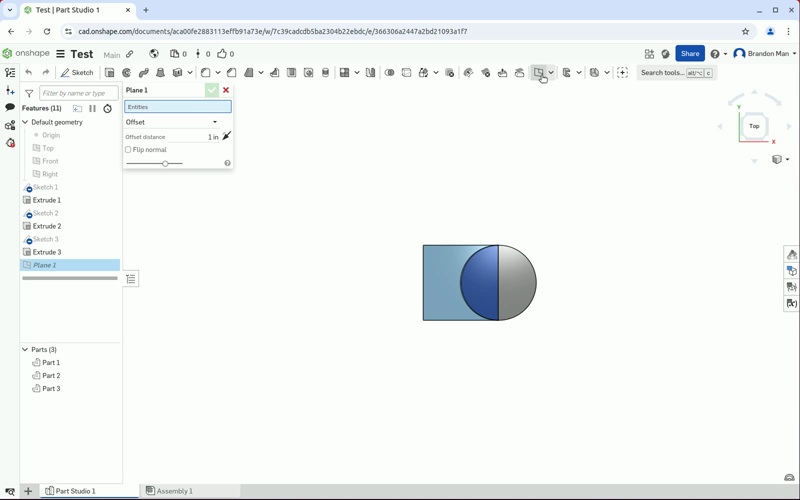
mouse_move(73, 150)
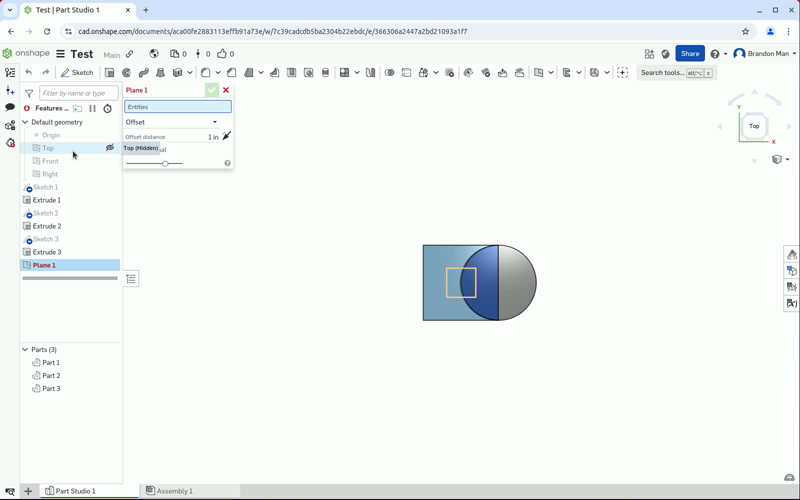
click(73, 150)
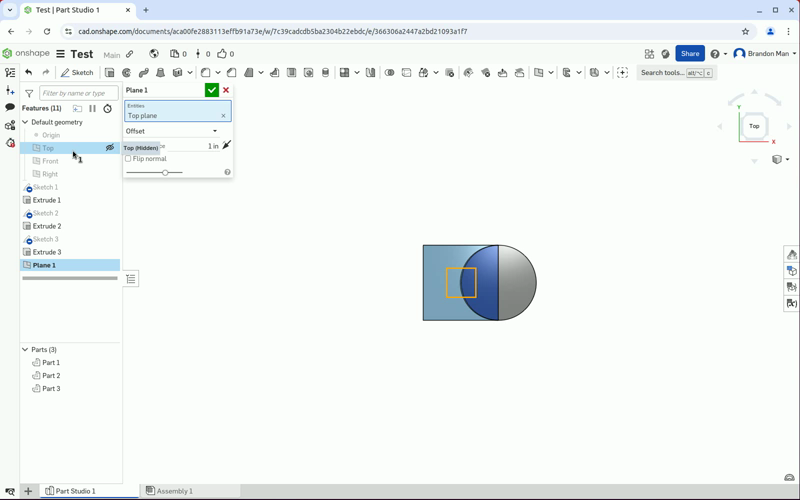
key(tab, 2)
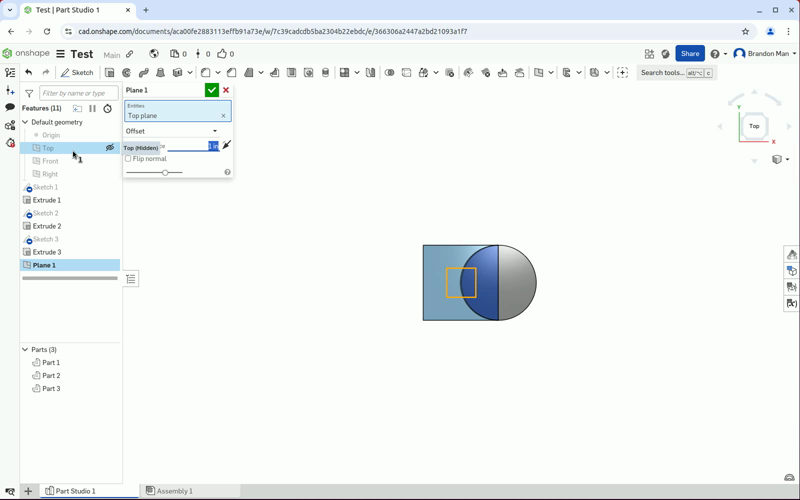
text(4.56)
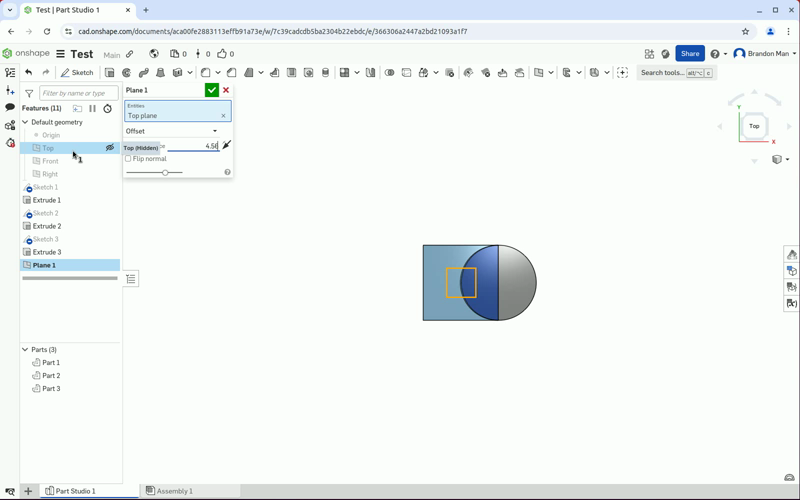
key(enter, 2)
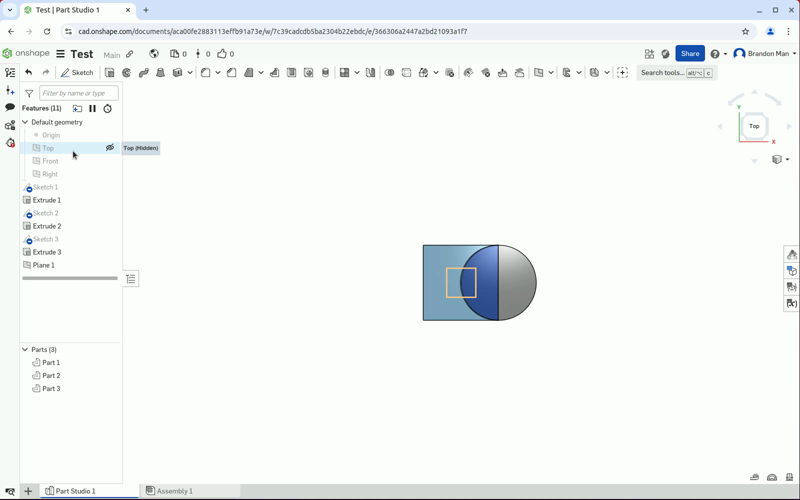
key(shift+s)
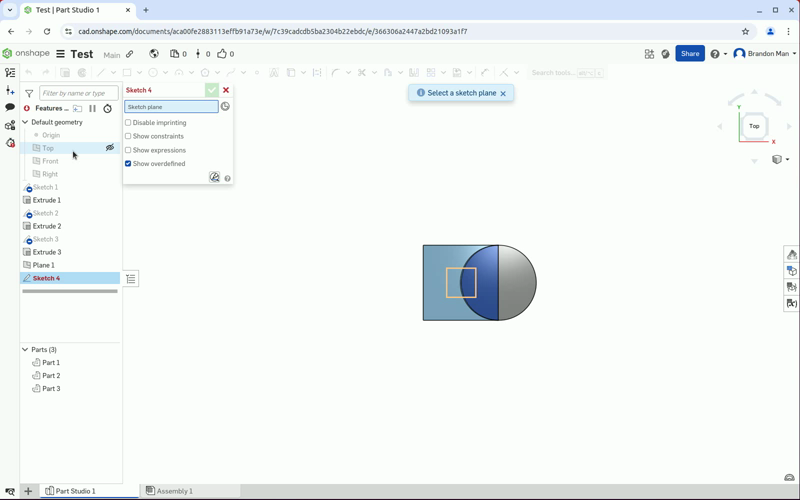
mouse_move(73, 267)
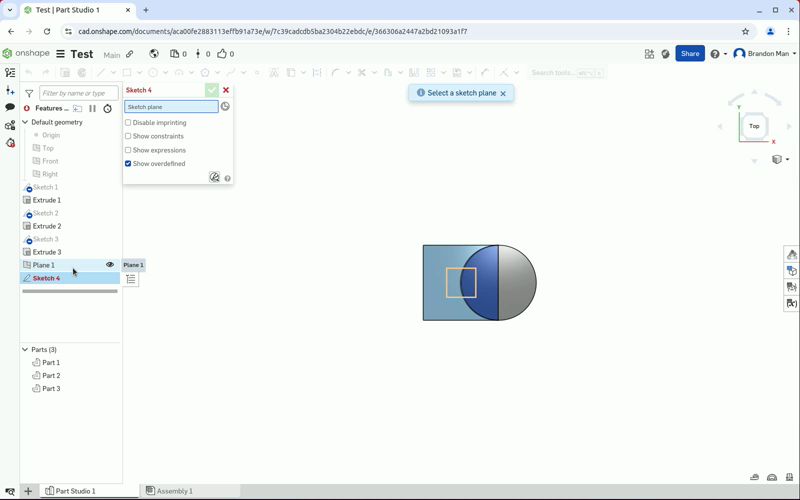
click(73, 267)
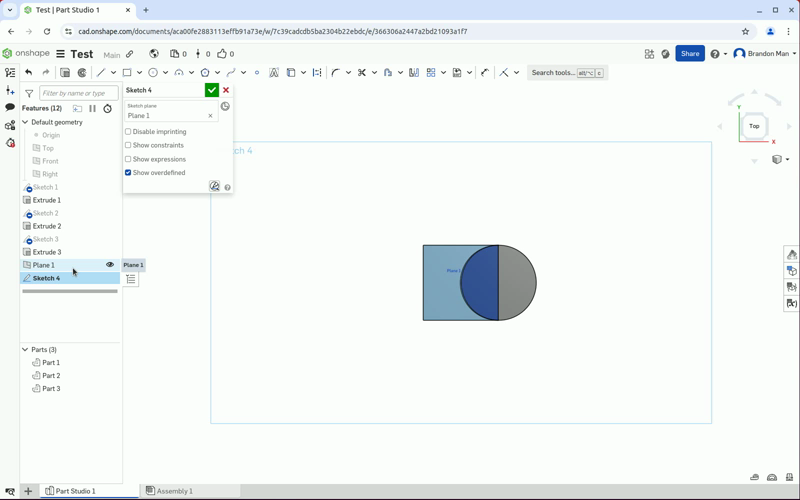
mouse_move(73, 352)
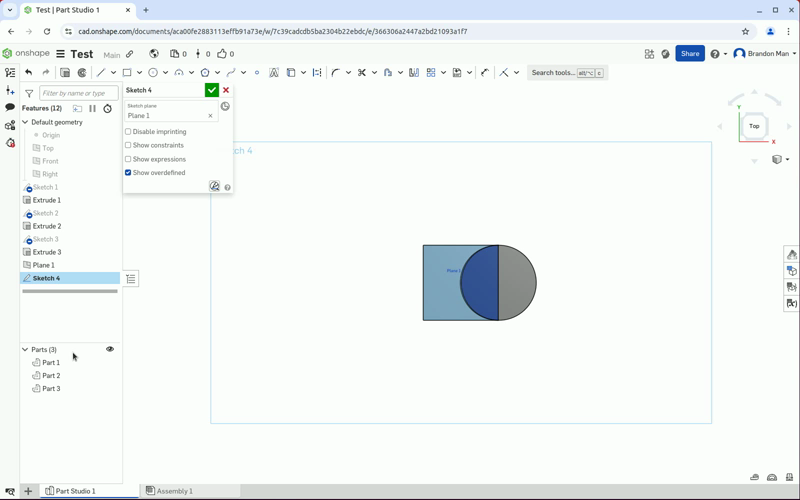
key(y)
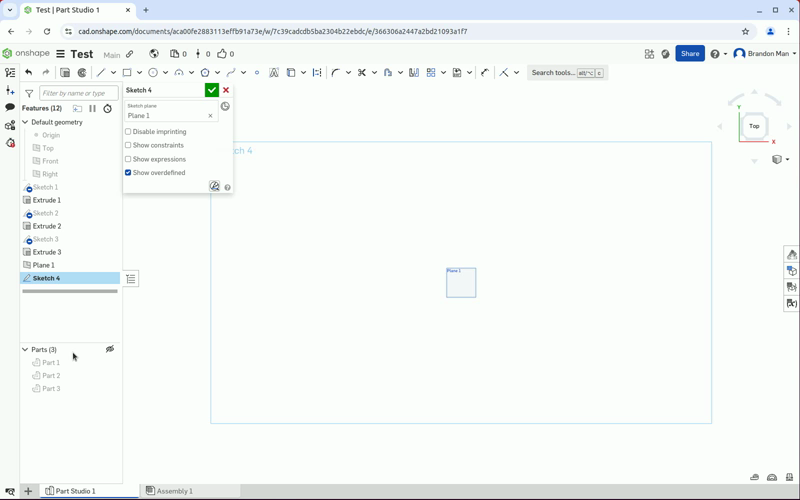
key(l)
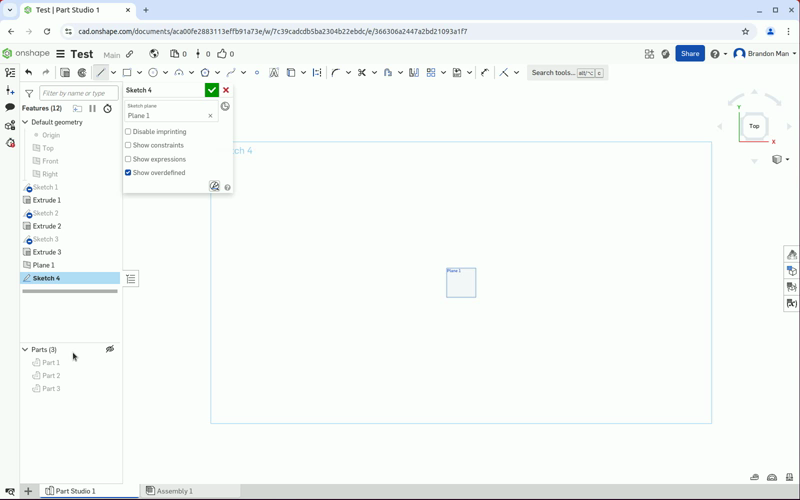
key_down(shift)
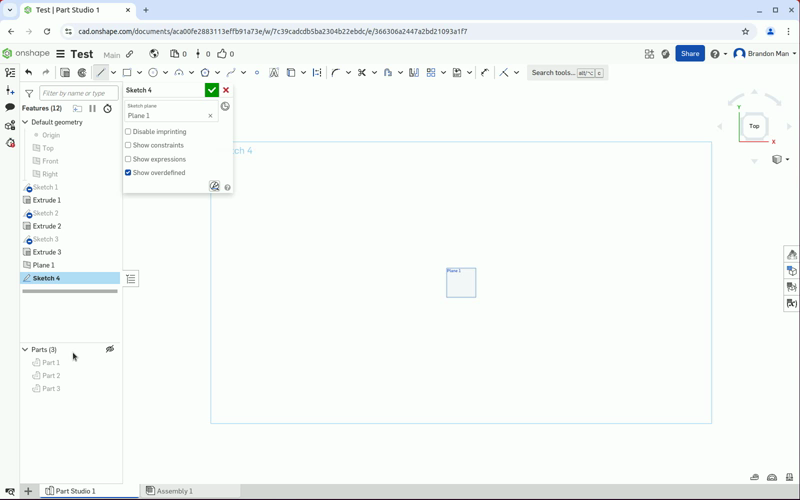
mouse_move(423, 320)
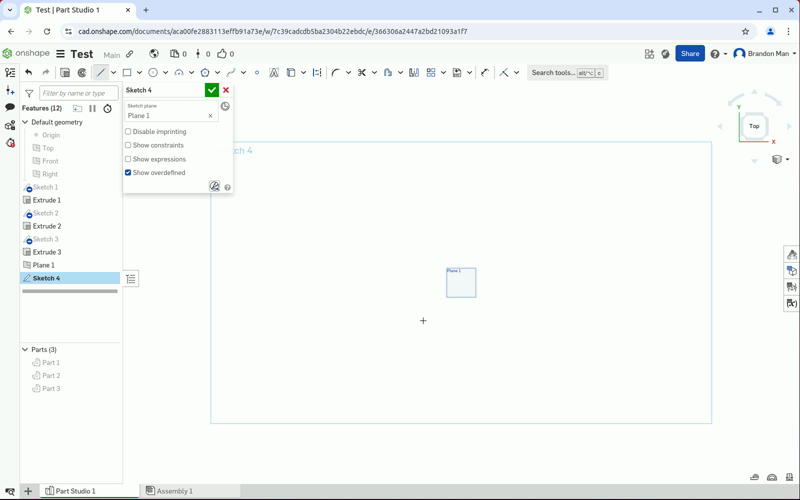
click(423, 320)
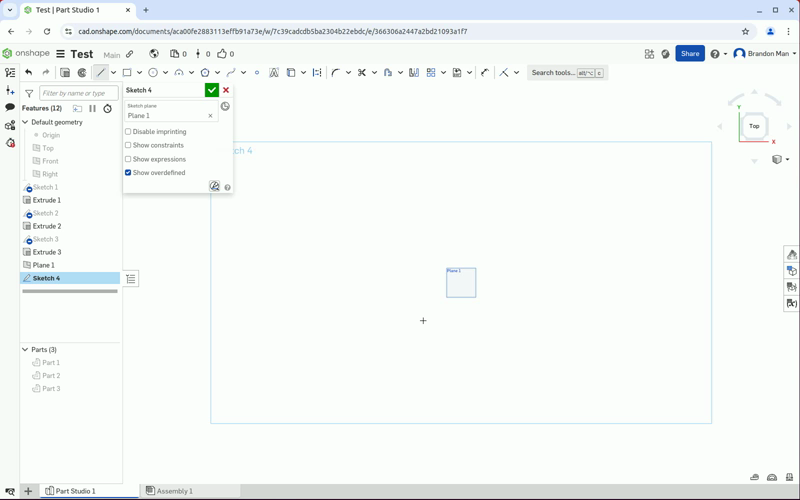
key_up(shift)
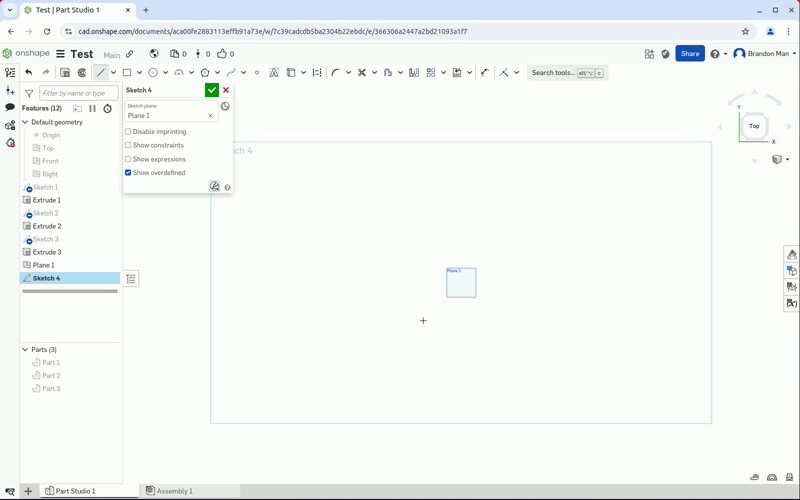
key_down(shift)
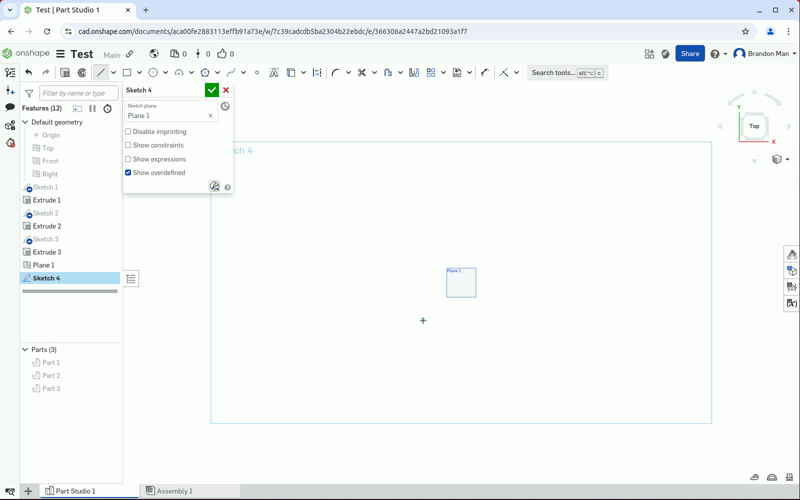
mouse_move(453, 320)
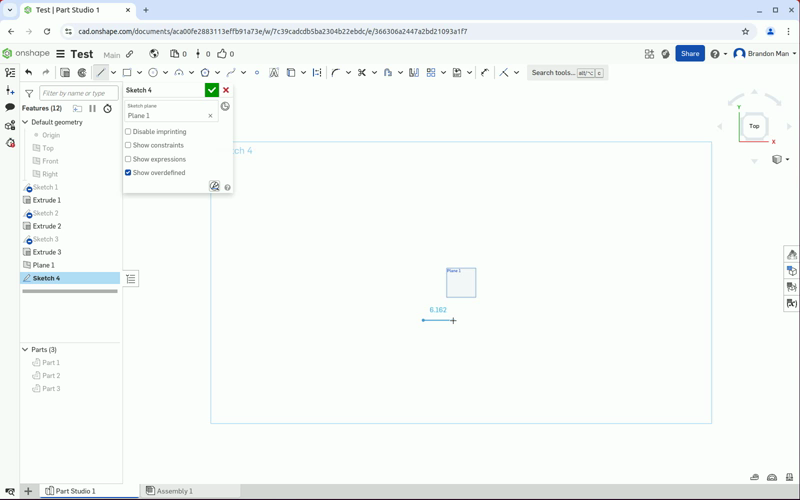
mouse_move(445, 320)
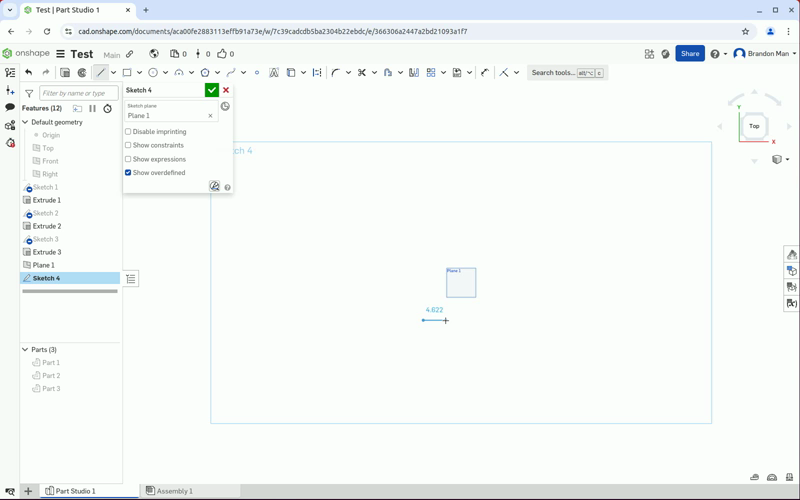
click(445, 320)
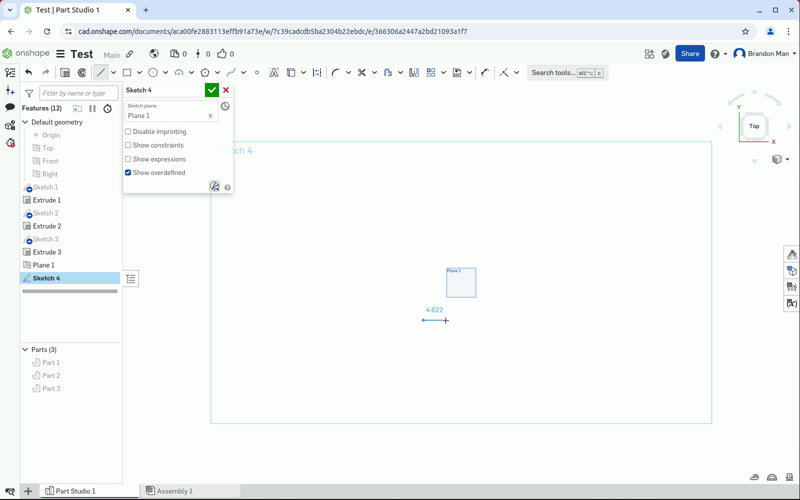
key_up(shift)
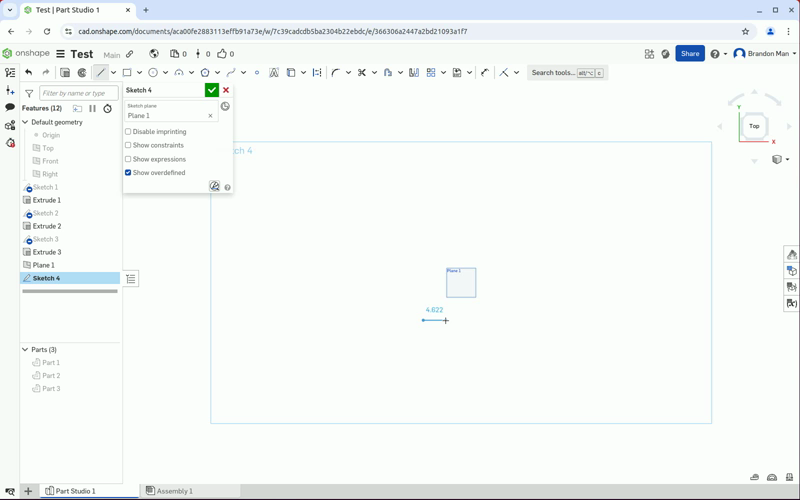
key_down(shift)
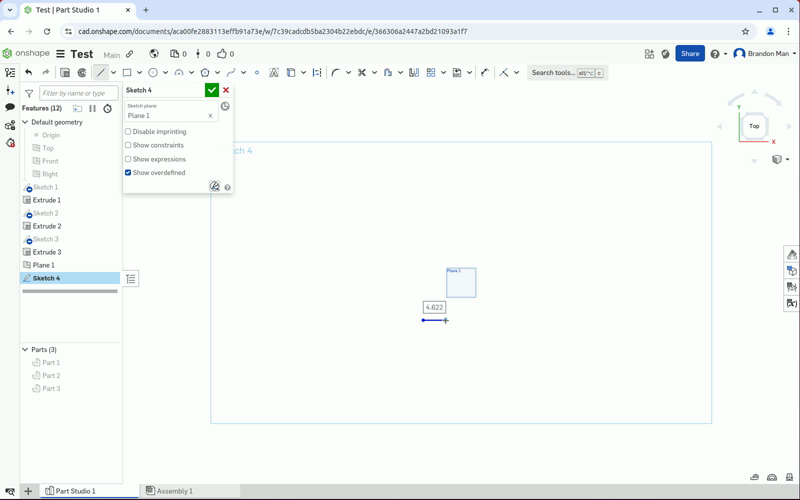
mouse_move(445, 245)
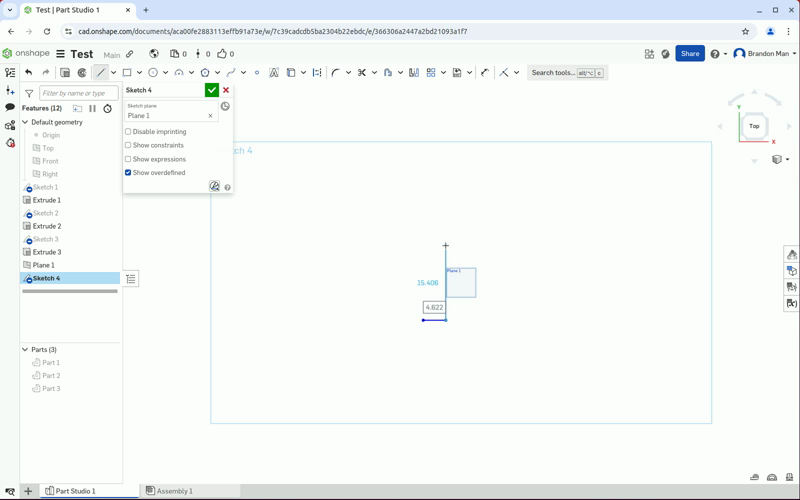
click(445, 245)
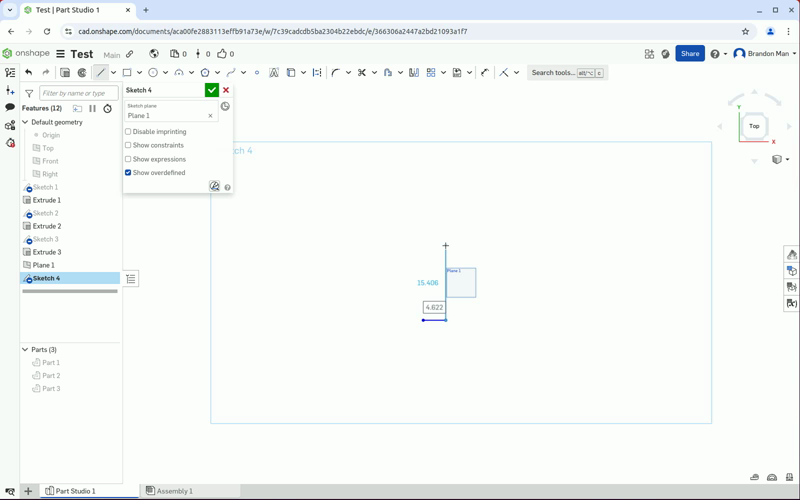
key_up(shift)
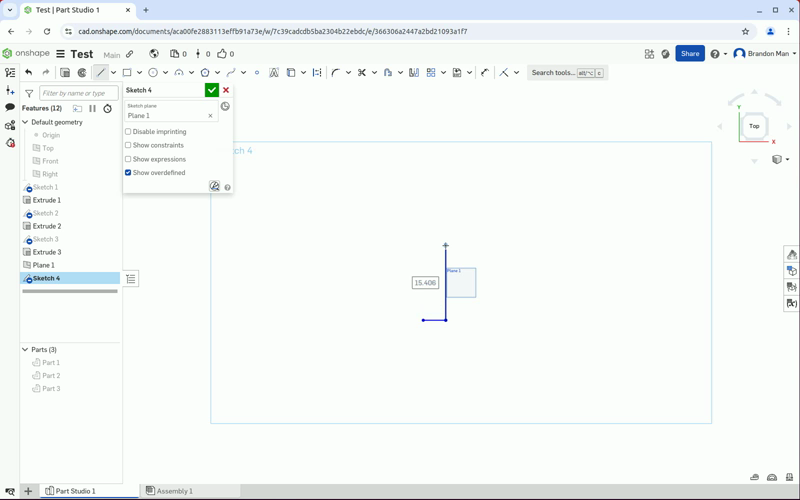
key_down(shift)
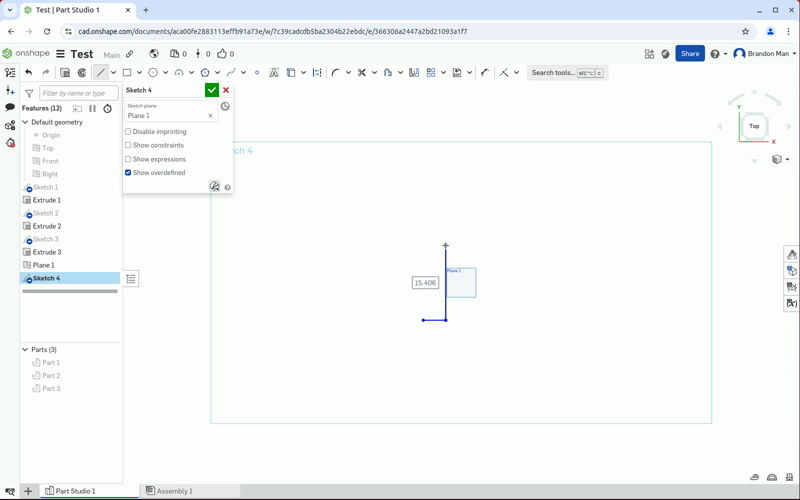
mouse_move(475, 245)
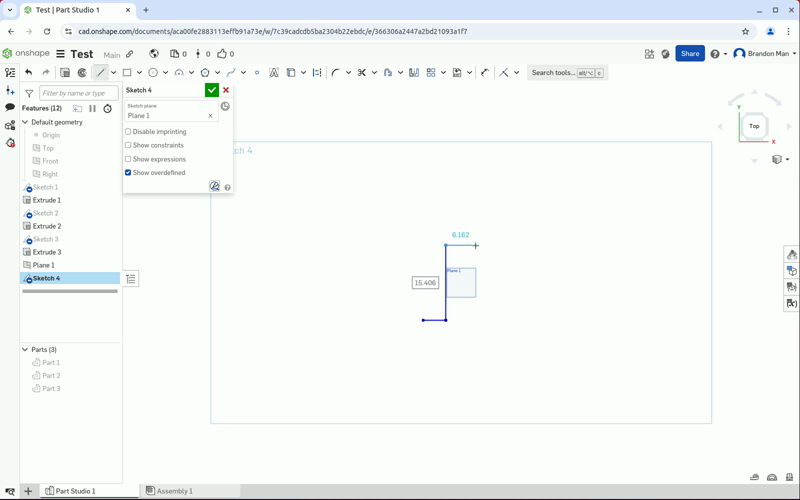
mouse_move(423, 245)
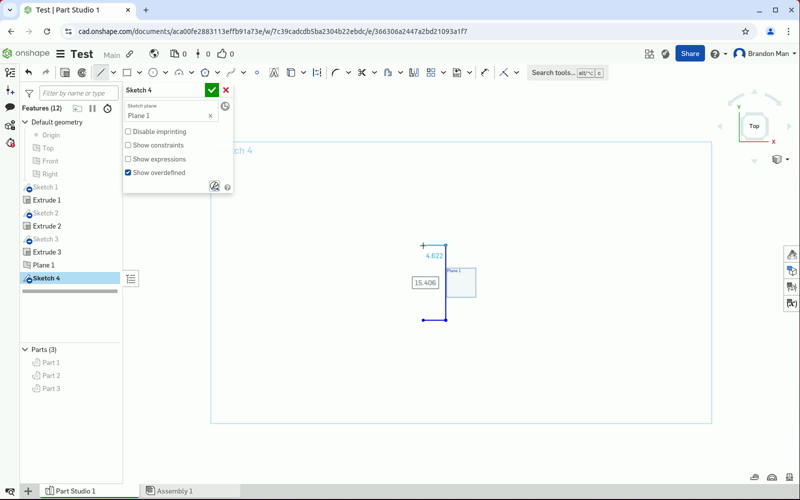
click(423, 245)
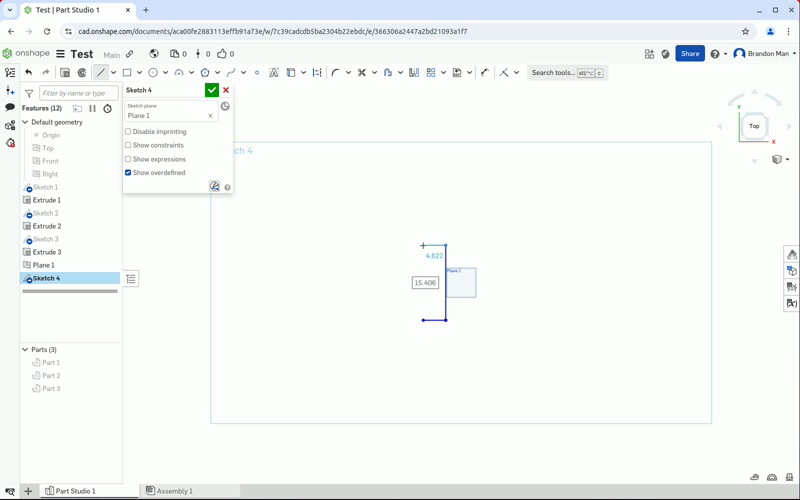
key_up(shift)
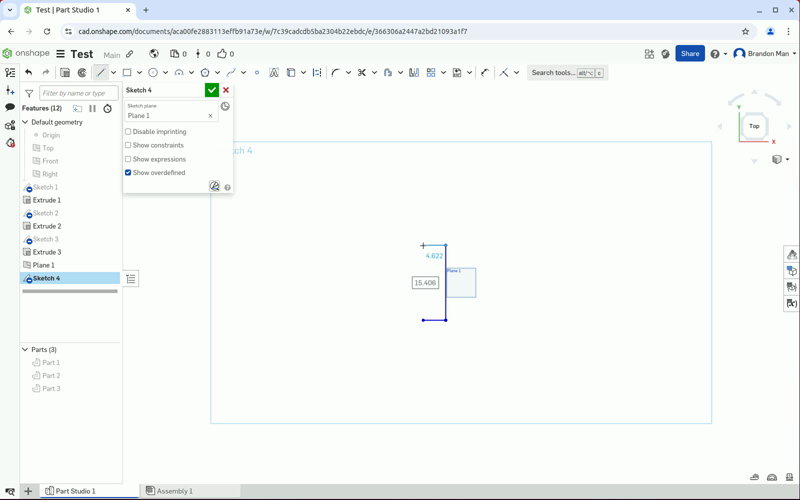
key_down(shift)
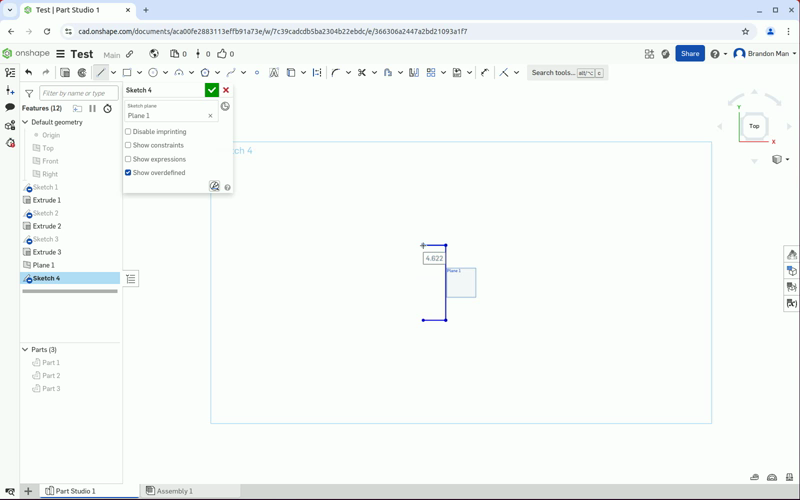
mouse_move(423, 320)
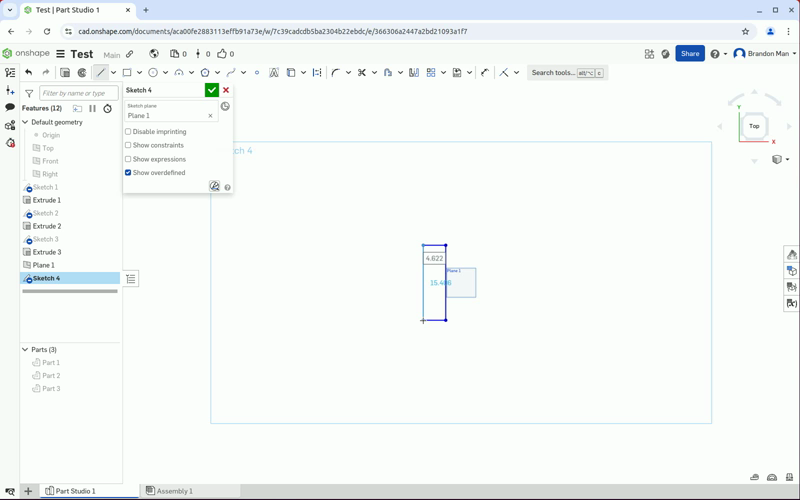
key_up(shift)
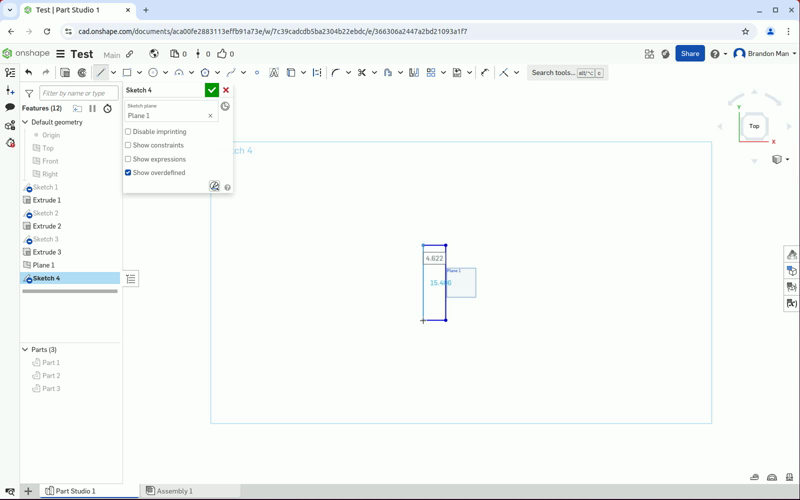
click(423, 320)
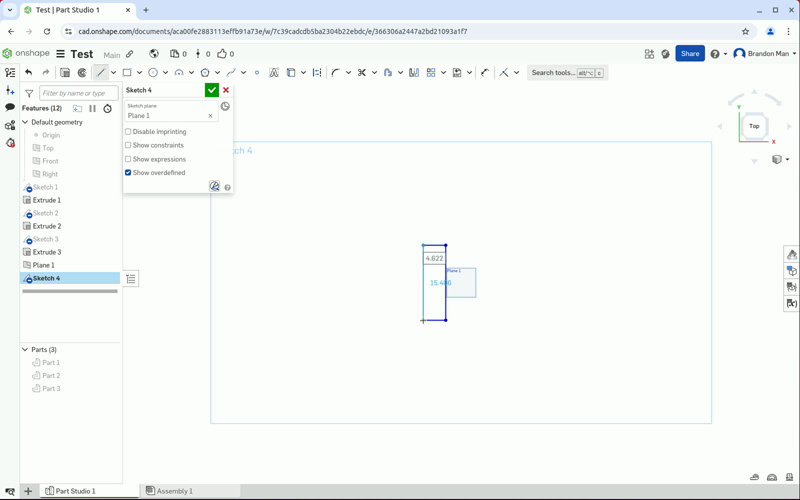
key(esc)
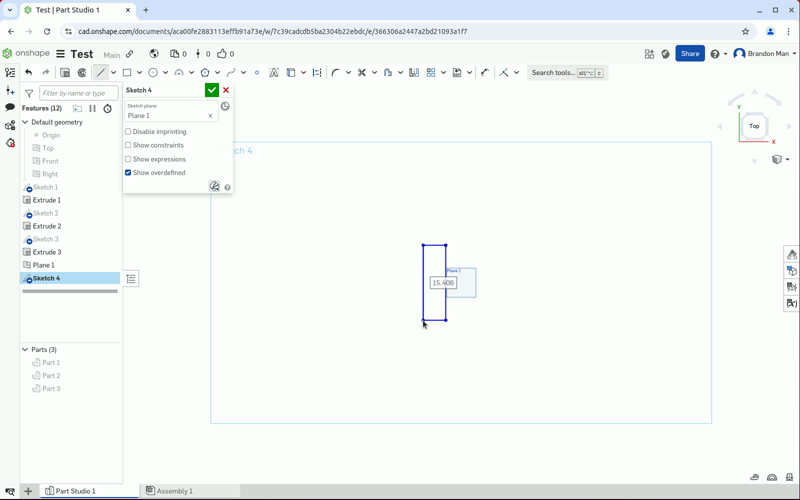
mouse_move(437, 306)
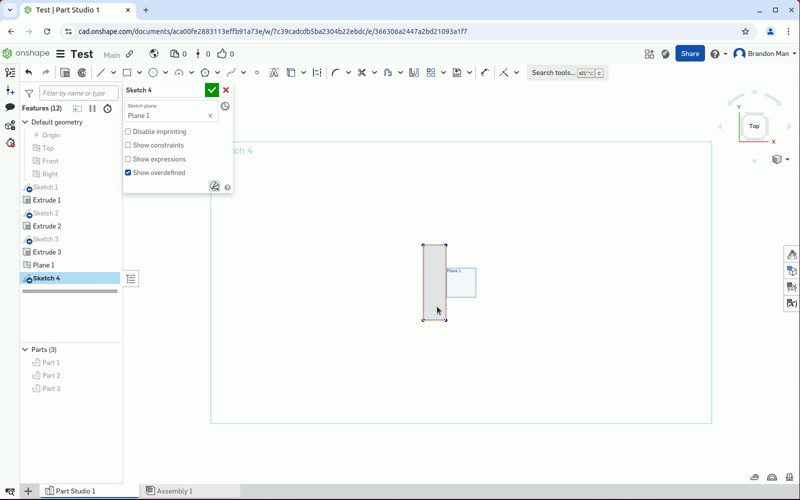
scroll(6)
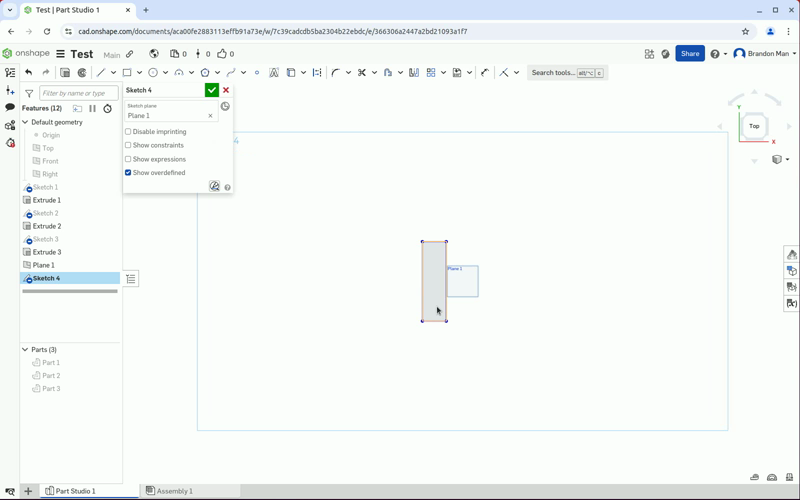
scroll(6)
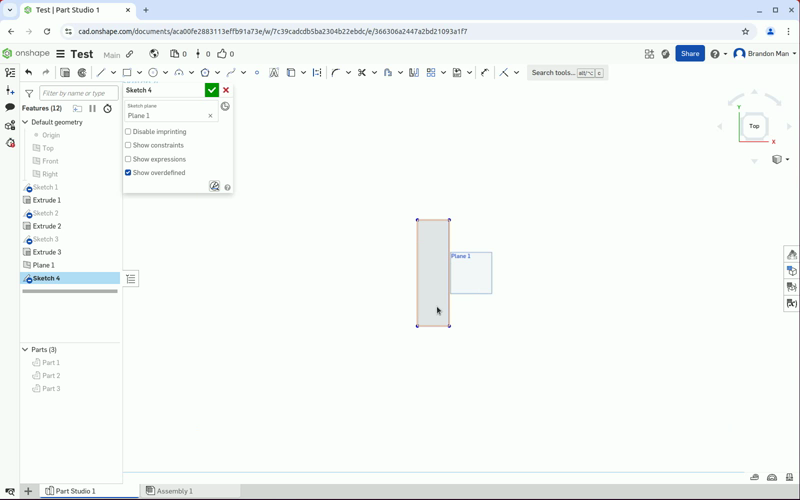
scroll(6)
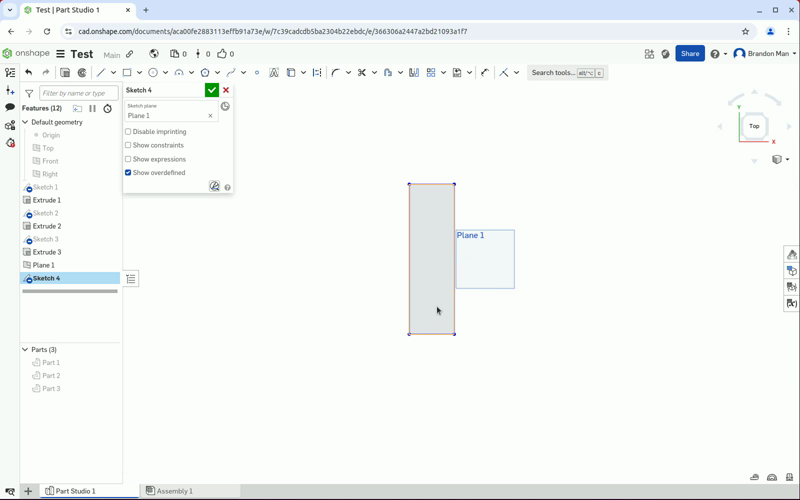
scroll(6)
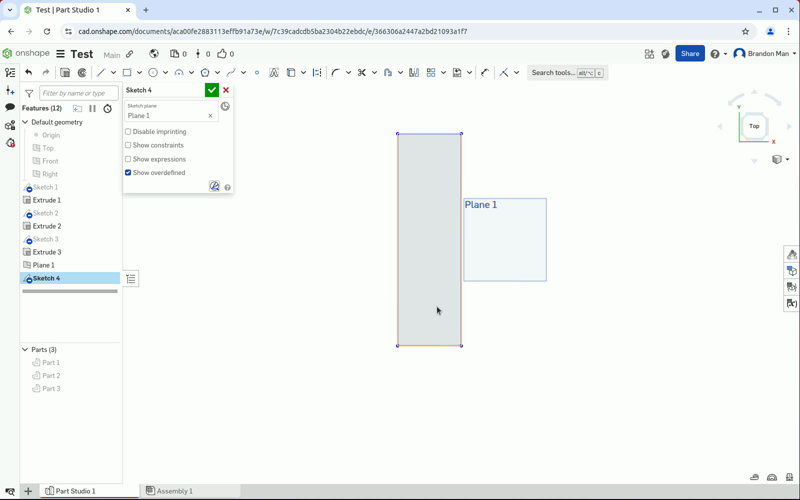
scroll(6)
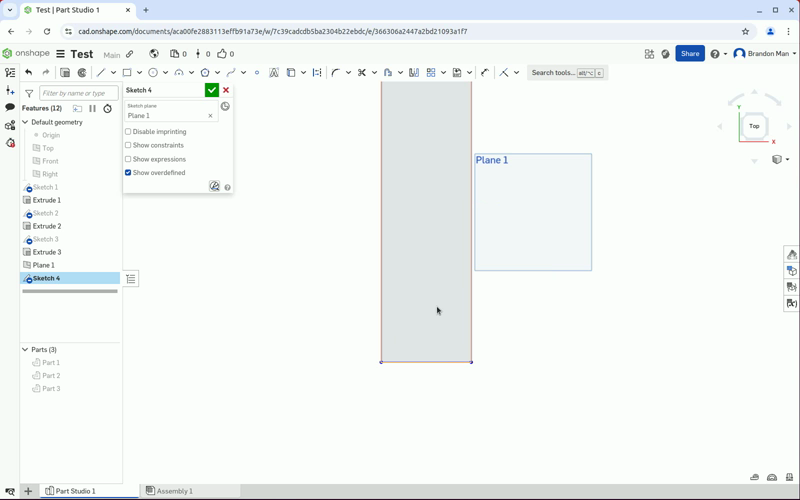
scroll(6)
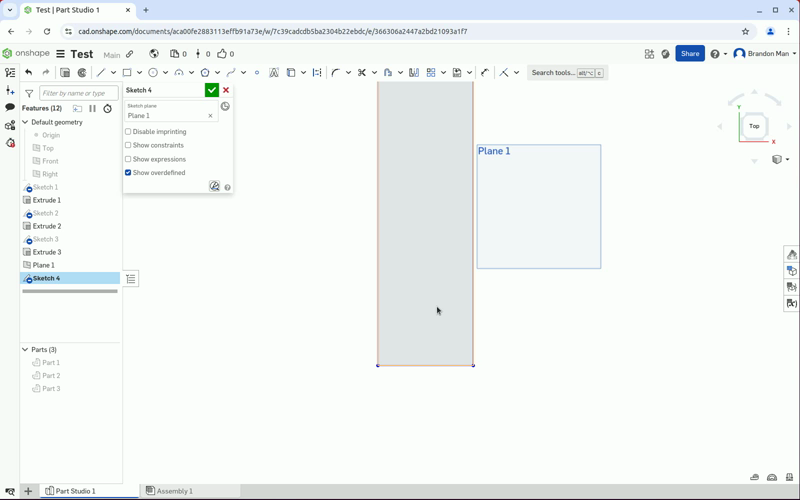
scroll(6)
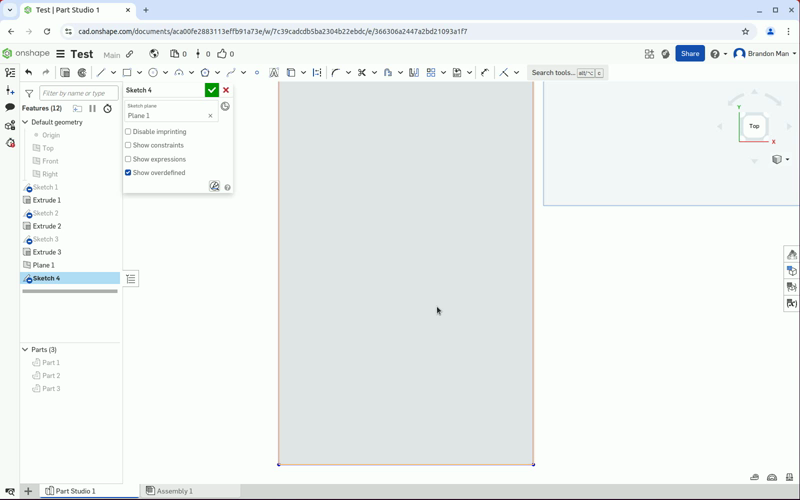
click(437, 306)
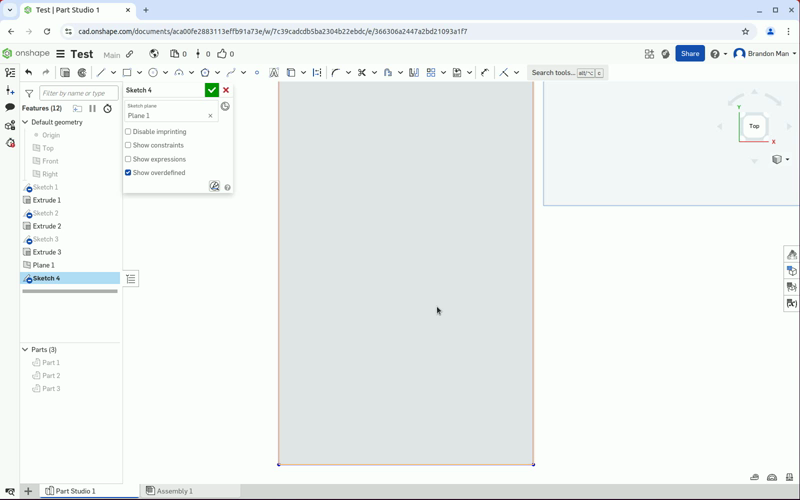
scroll(-6)
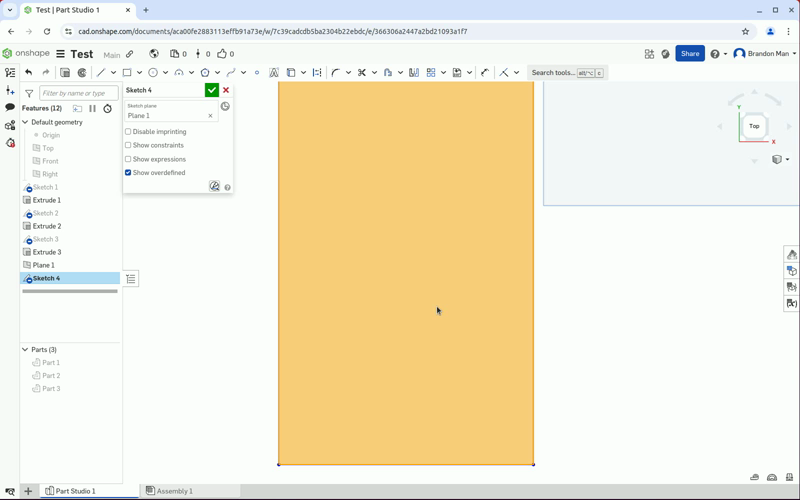
scroll(-6)
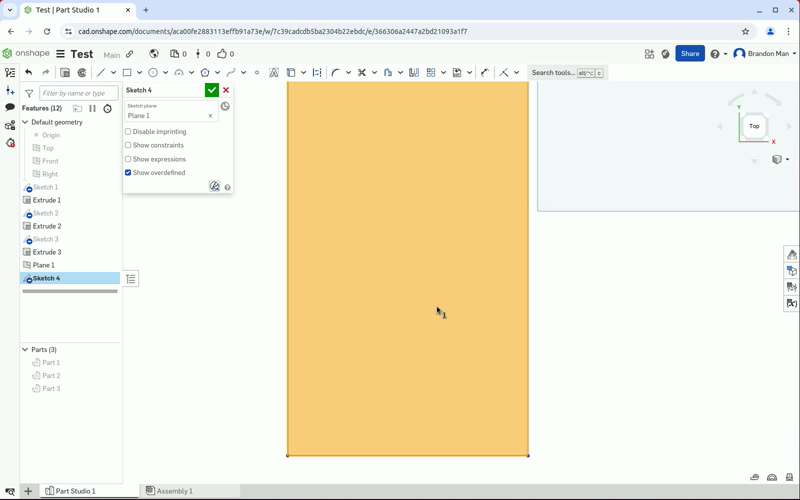
scroll(-6)
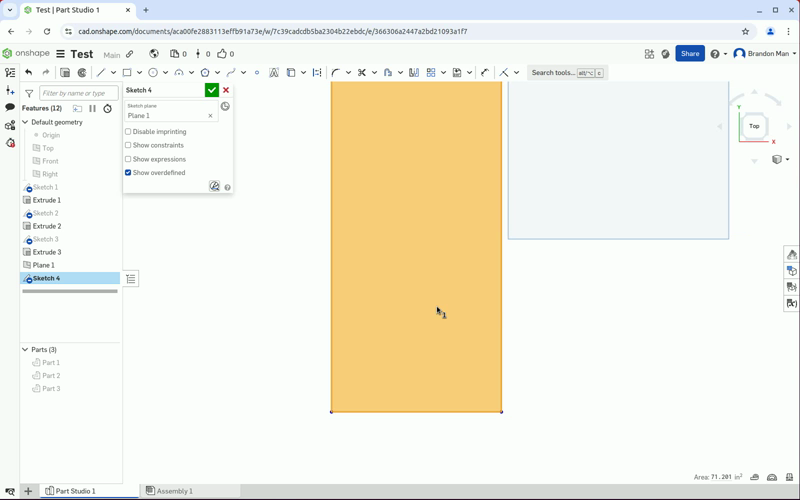
scroll(-6)
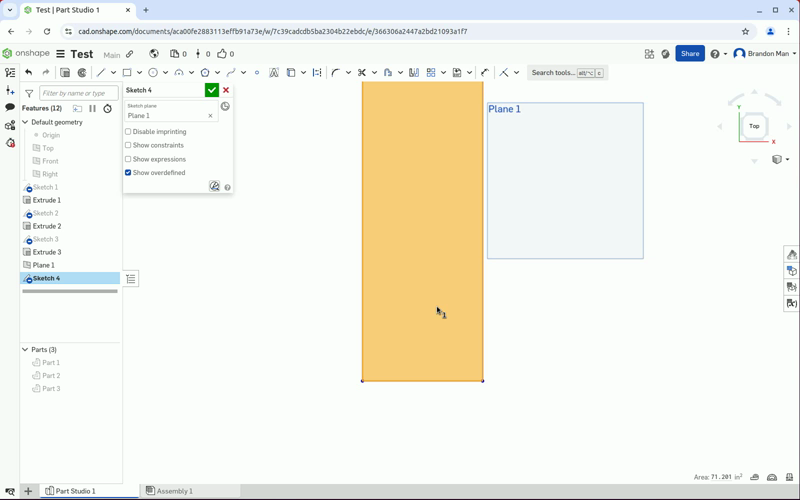
scroll(-6)
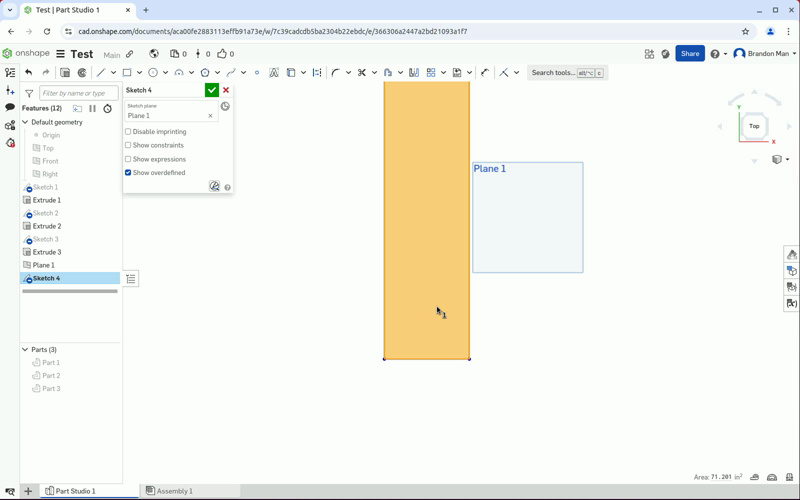
scroll(-6)
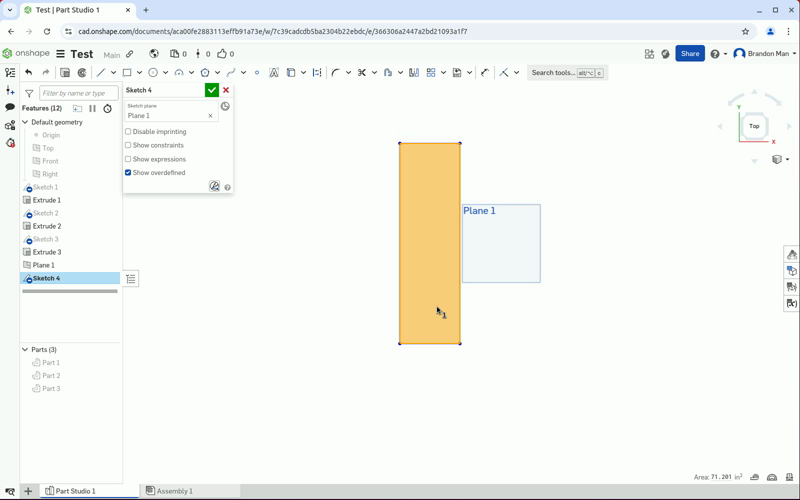
scroll(-6)
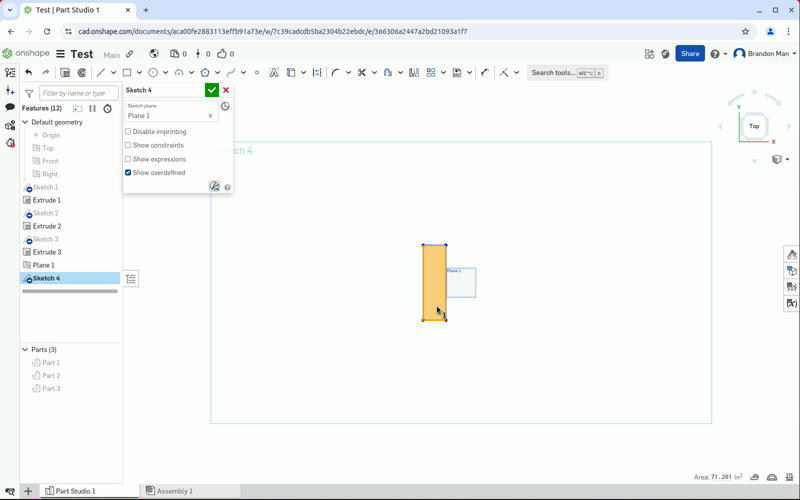
mouse_move(73, 352)
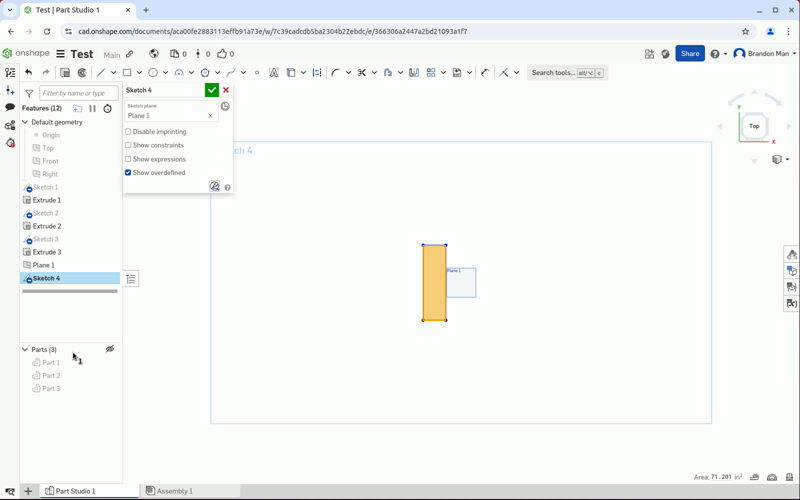
key(shift+y)
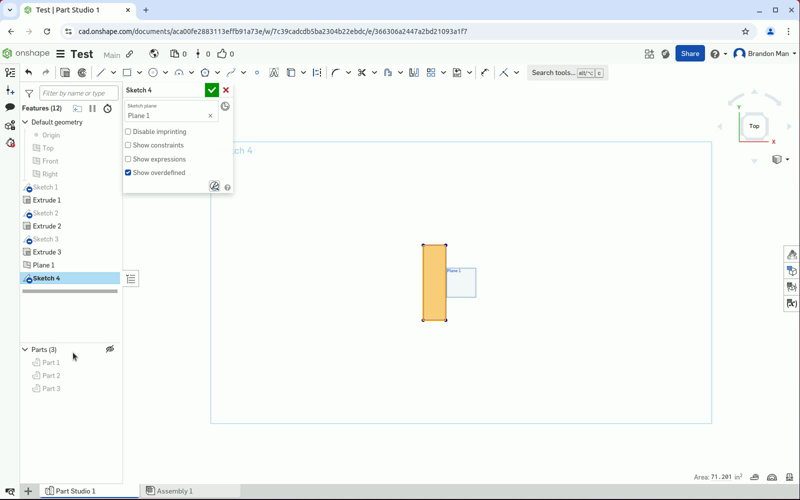
key(shift+e)
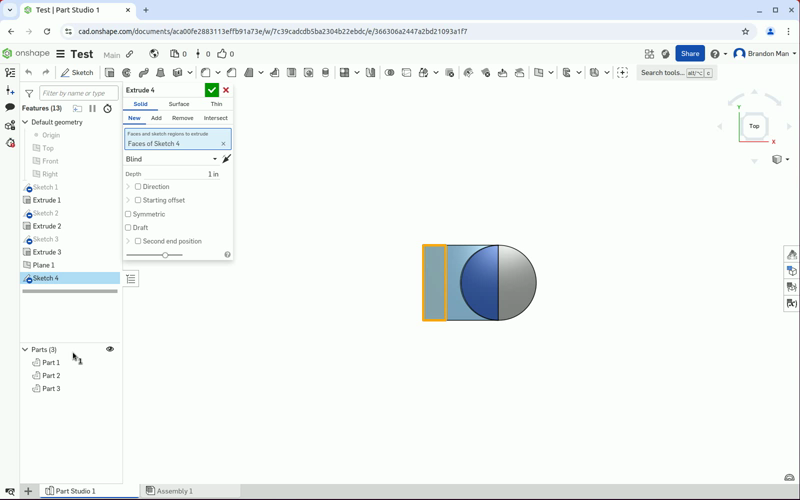
mouse_move(143, 106)
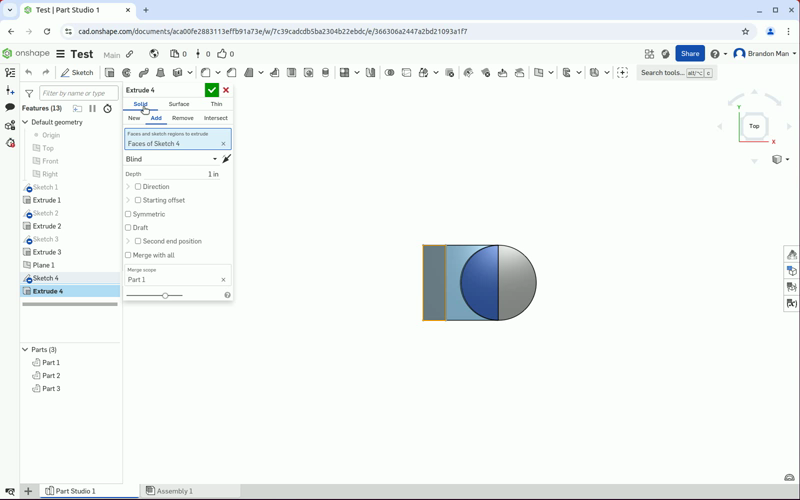
click(143, 106)
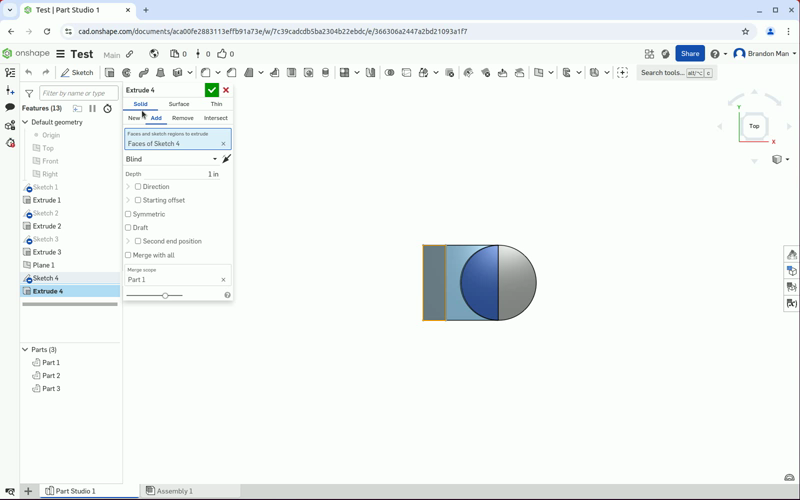
mouse_move(137, 120)
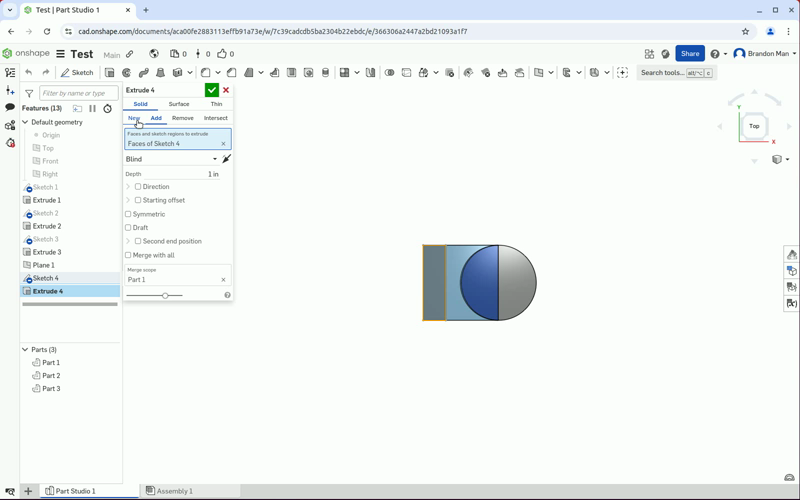
click(137, 120)
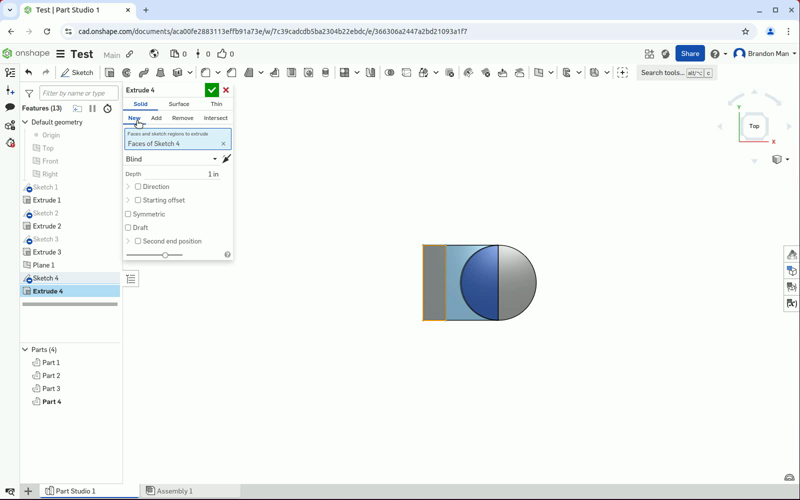
key(tab, 4)
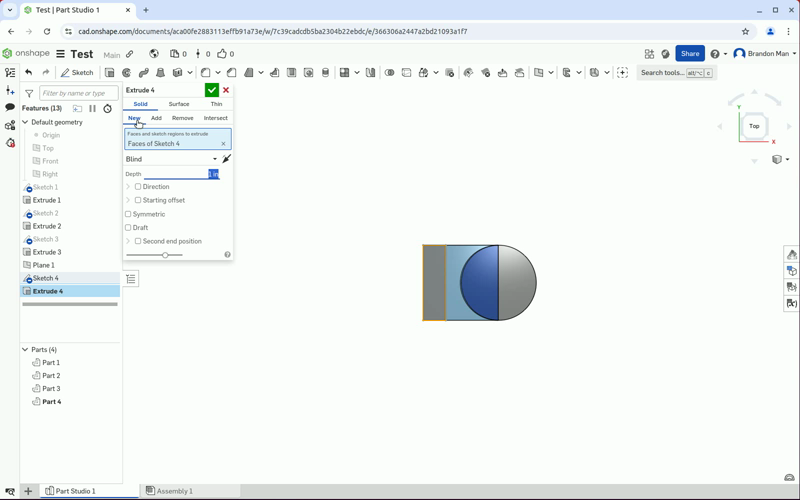
text(10.832)
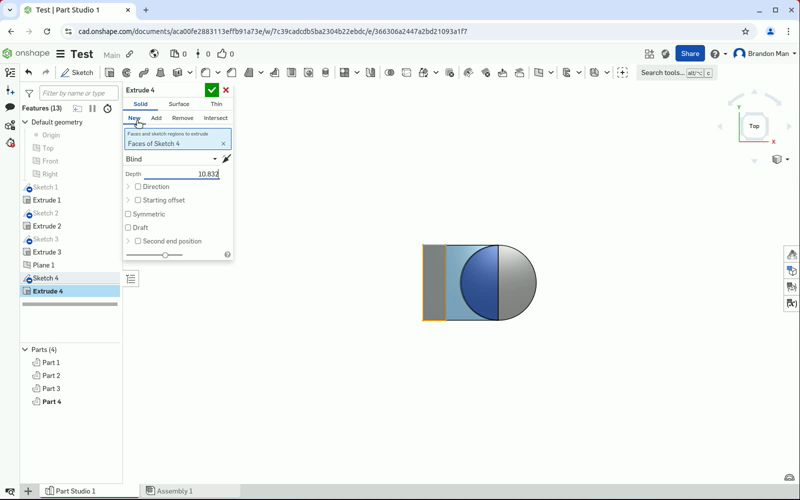
key(enter)
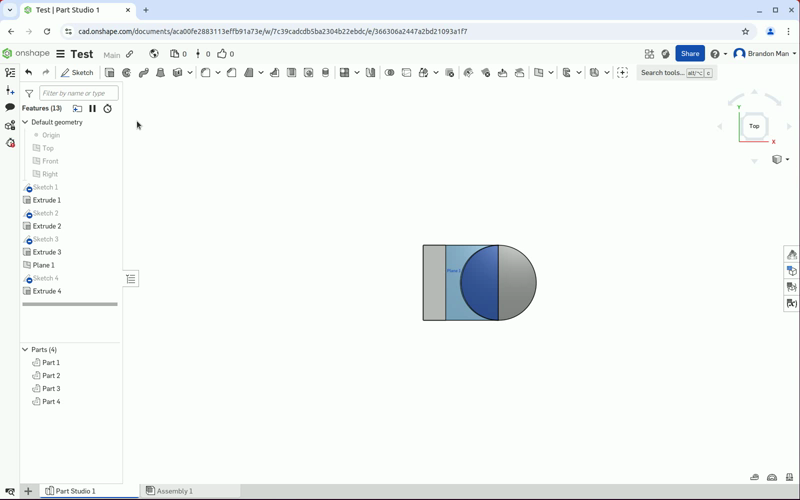
key(shift+h)
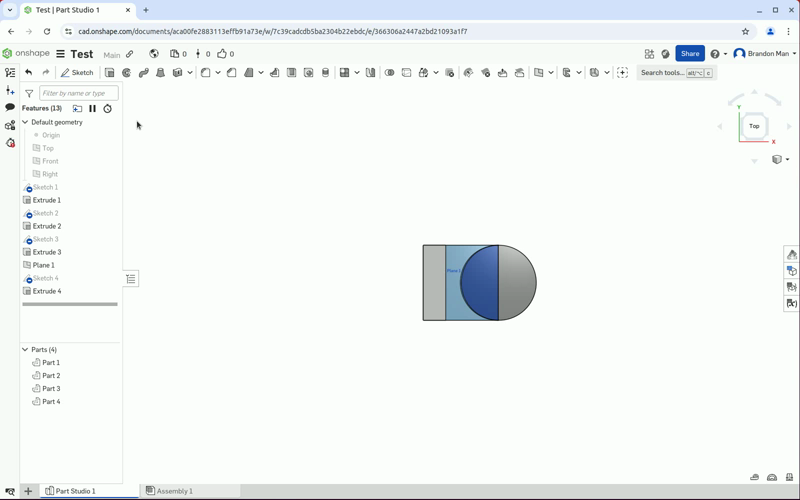
key(shift+h)
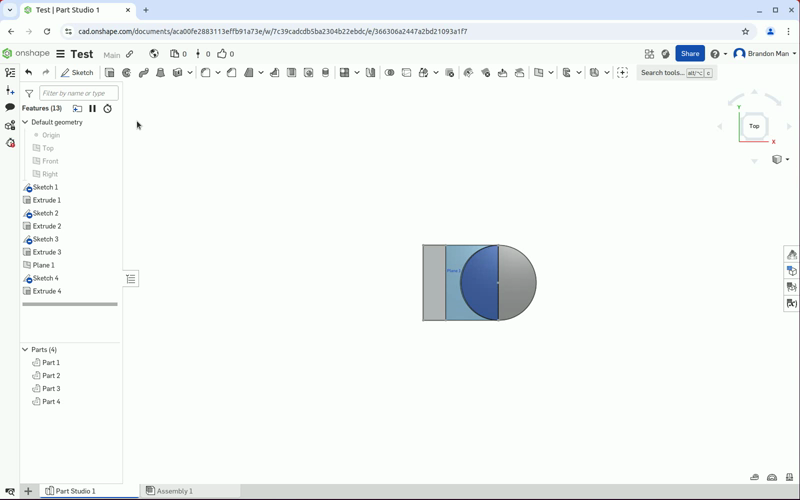
key(shift+7)
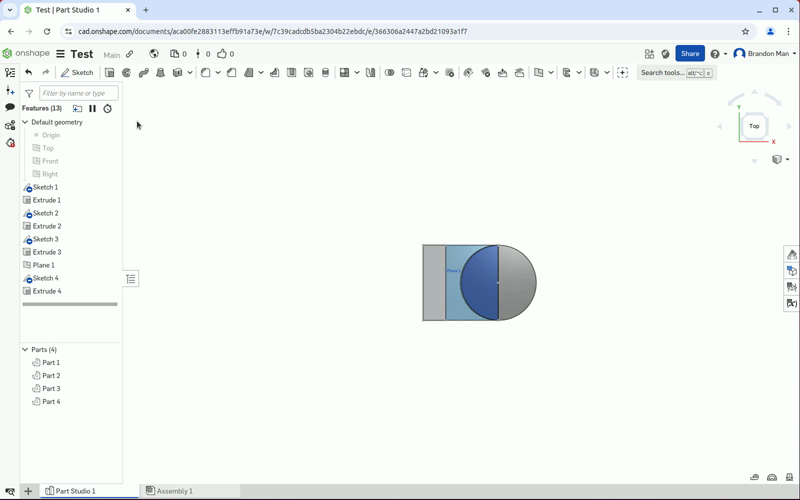
key(up, 3)
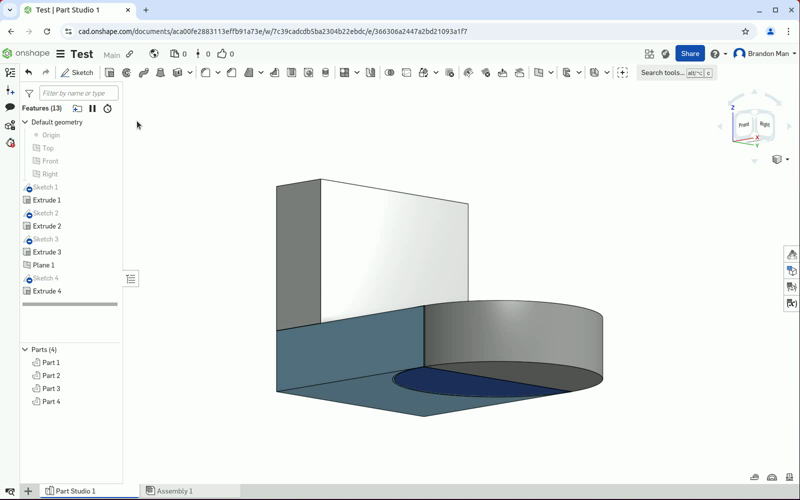
key(left, 3)
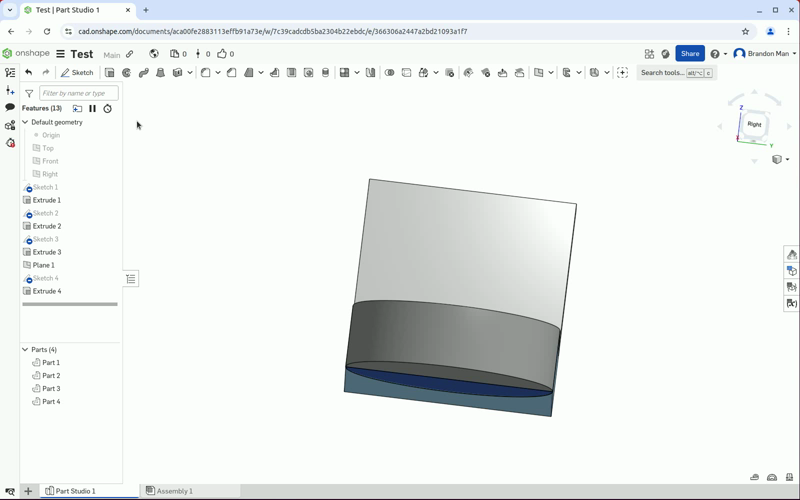
key(right, 3)
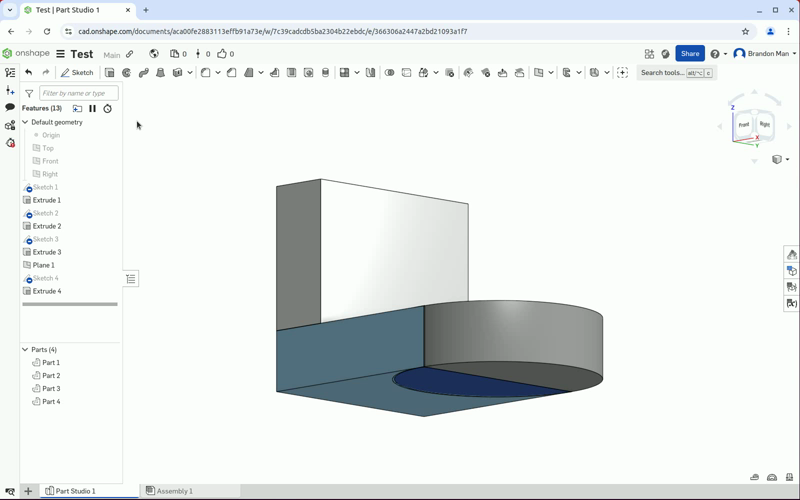
key(down, 3)
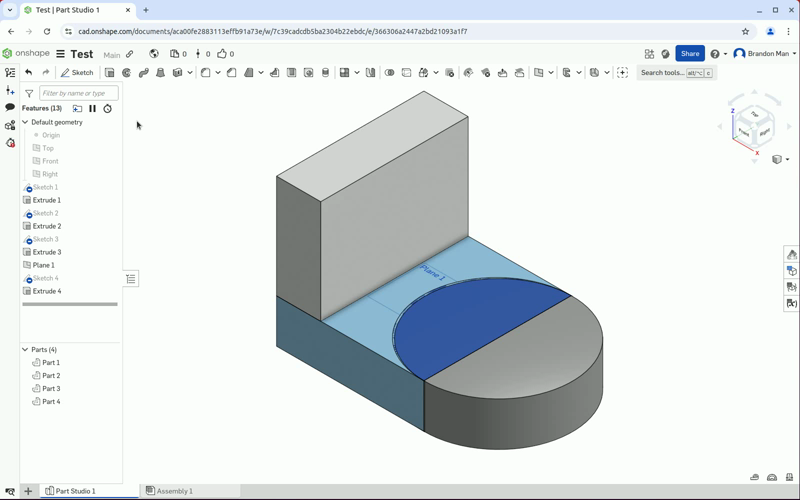
mouse_move(73, 189)
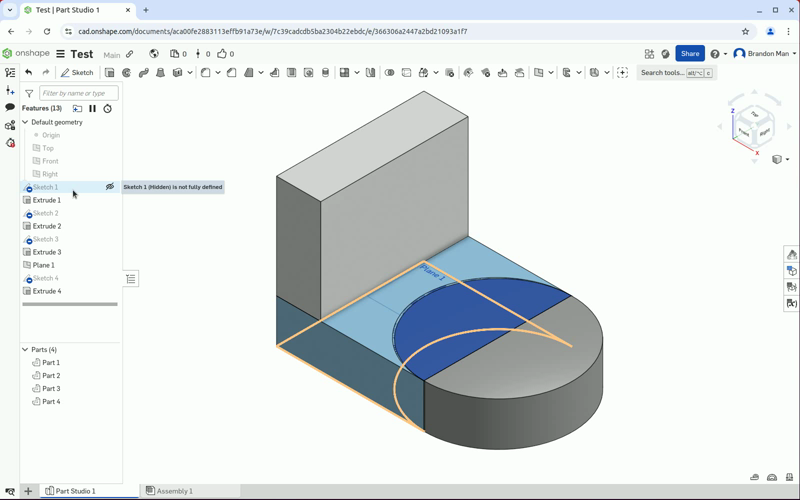
click(73, 189)